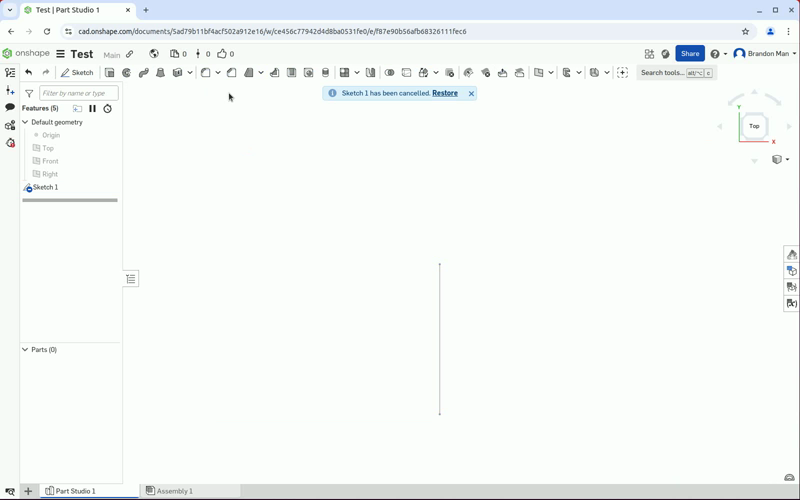
key(shift+h)
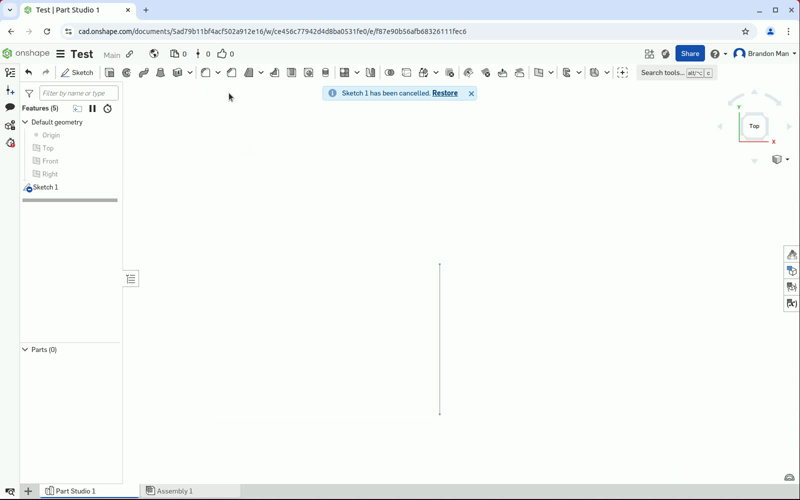
key(shift+s)
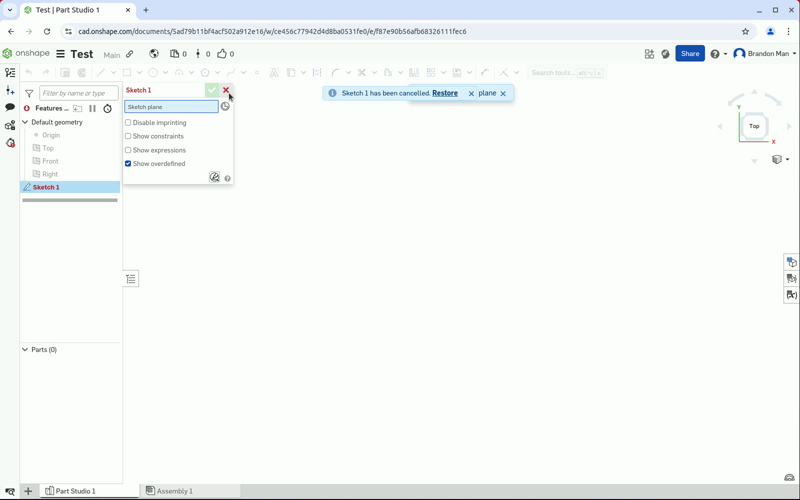
mouse_move(73, 150)
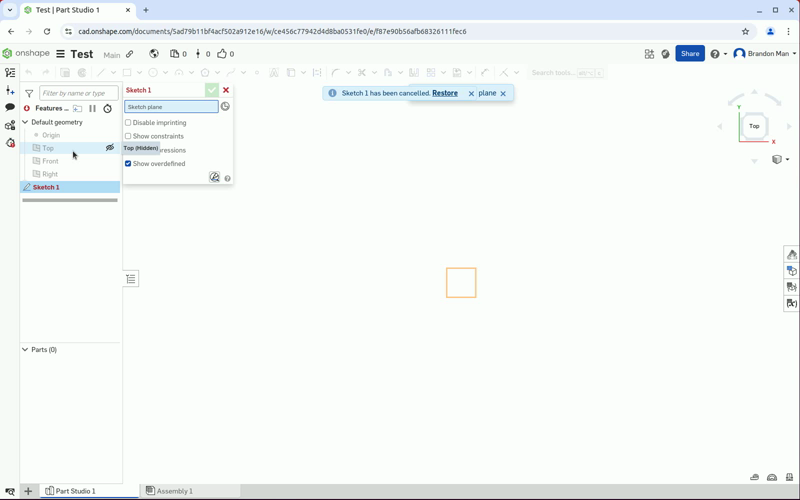
click(73, 150)
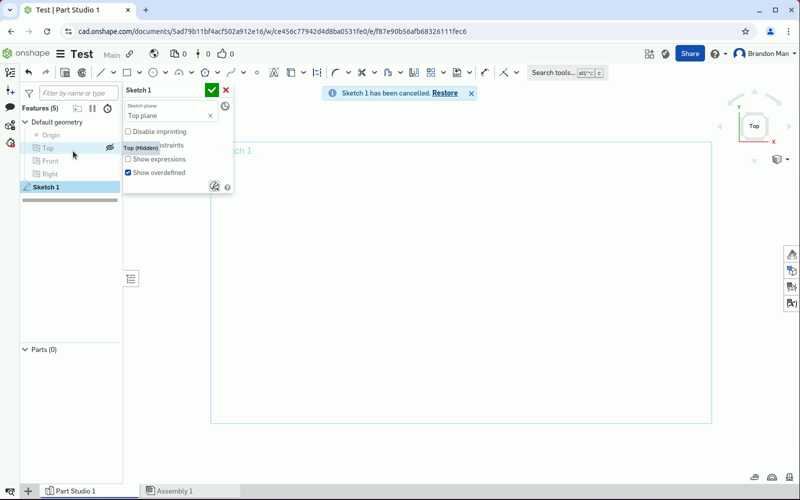
mouse_move(73, 352)
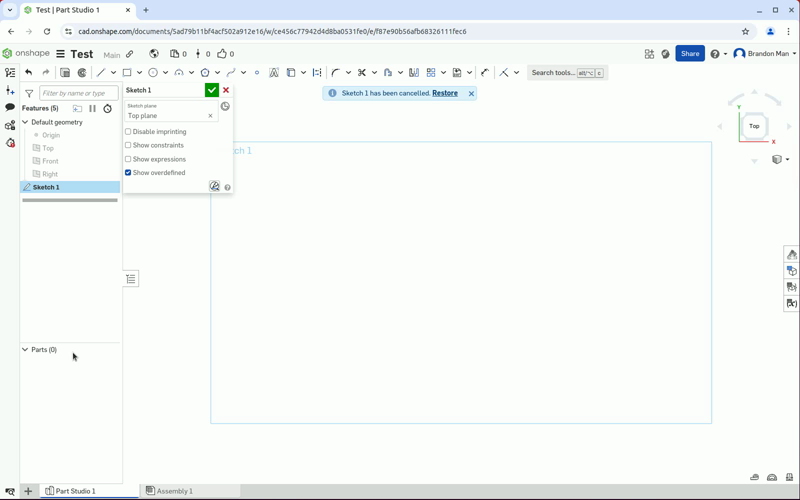
key(y)
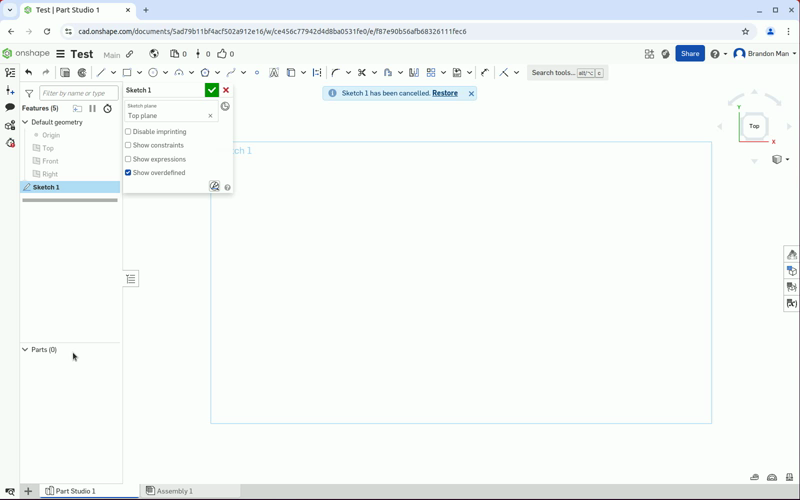
key(l)
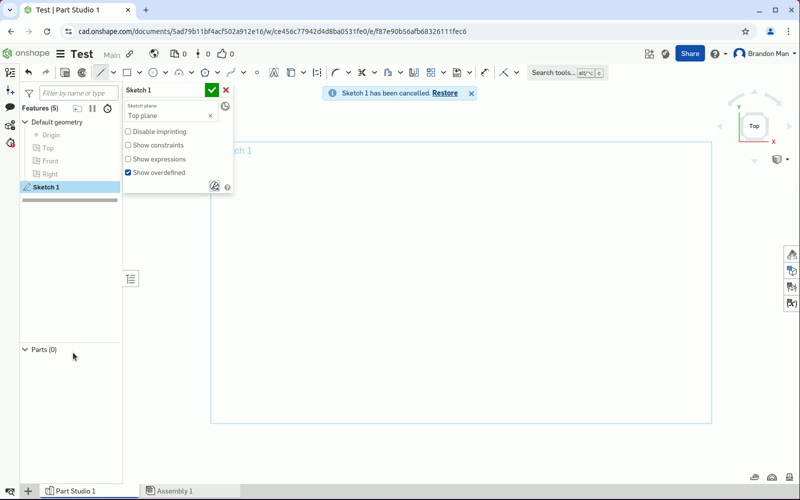
key_down(shift)
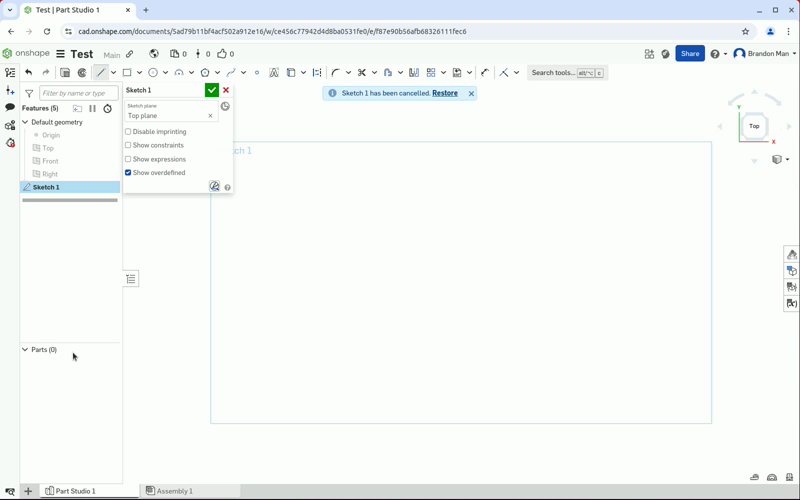
mouse_move(443, 291)
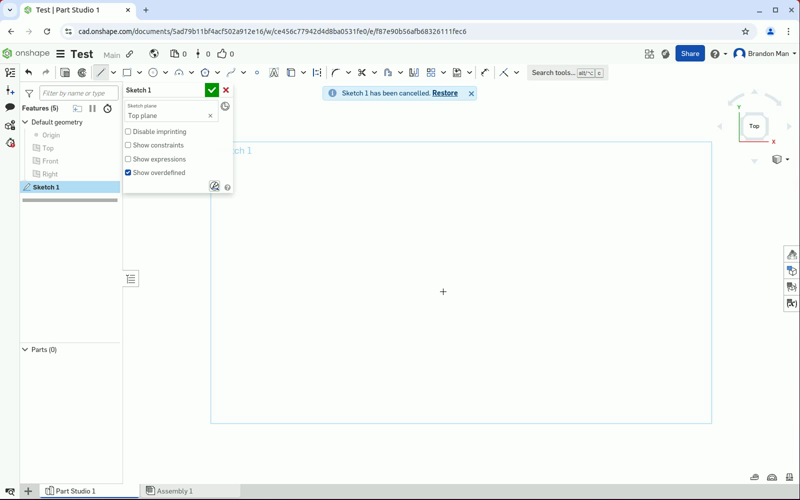
click(443, 291)
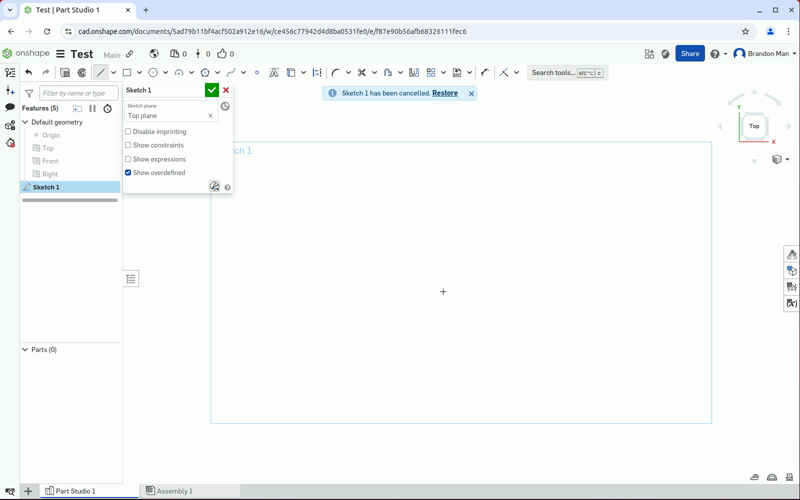
key_up(shift)
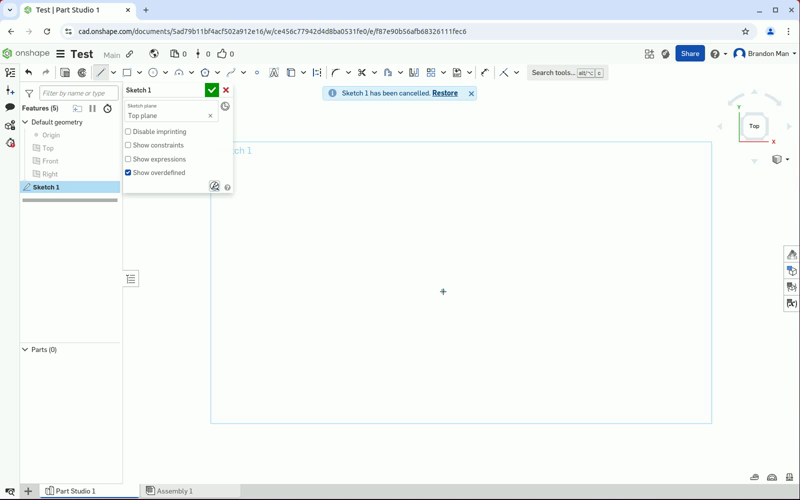
key_down(shift)
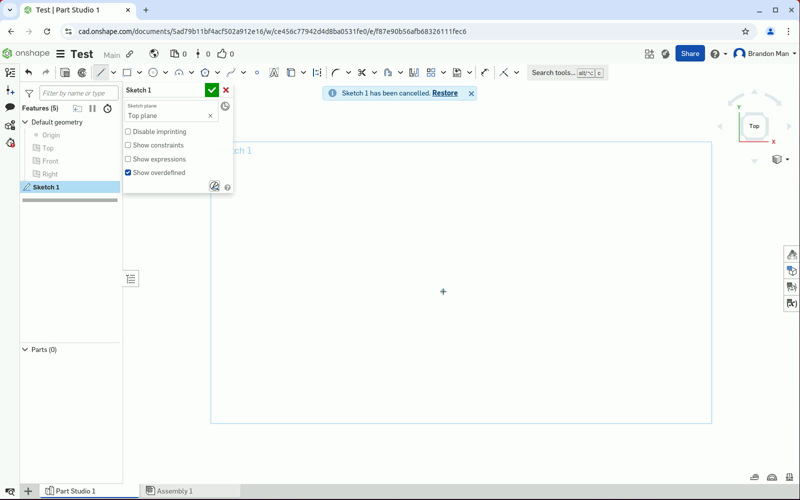
mouse_move(473, 291)
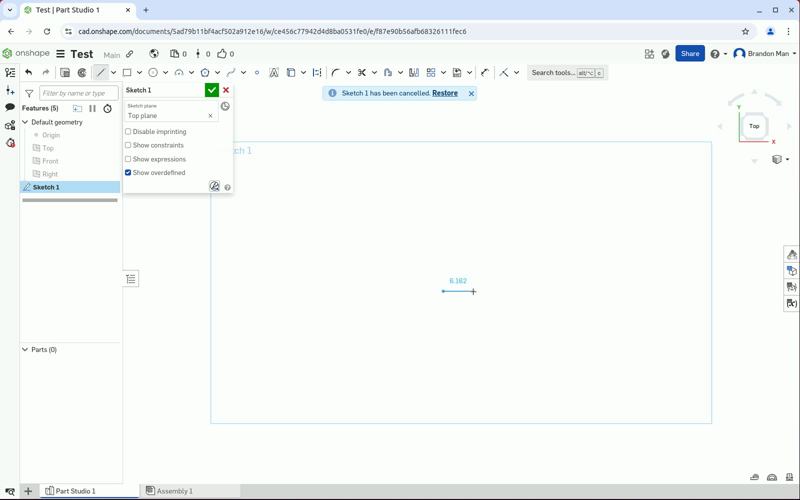
mouse_move(479, 291)
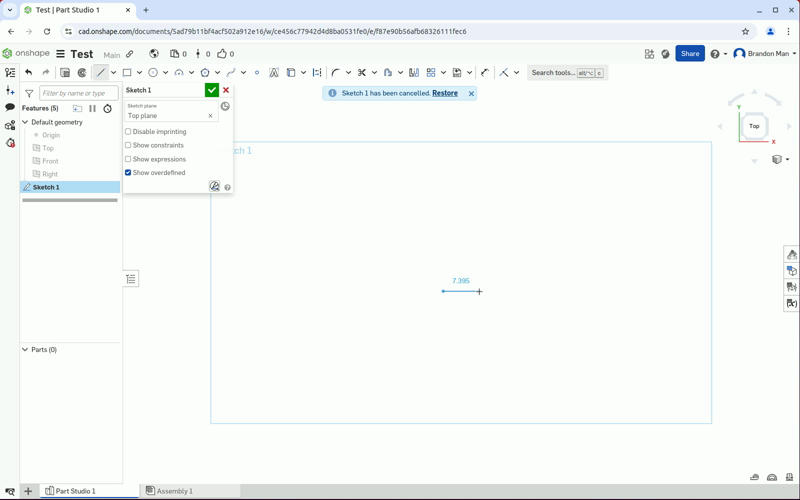
click(479, 291)
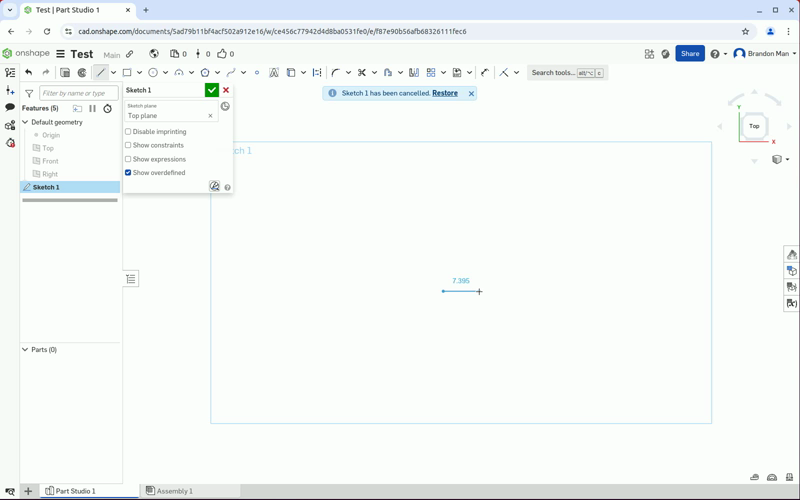
key_up(shift)
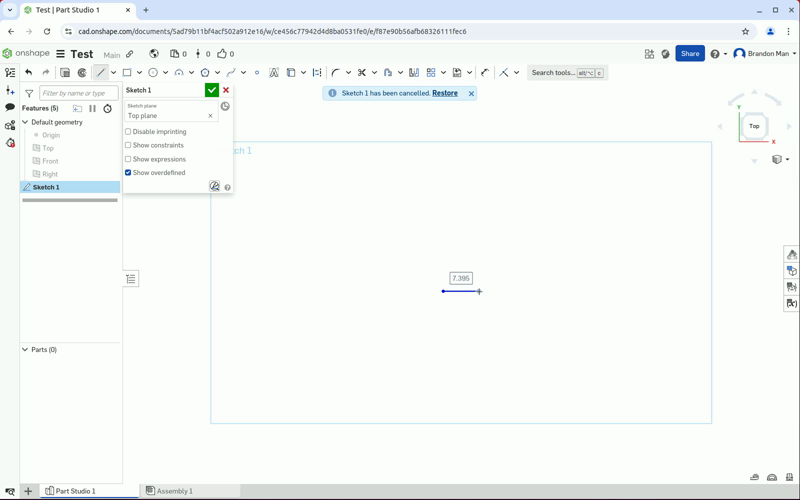
key(esc)
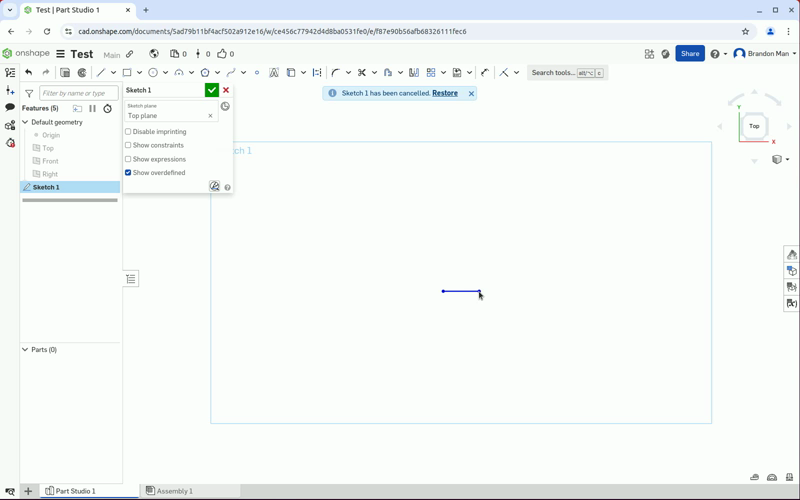
key(a)
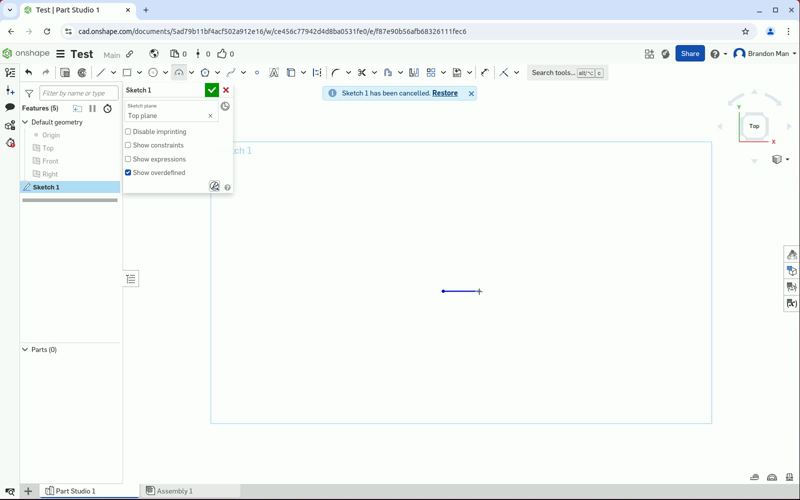
mouse_move(479, 291)
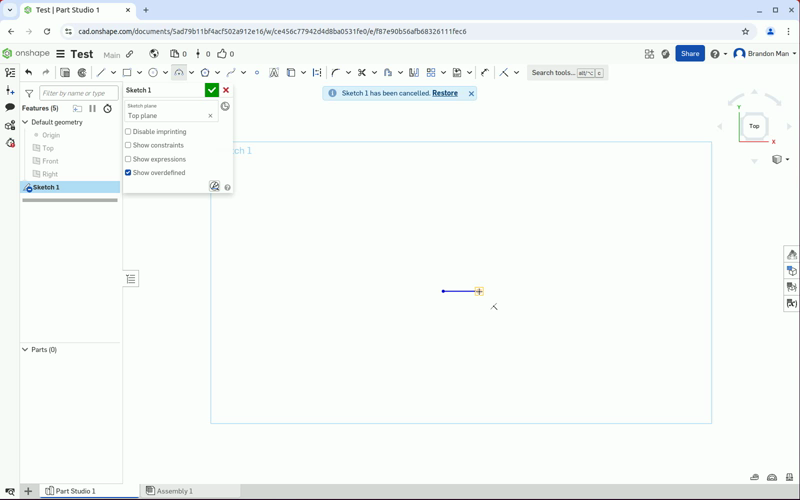
click(479, 291)
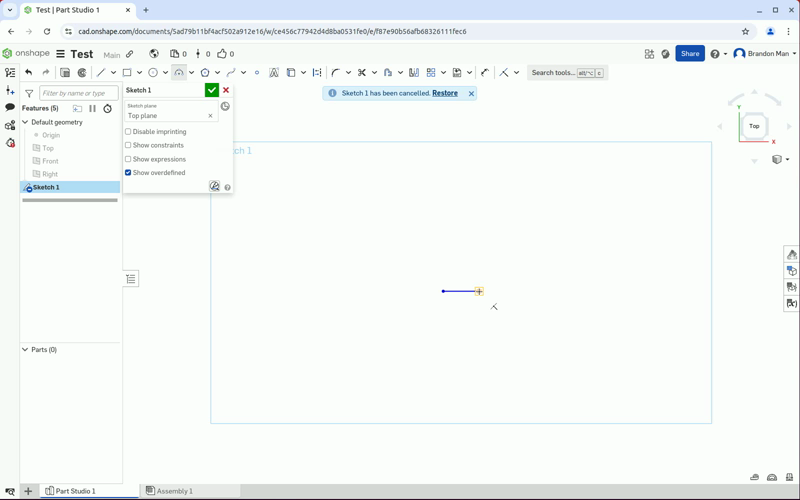
key_down(shift)
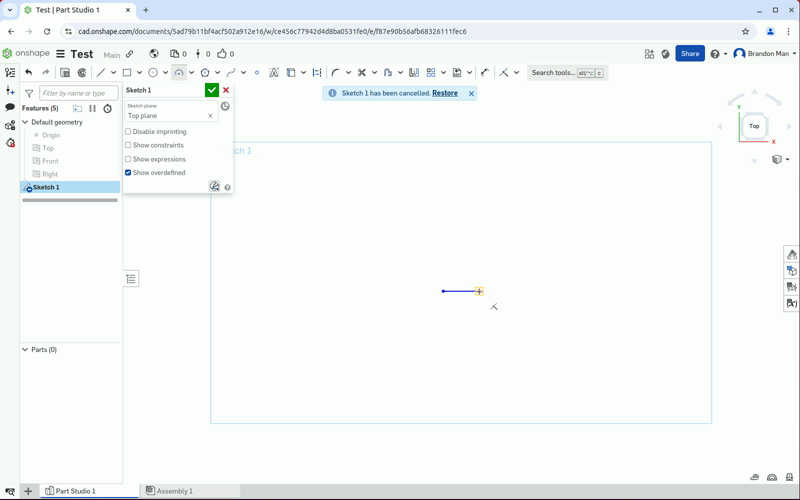
mouse_move(479, 273)
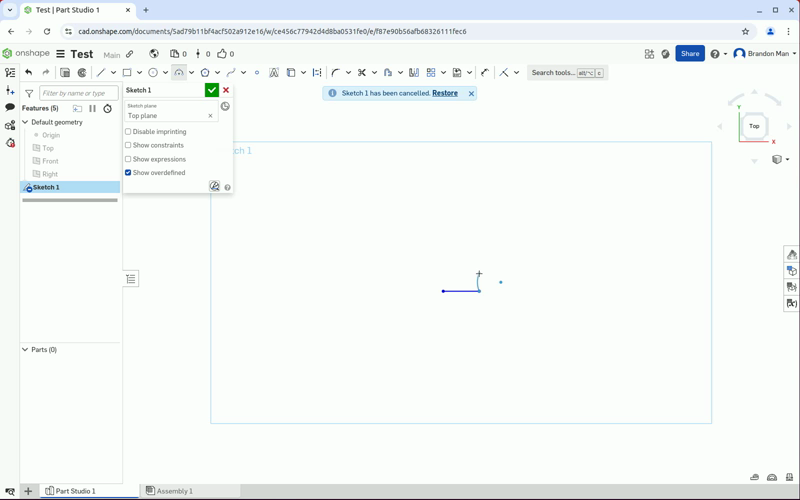
click(479, 273)
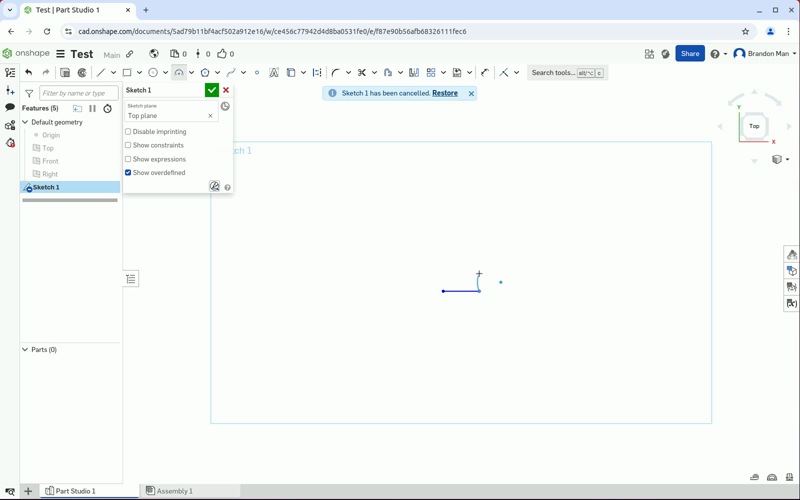
mouse_move(481, 282)
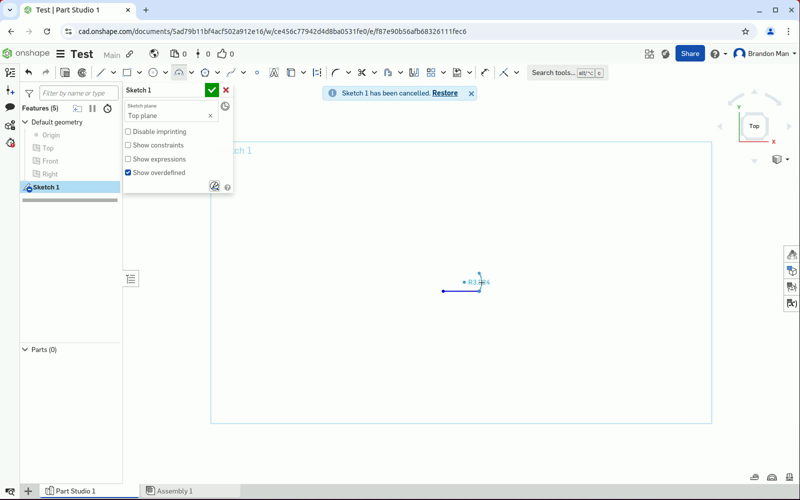
click(481, 282)
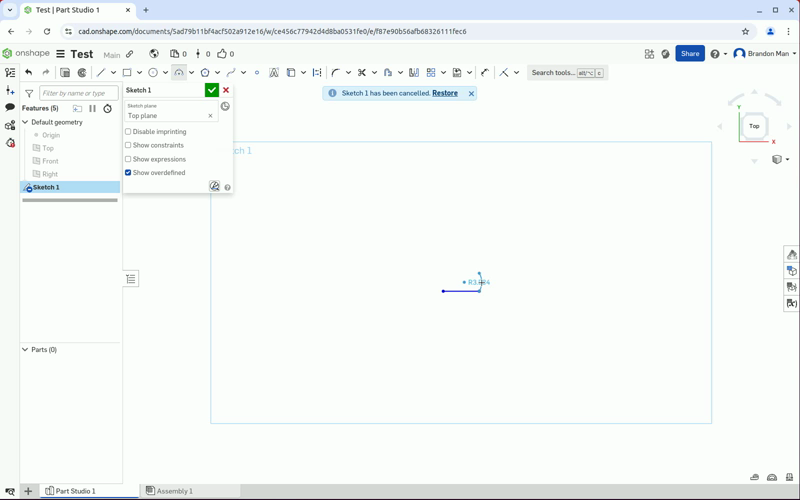
key_up(shift)
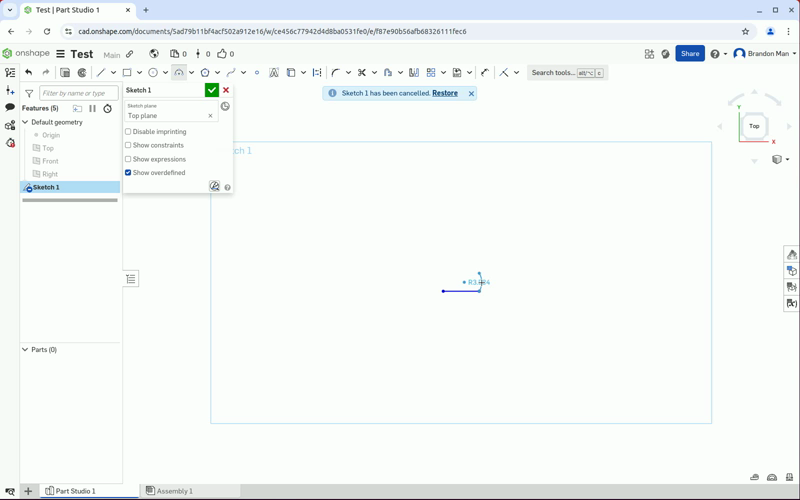
key(esc)
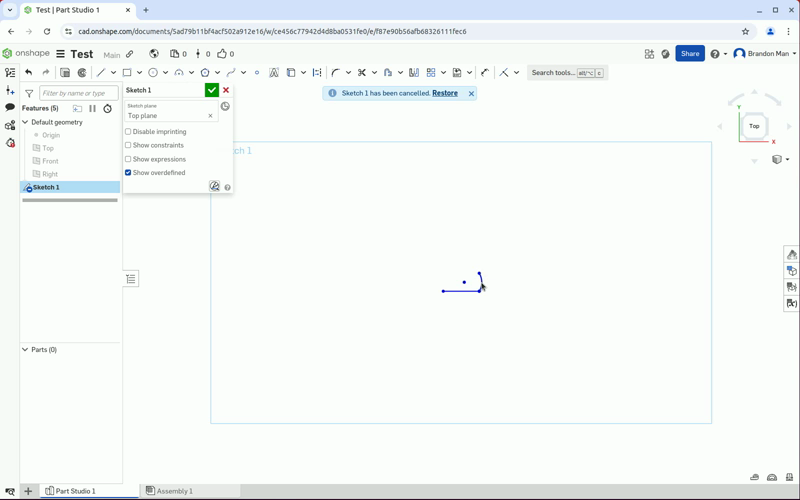
key(l)
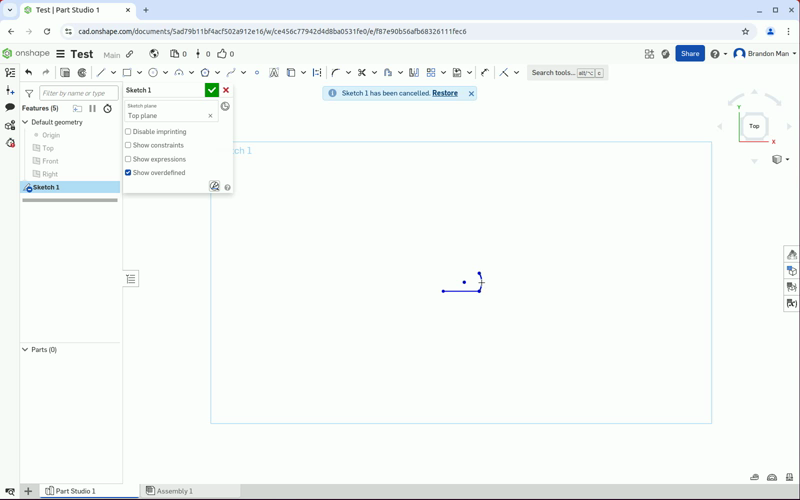
mouse_move(479, 273)
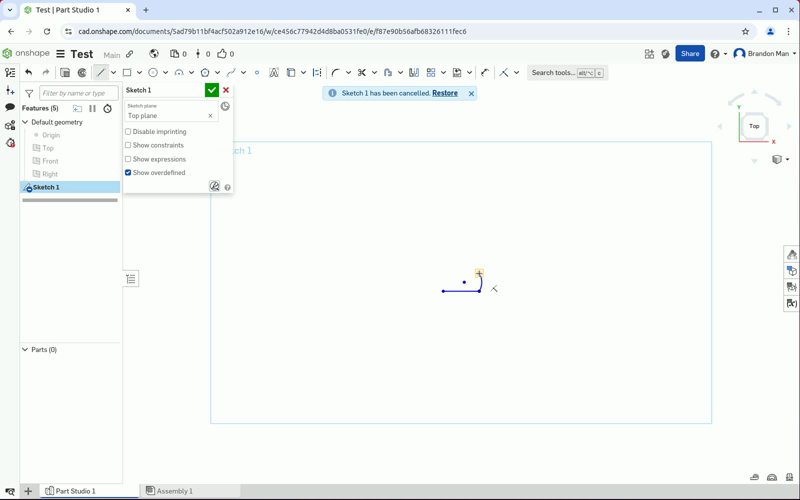
click(479, 273)
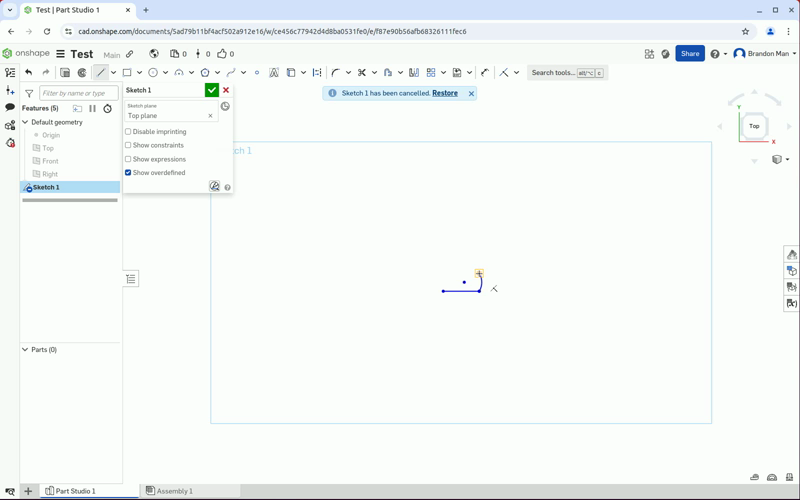
key_down(shift)
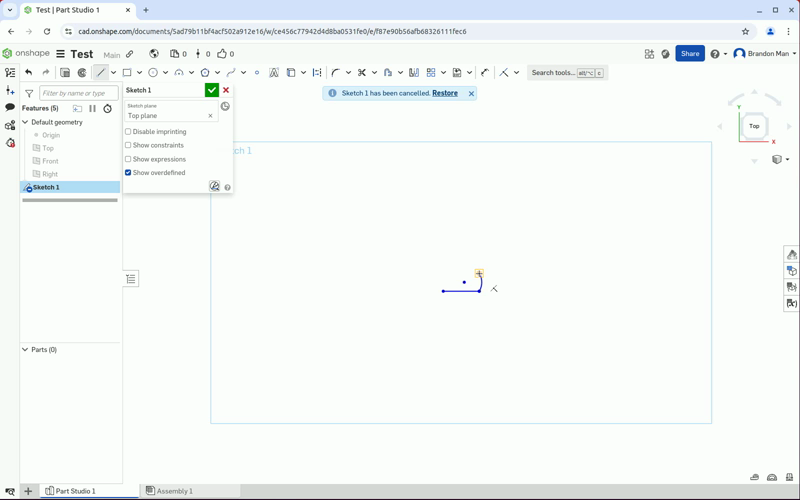
mouse_move(509, 273)
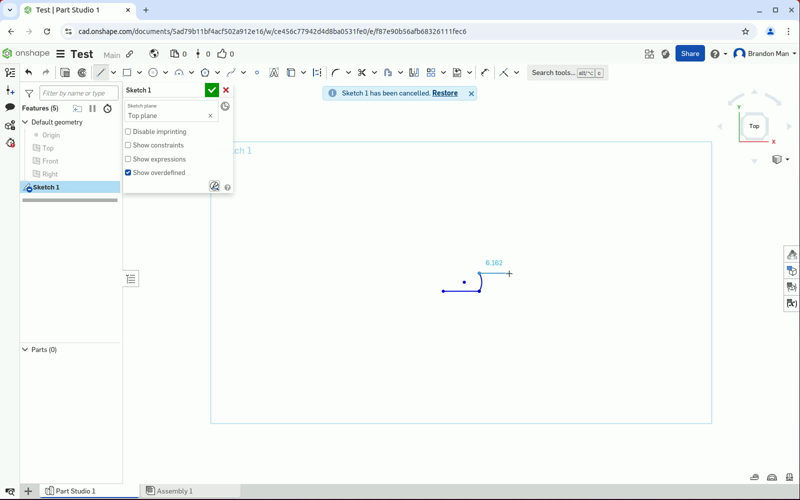
mouse_move(443, 273)
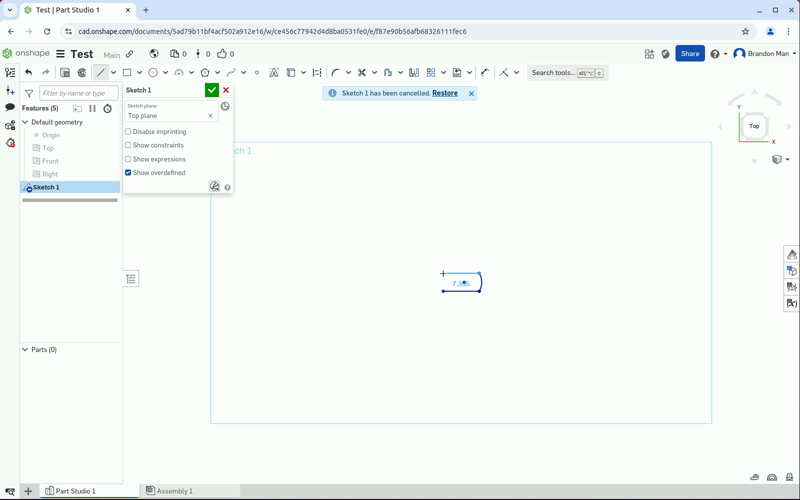
click(443, 273)
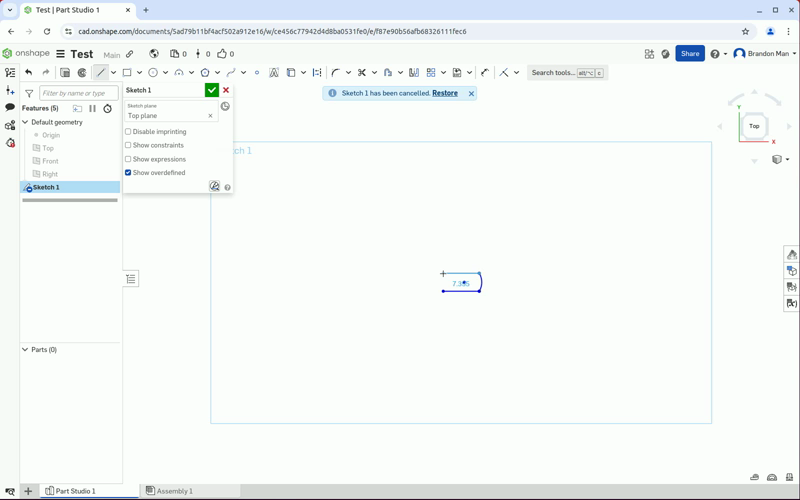
key_up(shift)
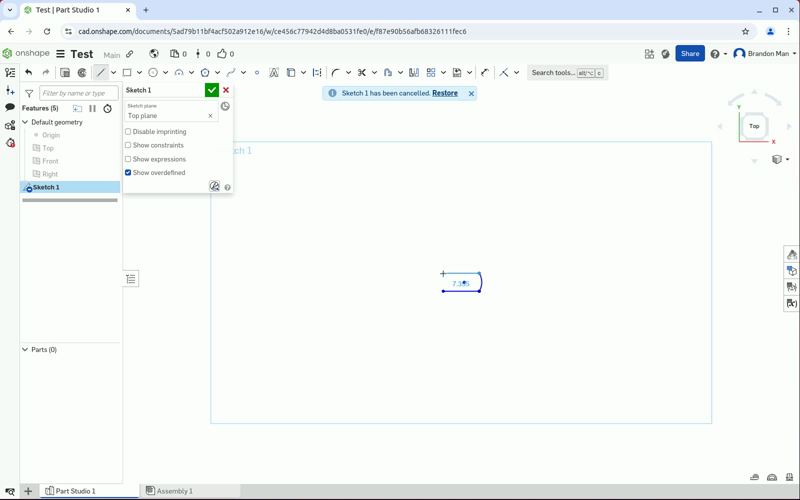
key(esc)
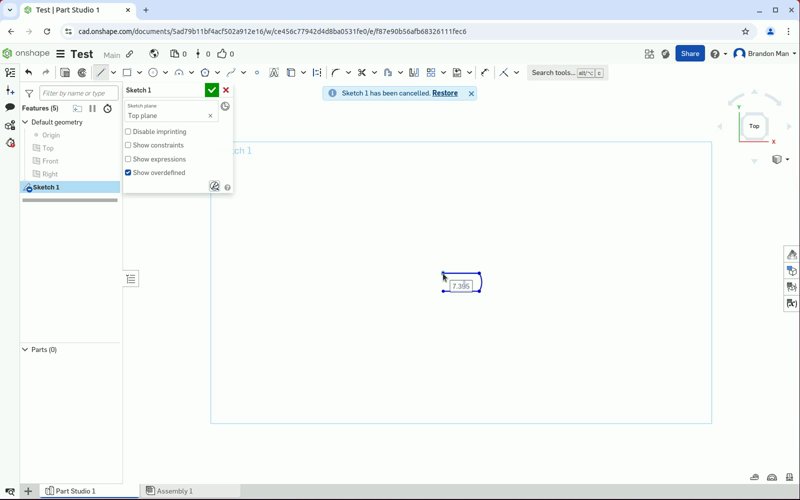
key(a)
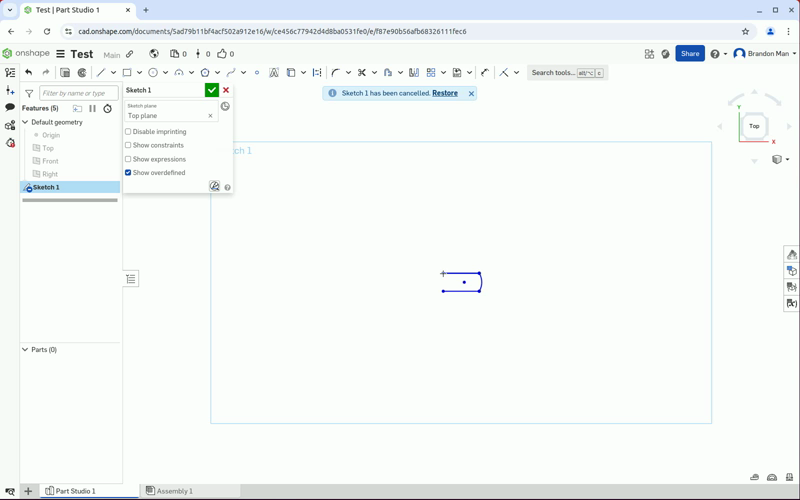
mouse_move(443, 273)
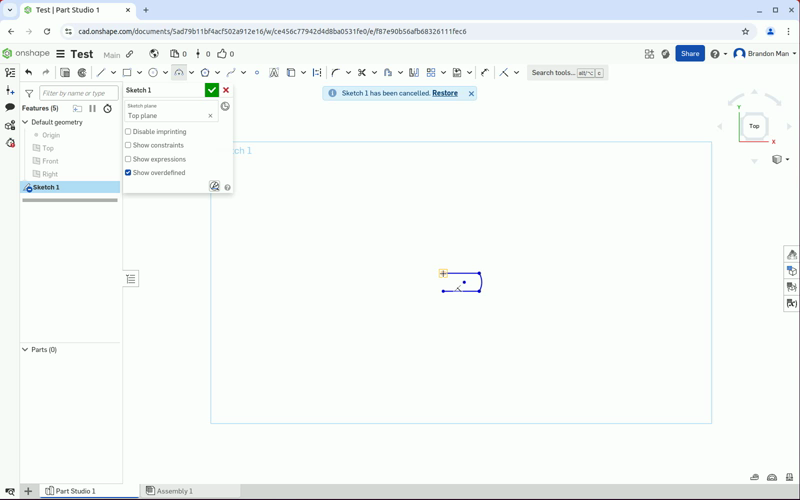
click(443, 273)
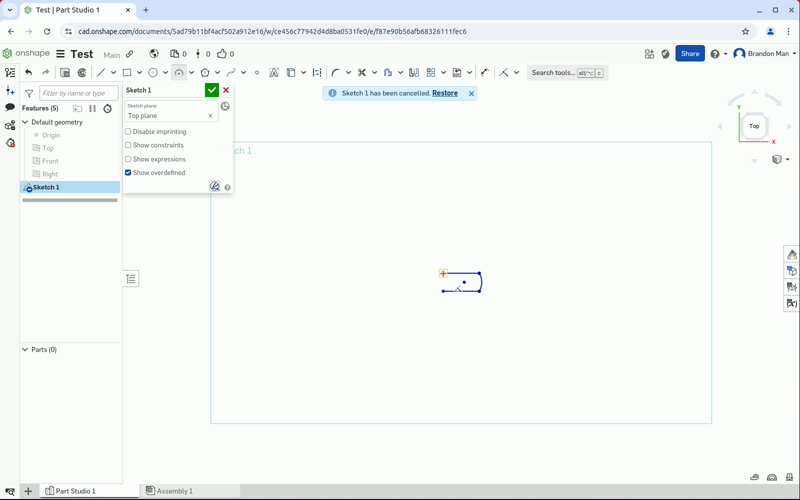
mouse_move(443, 291)
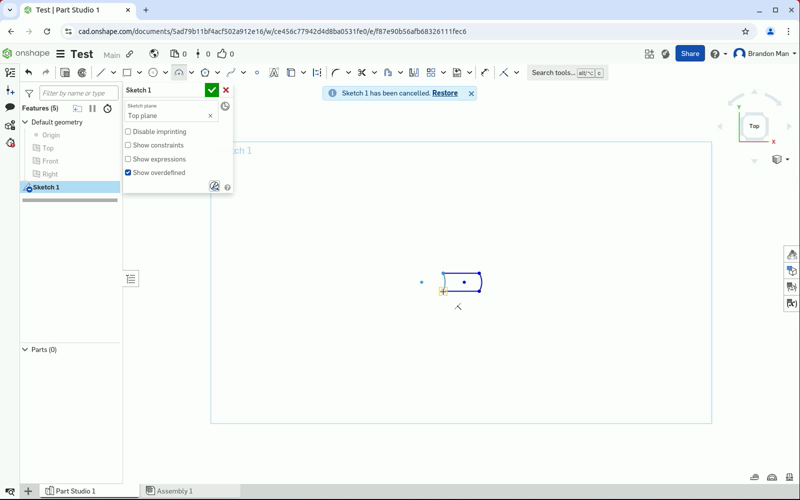
click(443, 291)
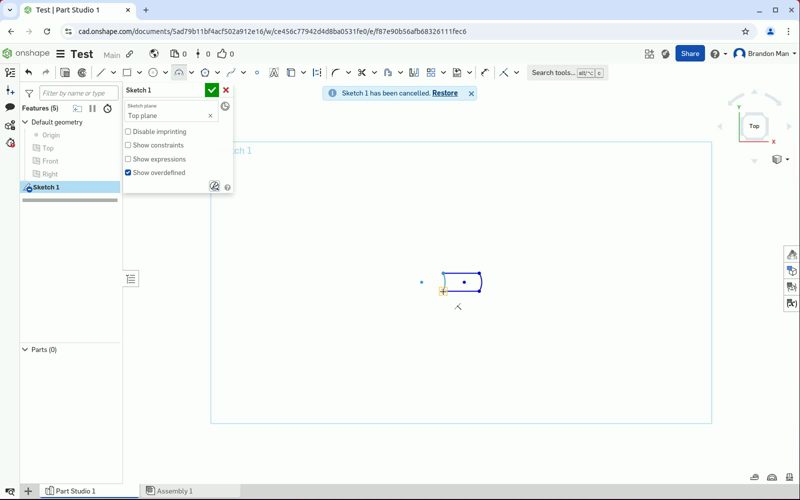
key_down(shift)
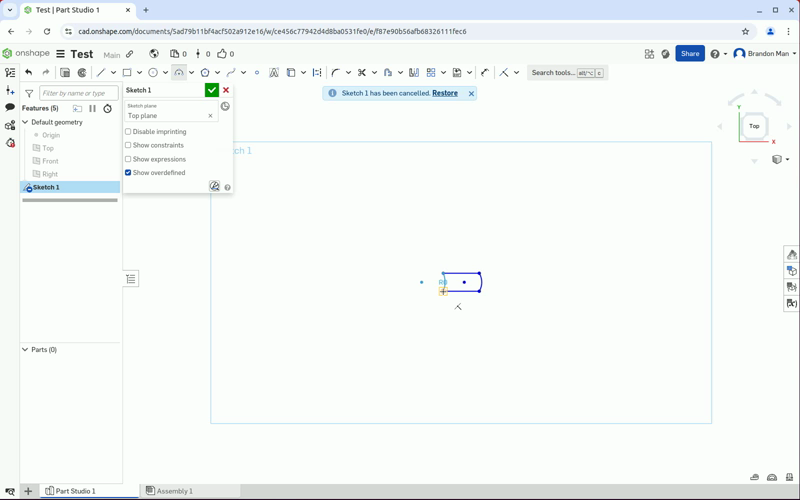
mouse_move(440, 282)
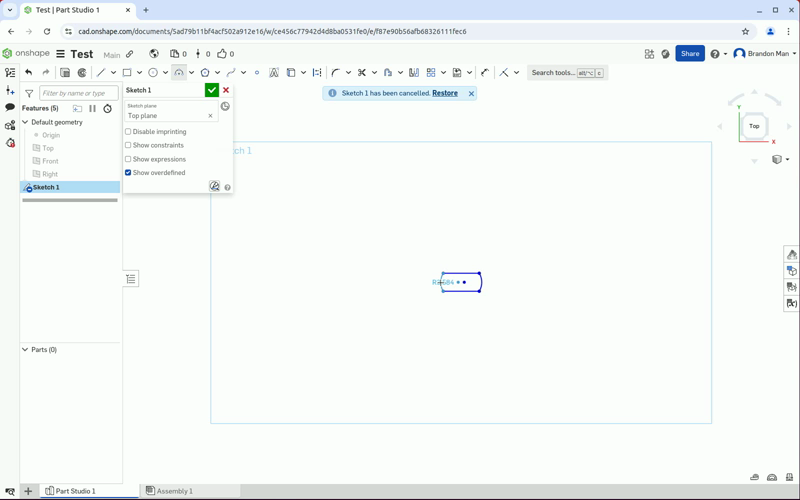
click(440, 282)
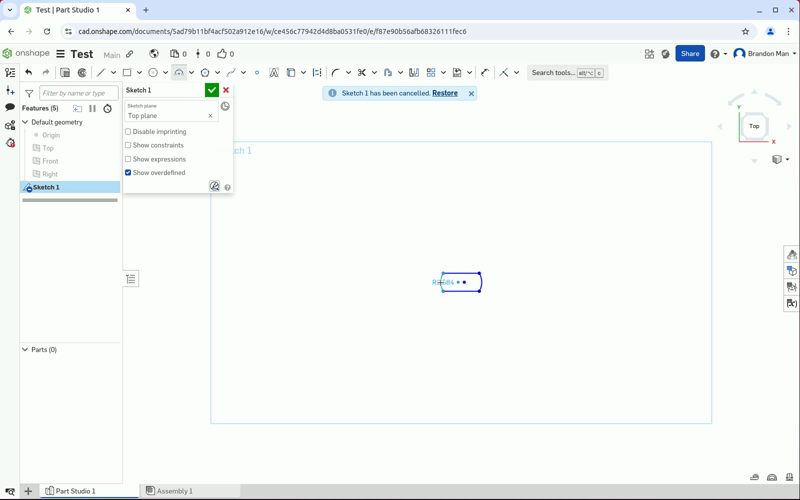
key_up(shift)
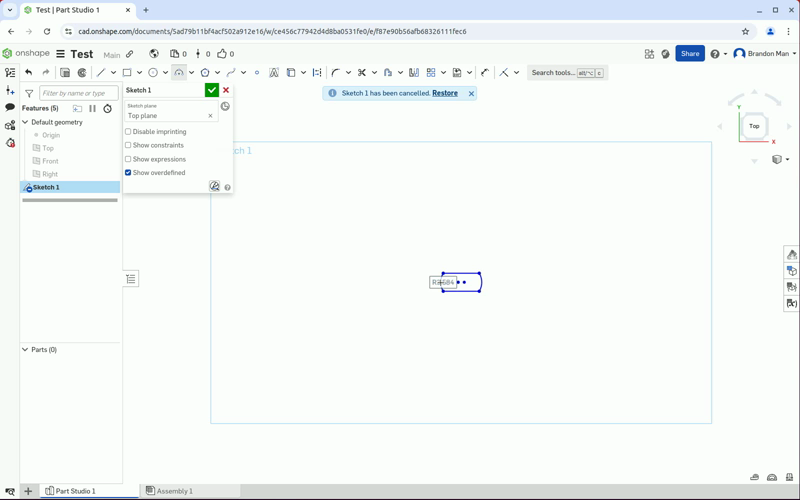
key(esc)
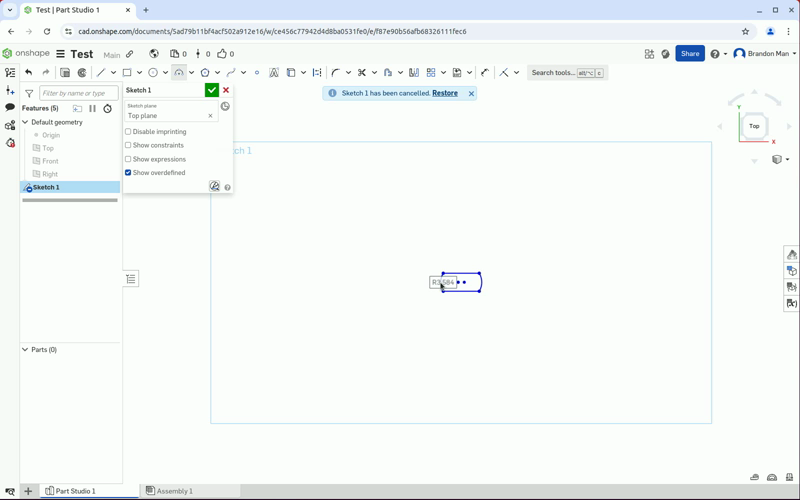
mouse_move(448, 277)
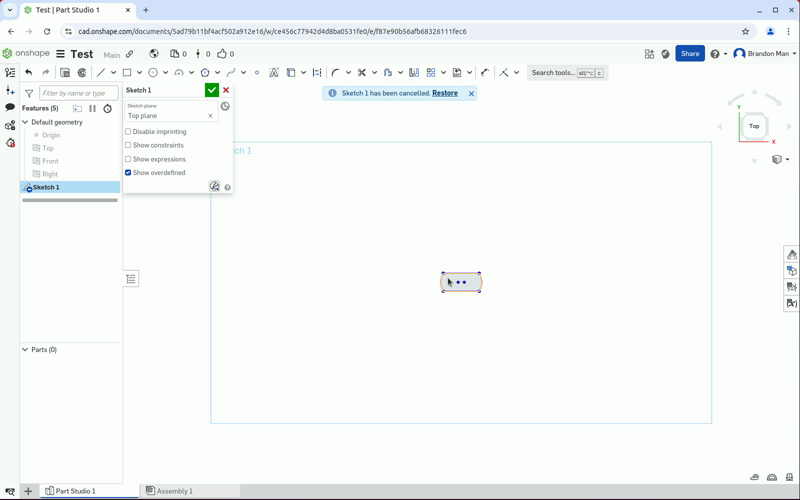
scroll(6)
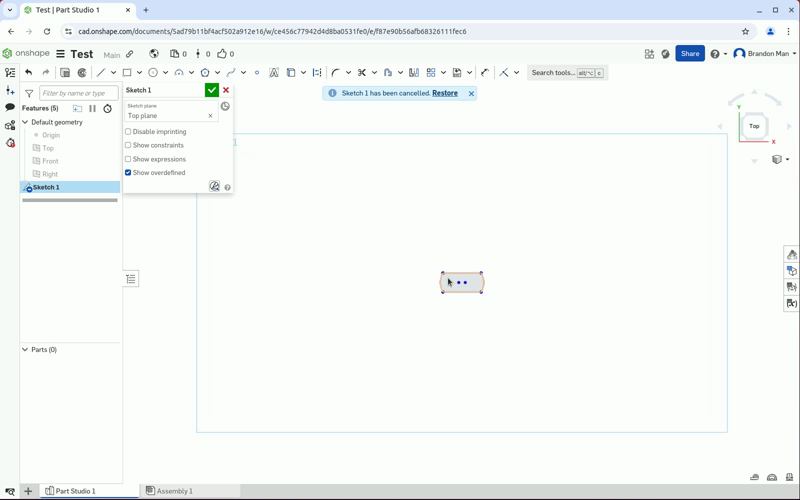
scroll(6)
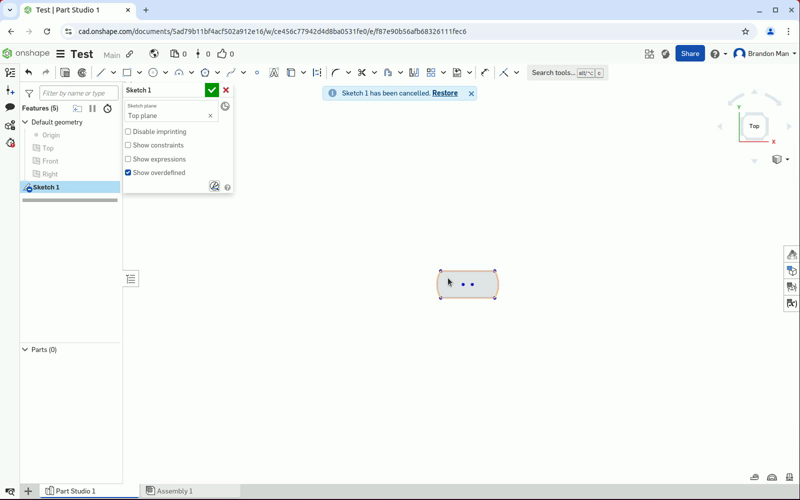
scroll(6)
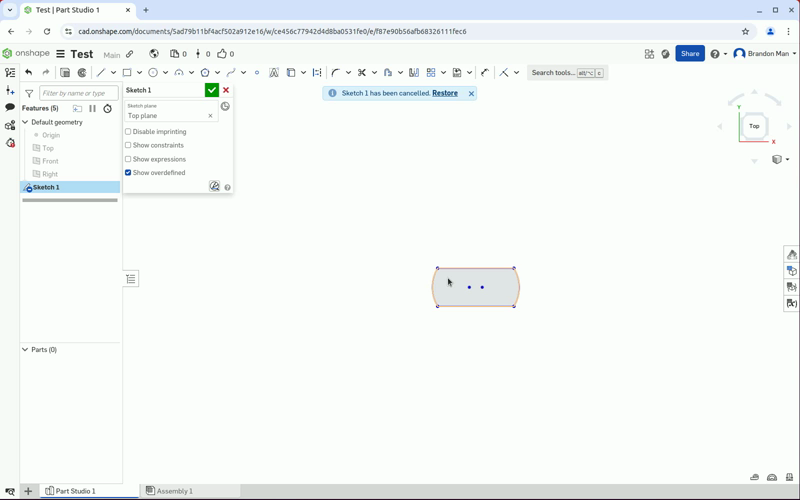
scroll(6)
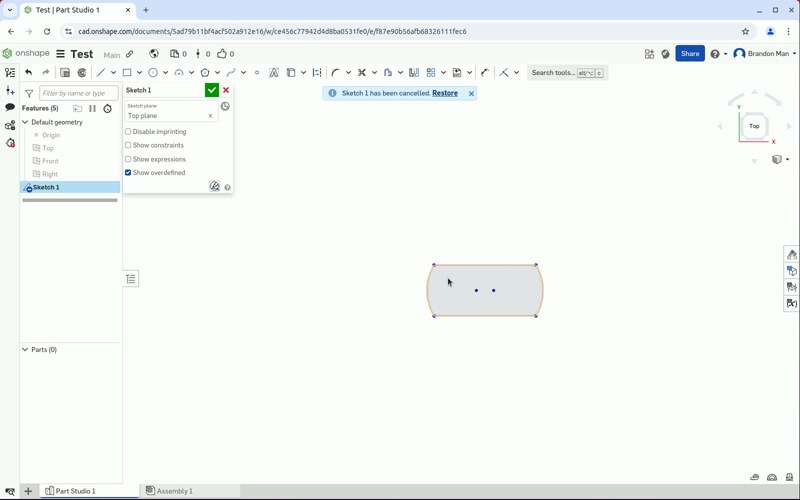
scroll(6)
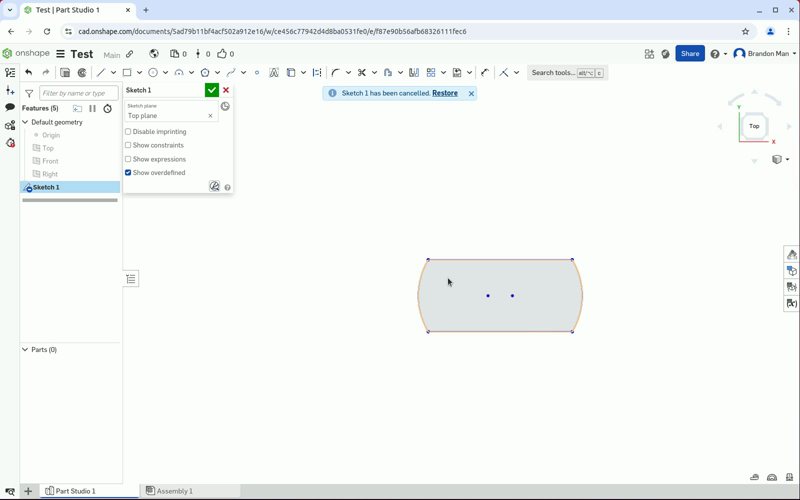
scroll(6)
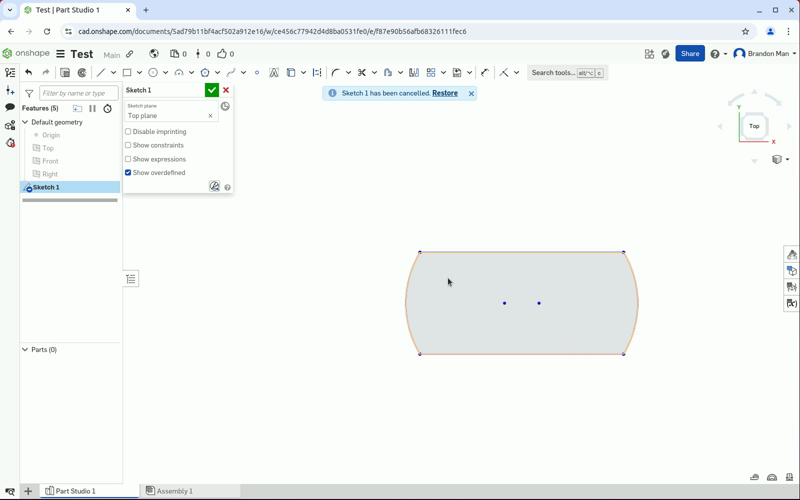
scroll(6)
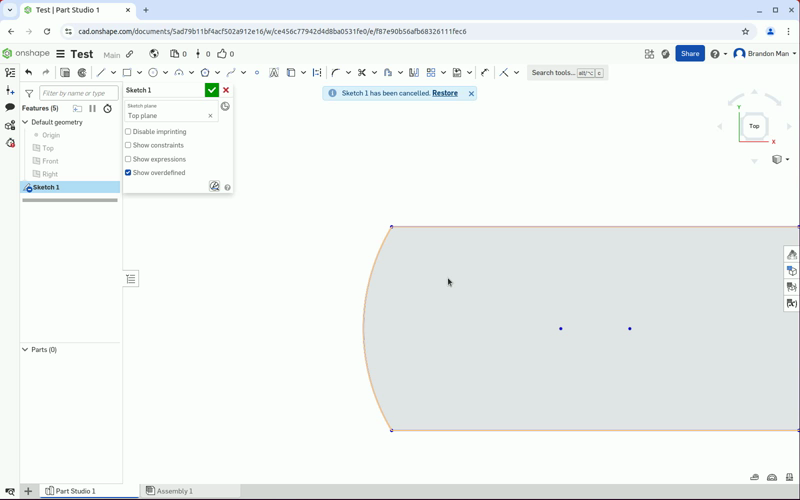
click(448, 277)
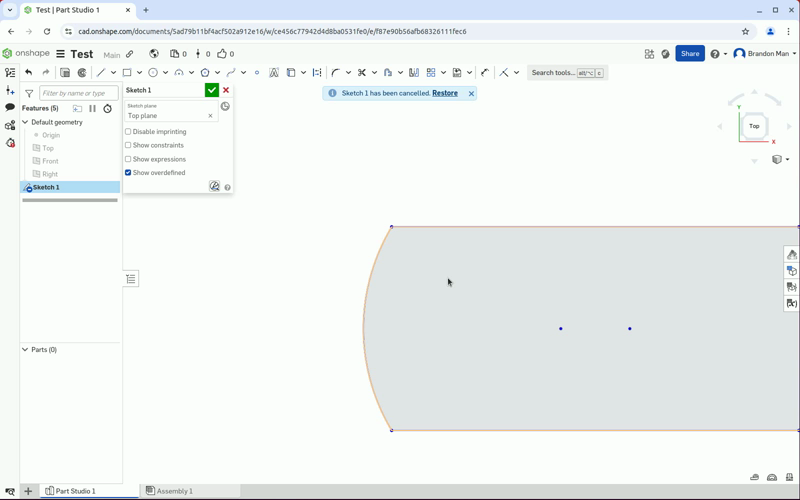
scroll(-6)
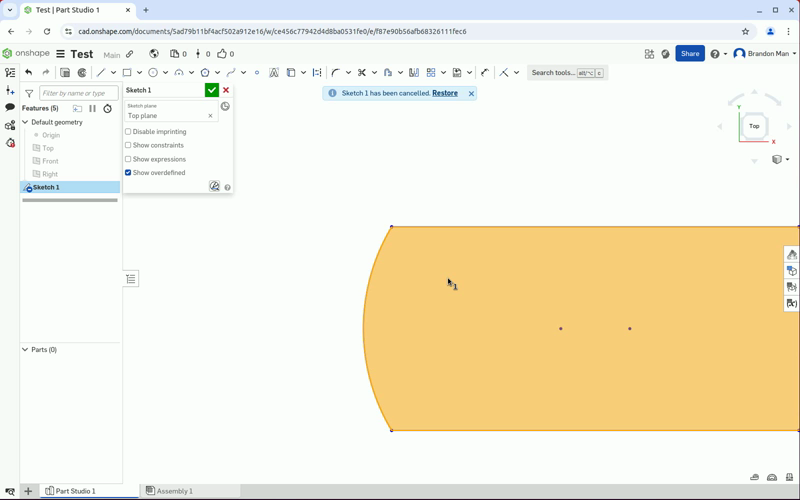
scroll(-6)
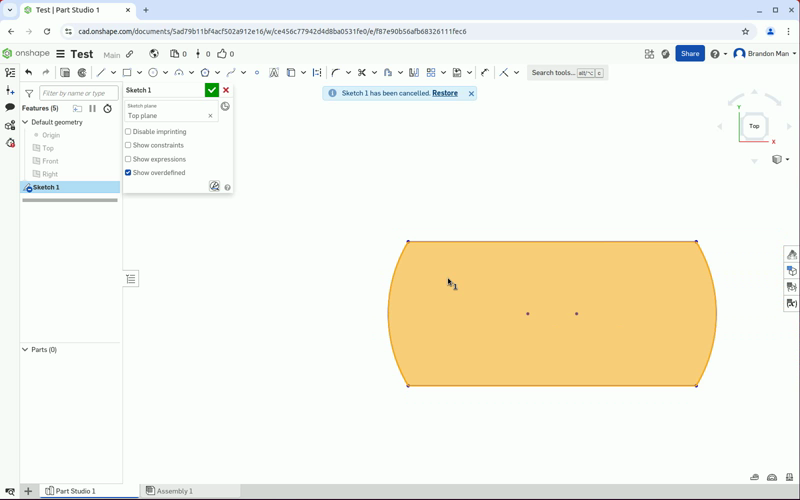
scroll(-6)
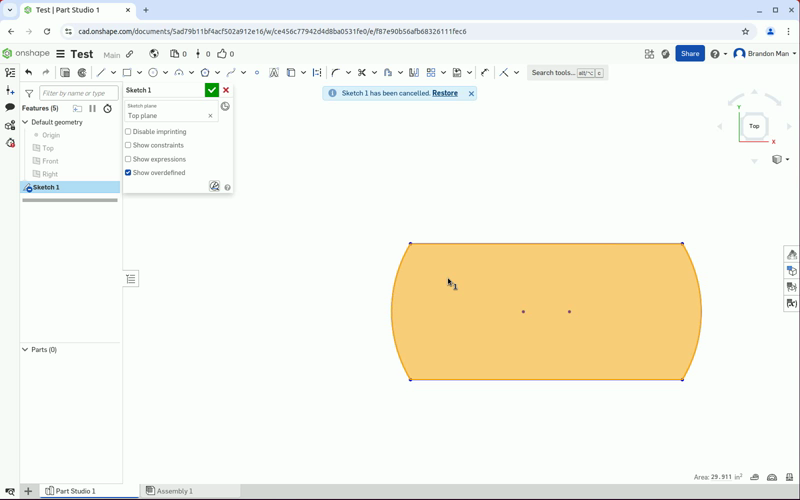
scroll(-6)
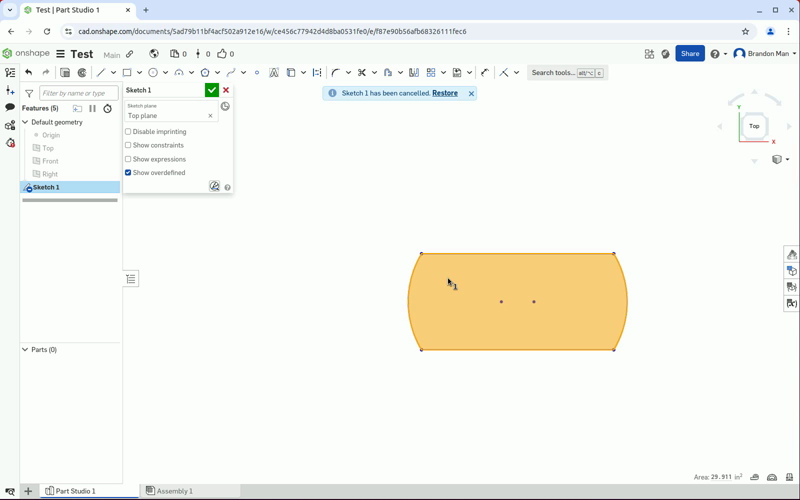
scroll(-6)
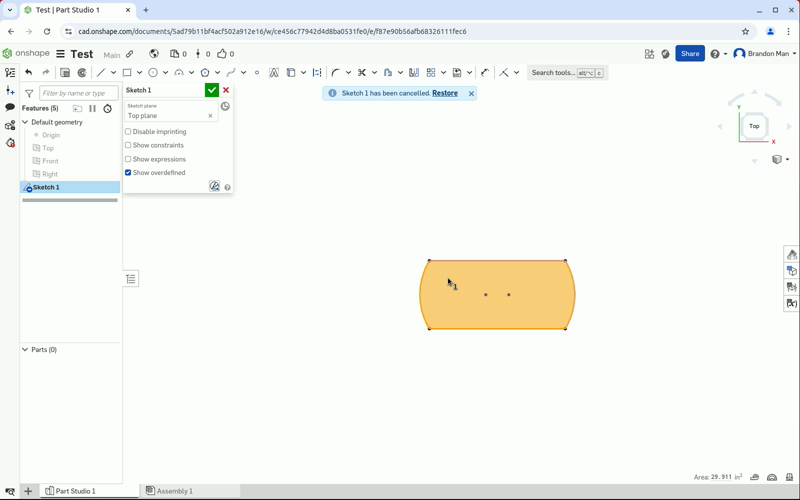
scroll(-6)
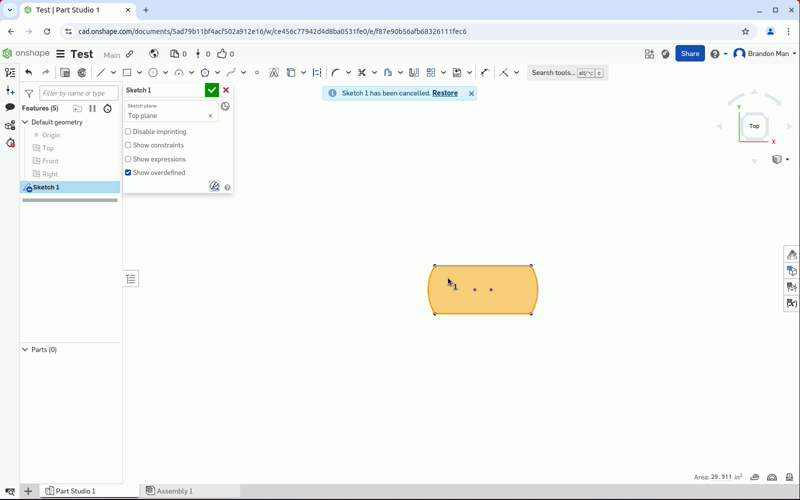
scroll(-6)
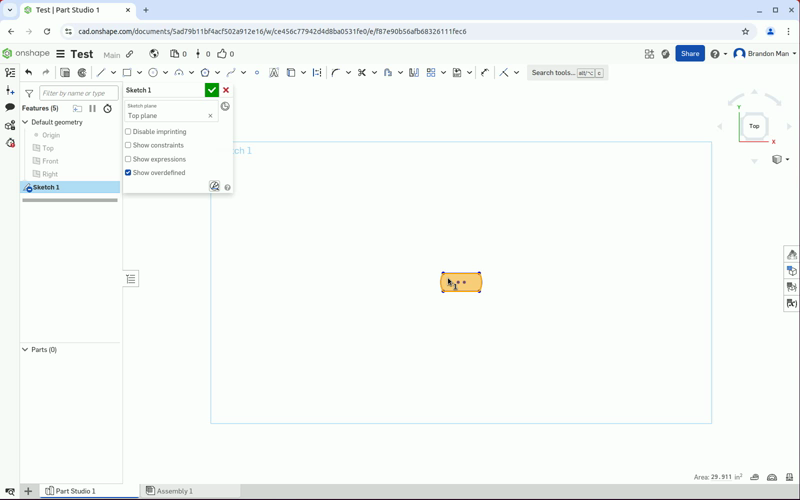
mouse_move(73, 352)
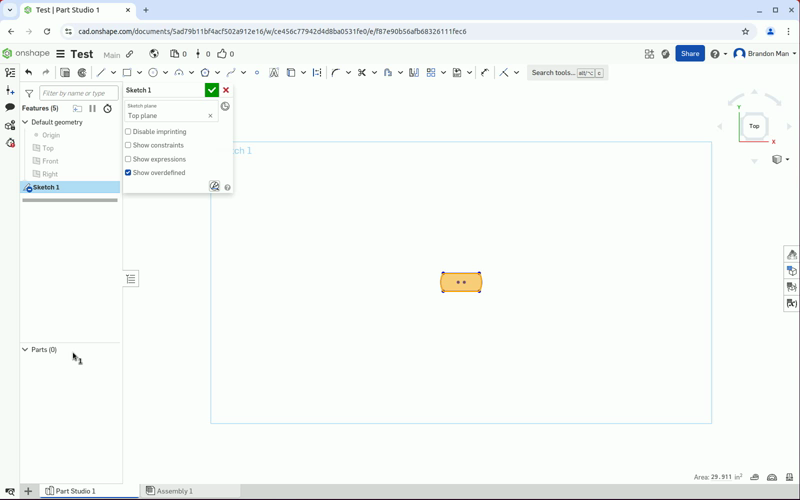
key(shift+y)
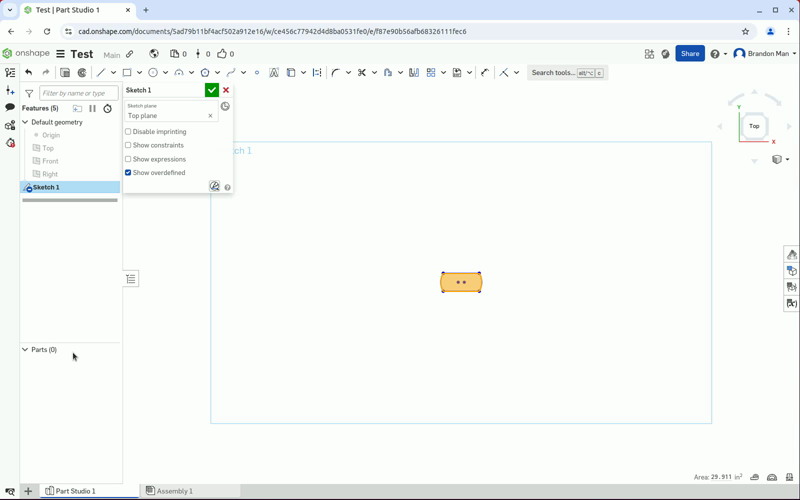
key(shift+e)
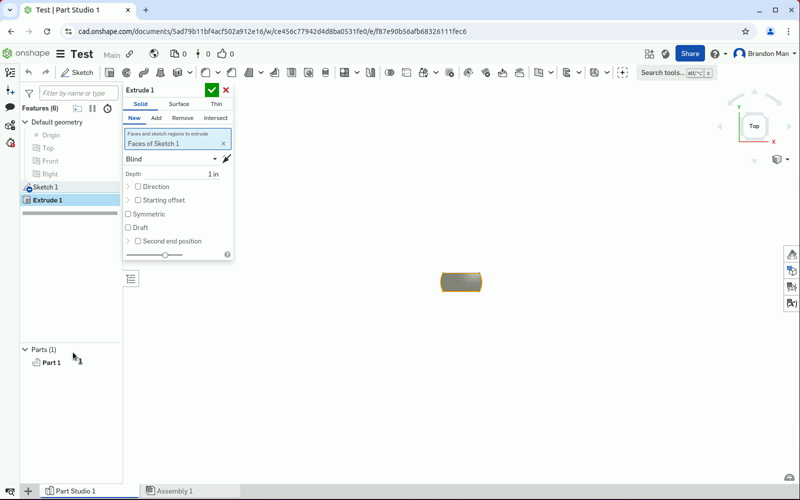
mouse_move(143, 106)
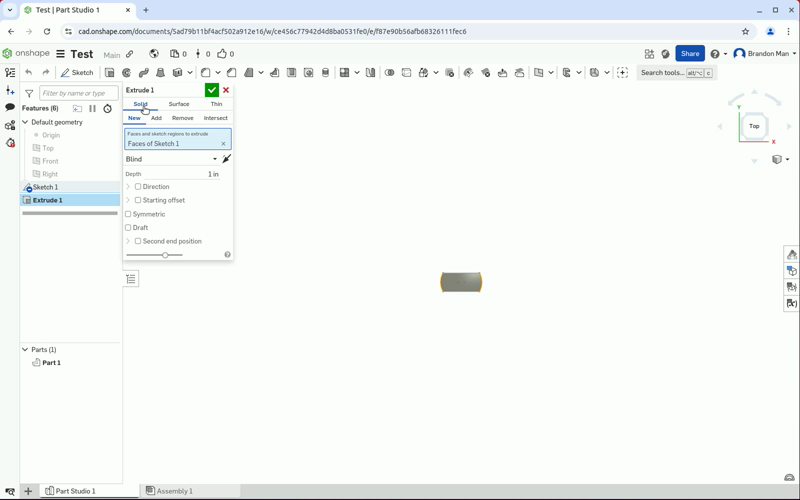
click(143, 106)
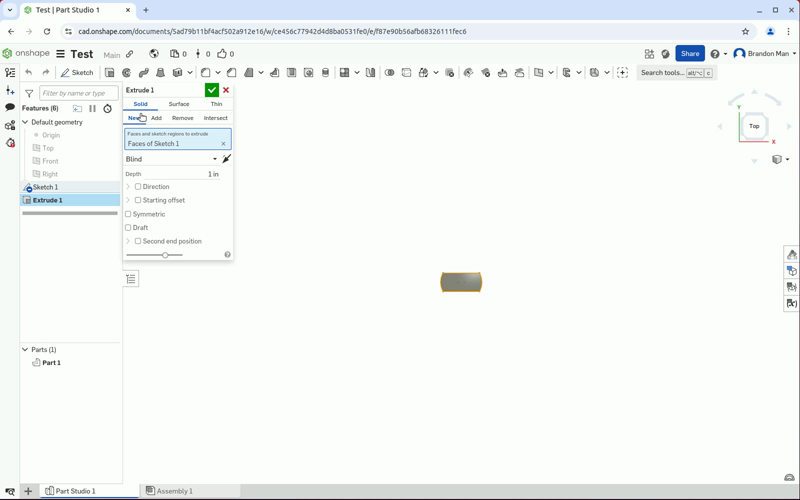
mouse_move(137, 120)
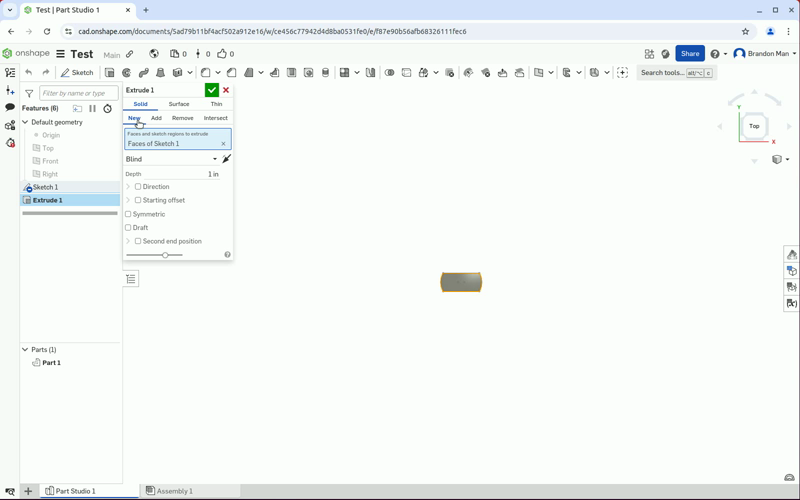
click(137, 120)
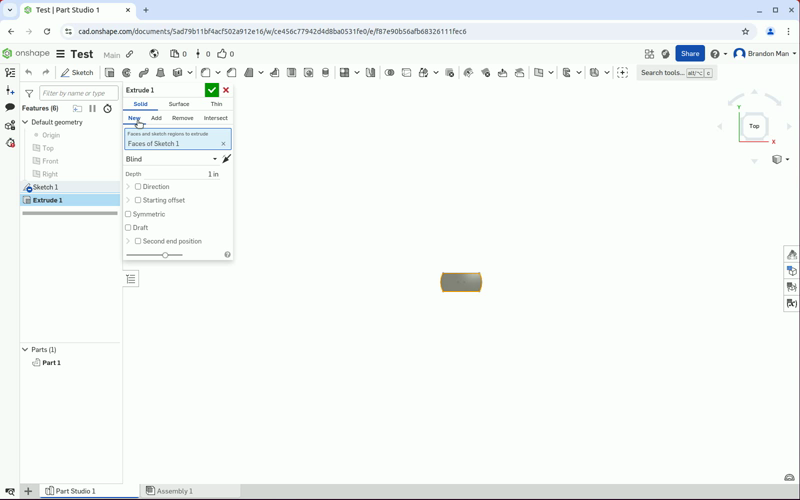
key(tab, 4)
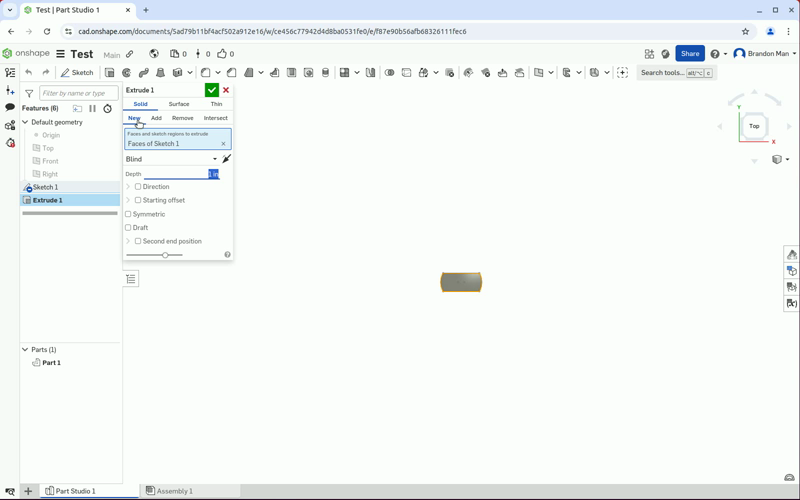
text(-23.108)
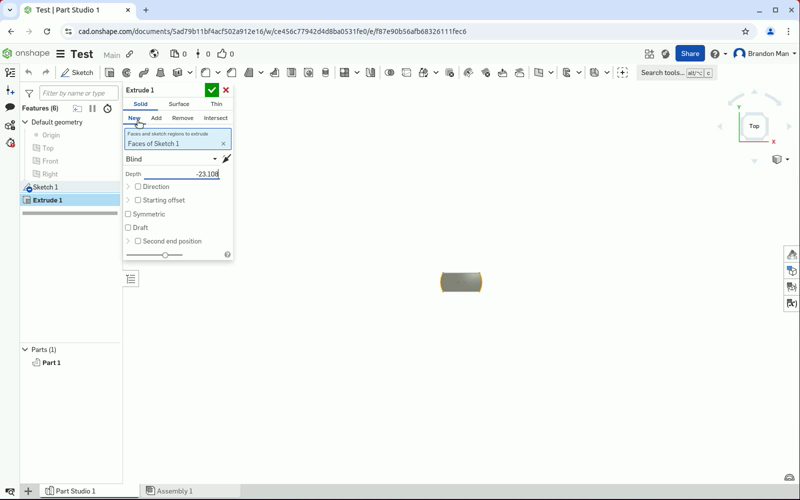
key(enter)
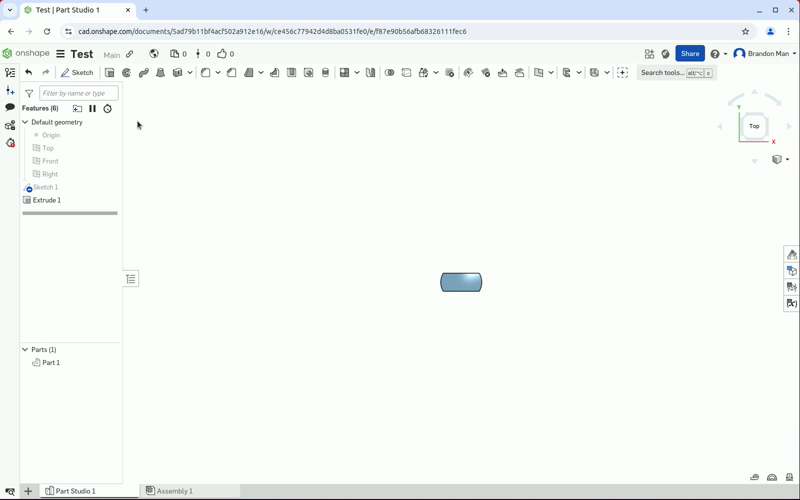
key(shift+h)
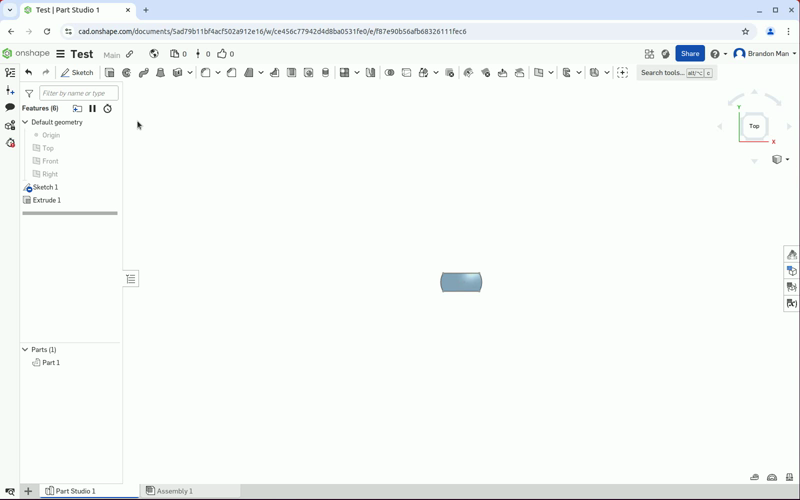
key(shift+h)
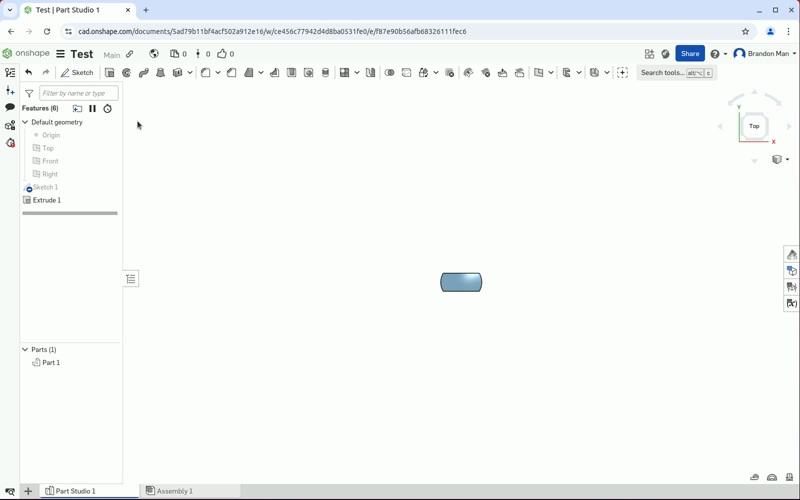
mouse_move(73, 189)
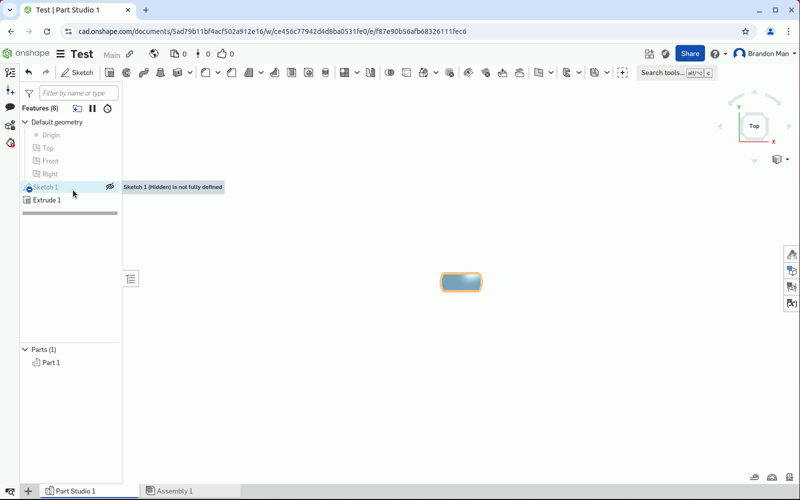
click(73, 189)
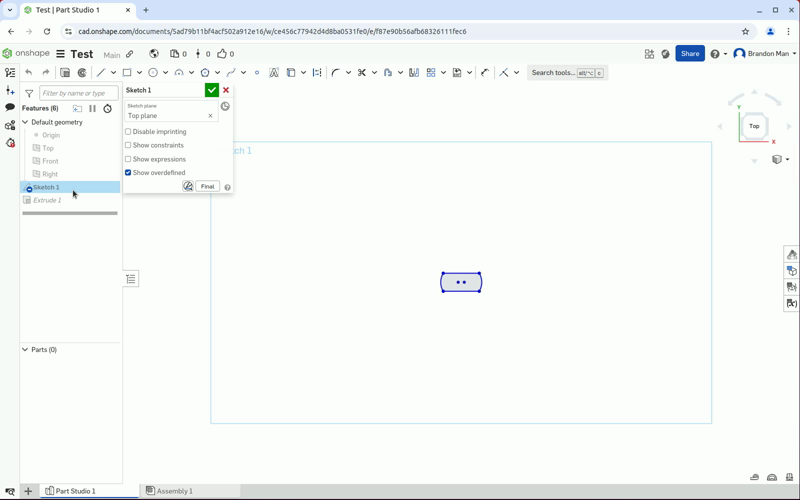
mouse_move(229, 92)
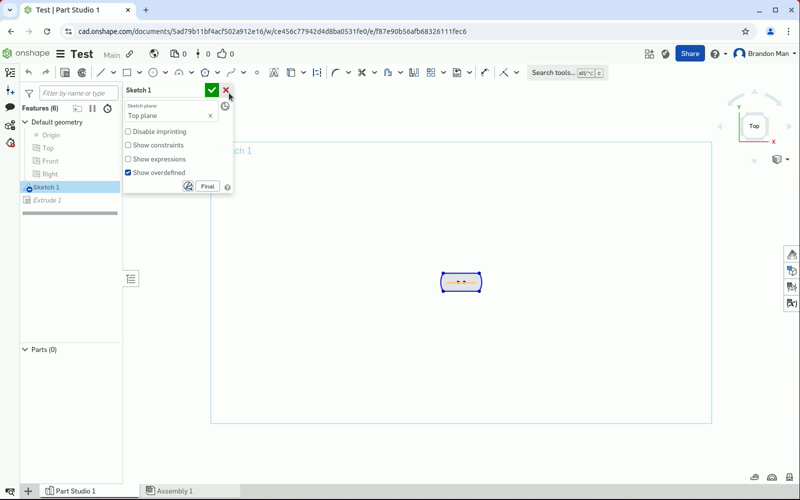
click(229, 92)
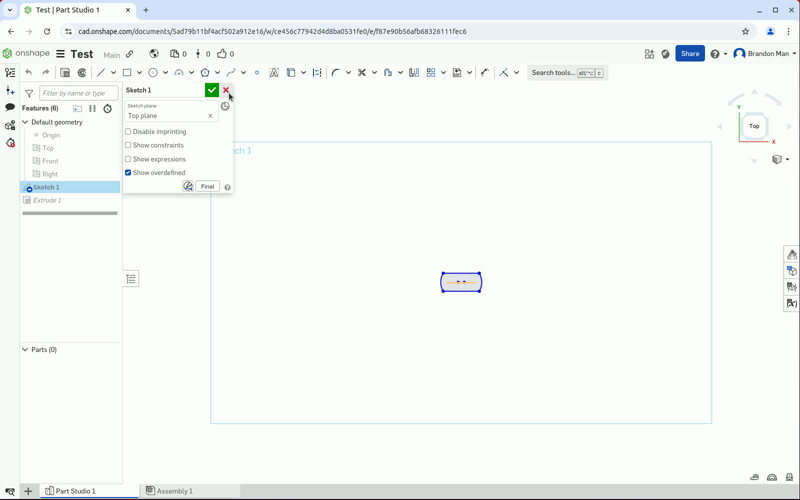
key(shift+s)
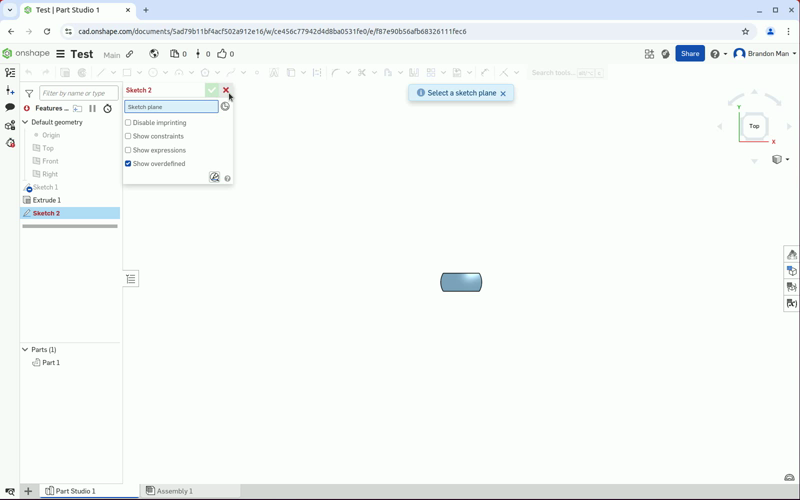
mouse_move(73, 150)
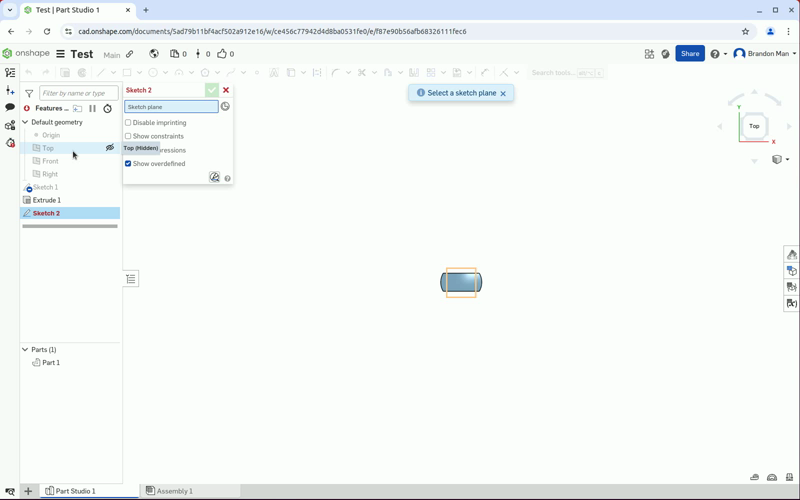
click(73, 150)
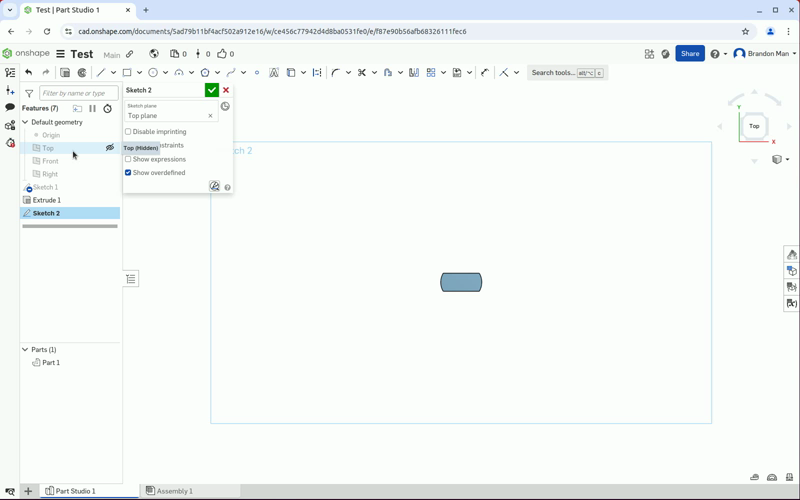
mouse_move(73, 352)
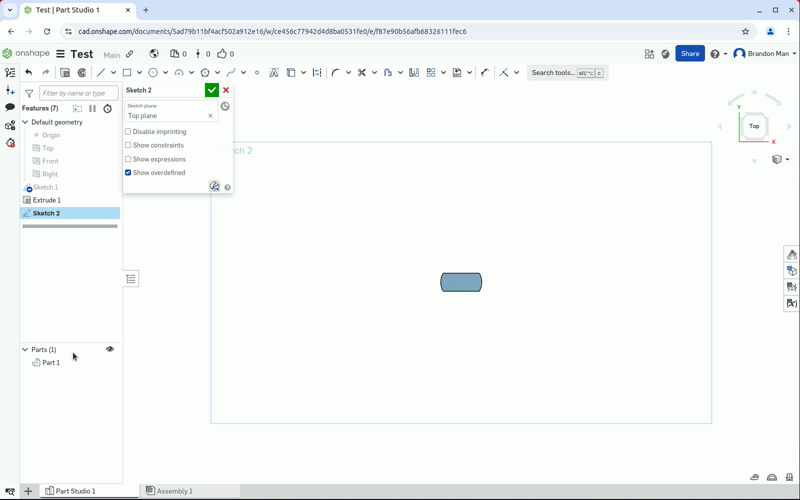
key(y)
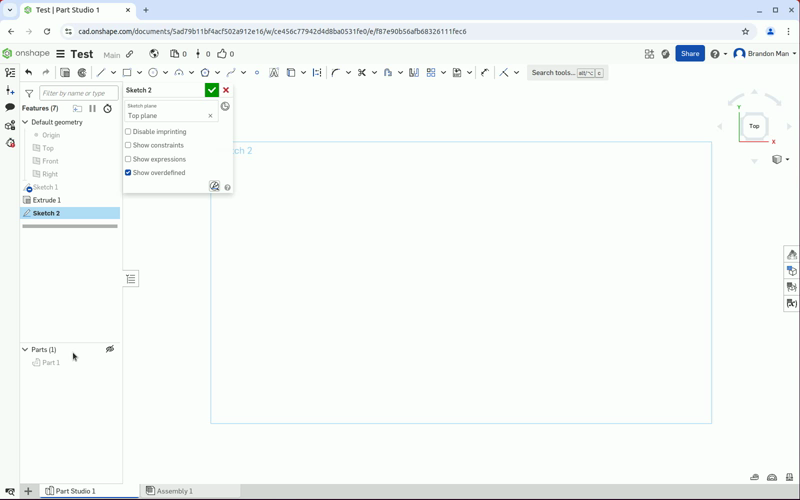
key(l)
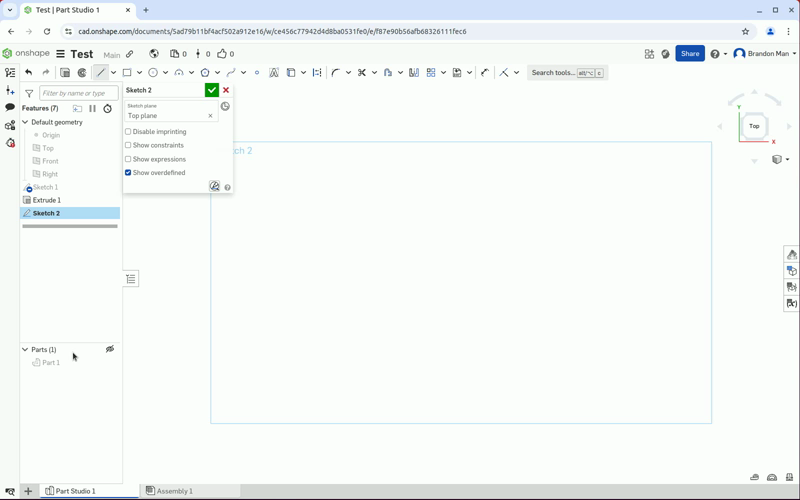
key_down(shift)
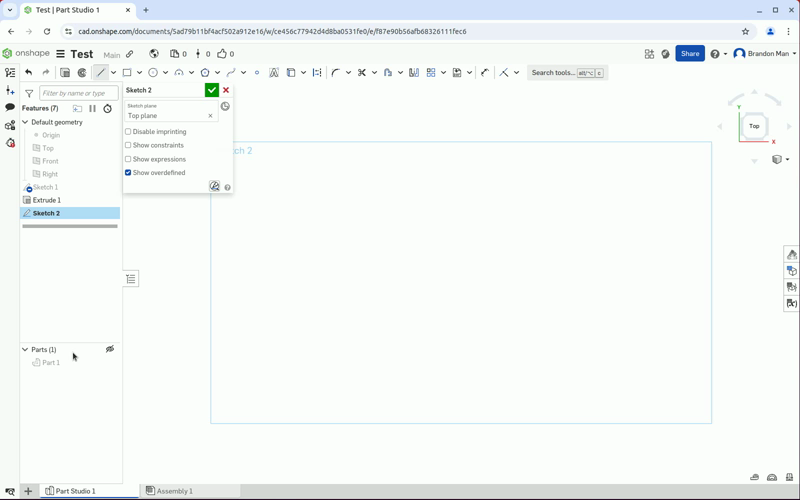
mouse_move(443, 274)
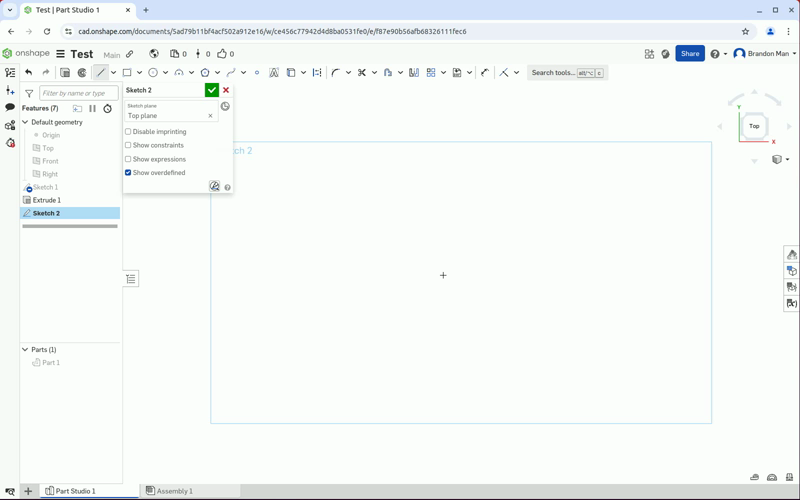
click(443, 274)
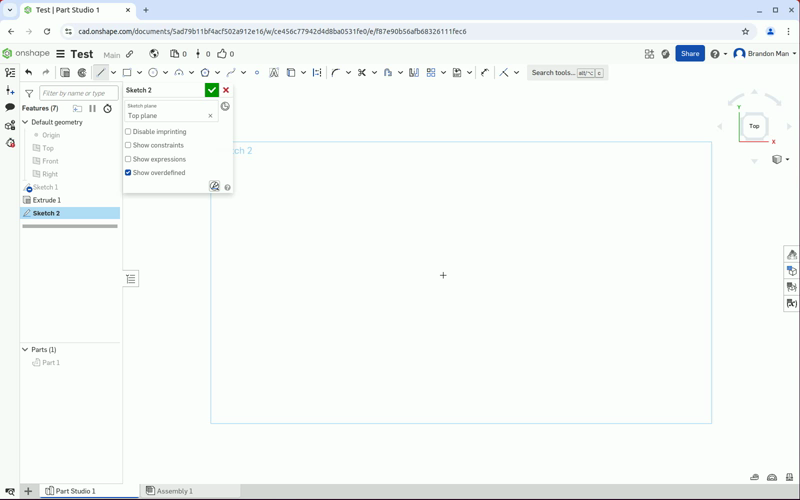
key_up(shift)
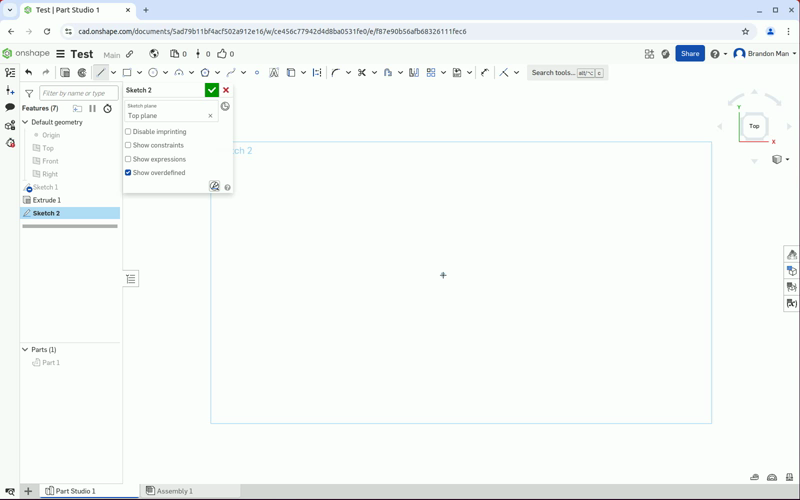
key_down(shift)
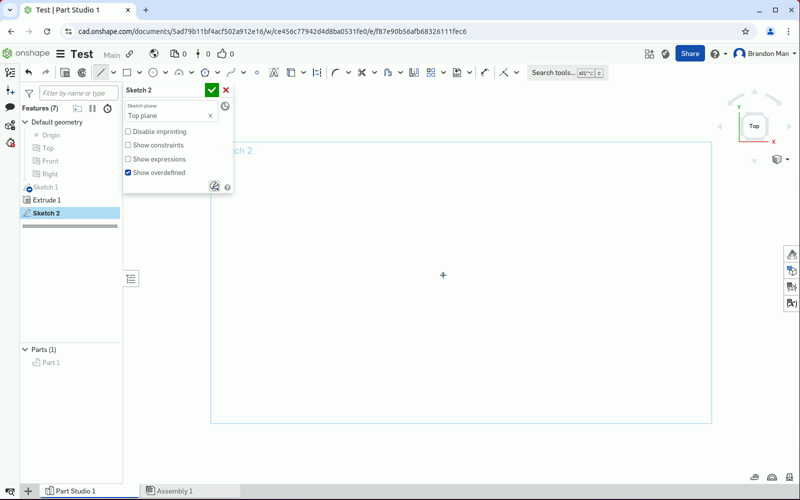
mouse_move(473, 274)
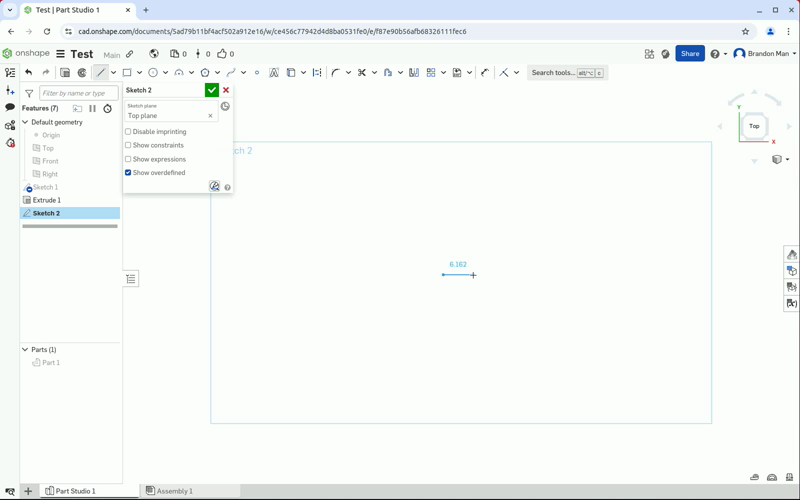
mouse_move(479, 274)
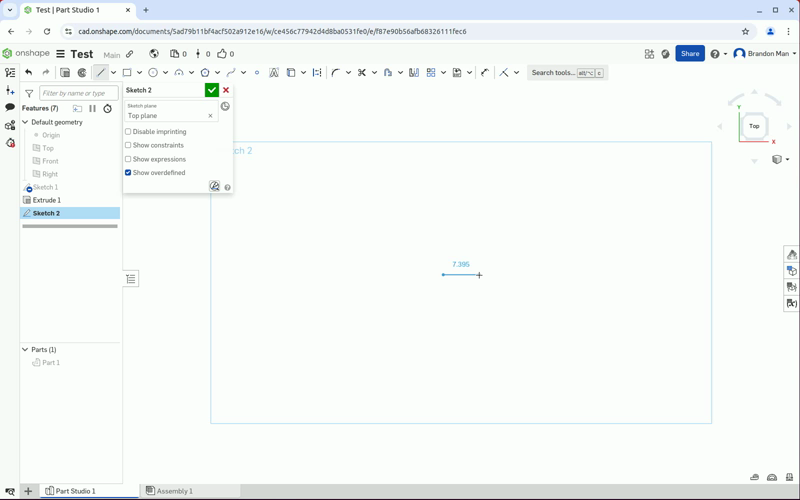
click(479, 274)
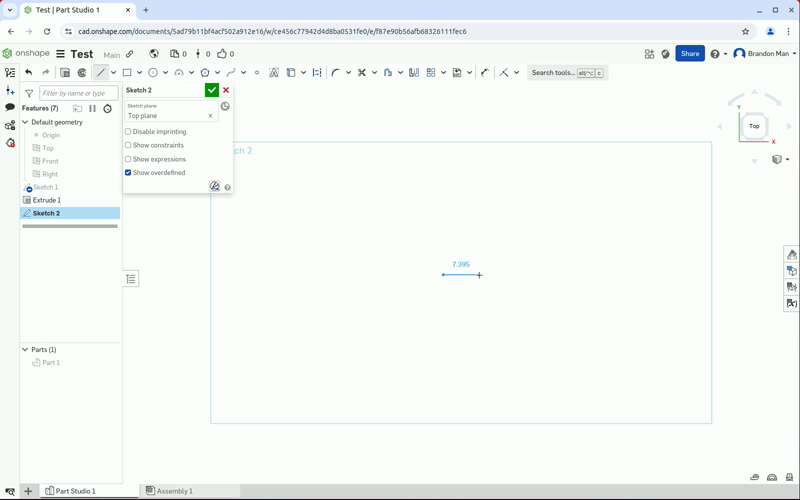
key_up(shift)
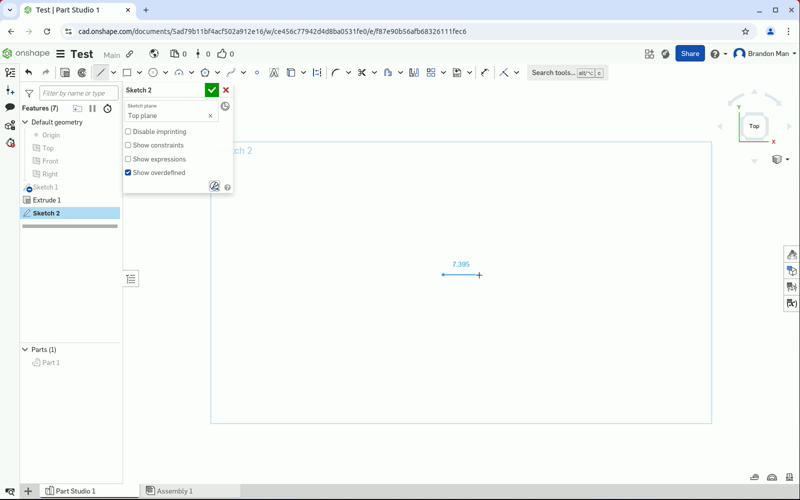
key(esc)
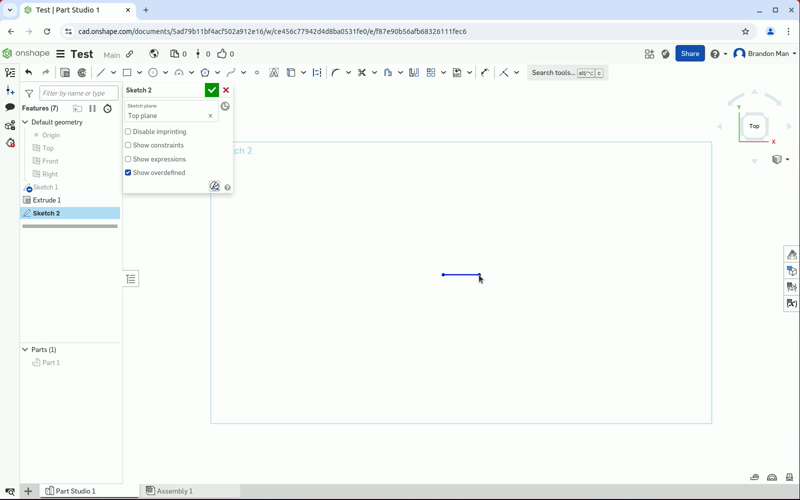
key(a)
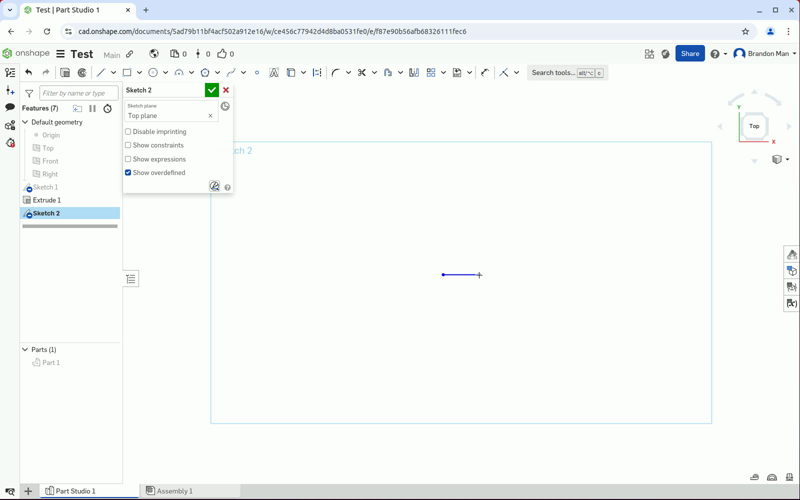
mouse_move(479, 274)
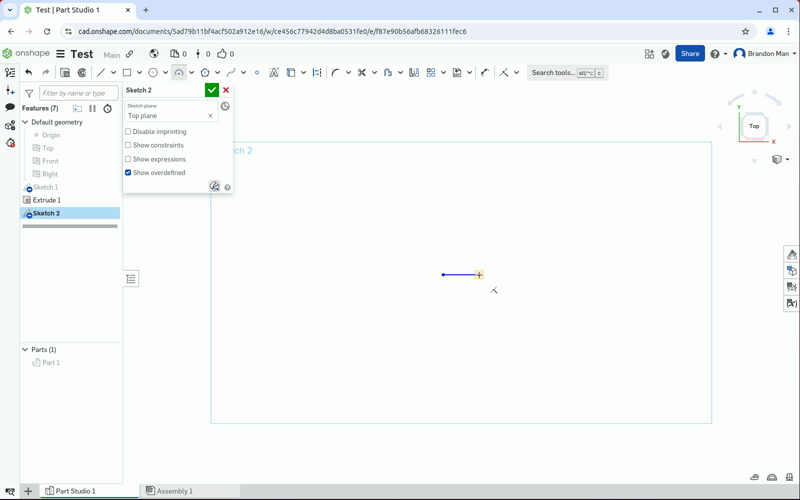
click(479, 274)
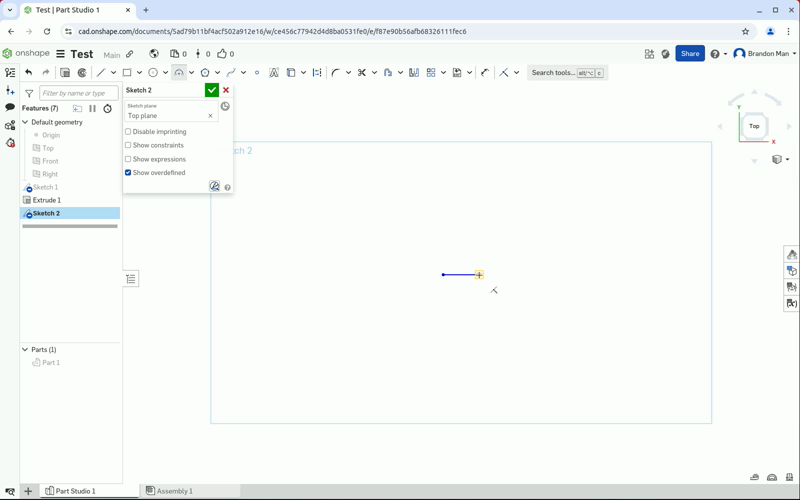
mouse_move(443, 274)
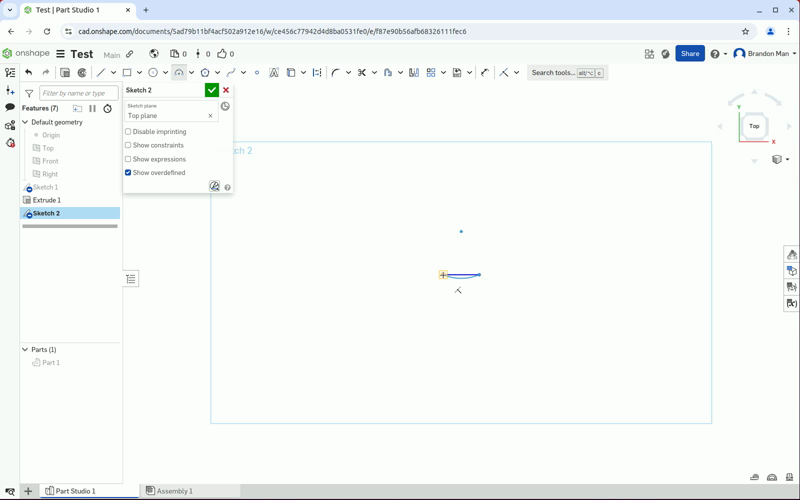
click(443, 274)
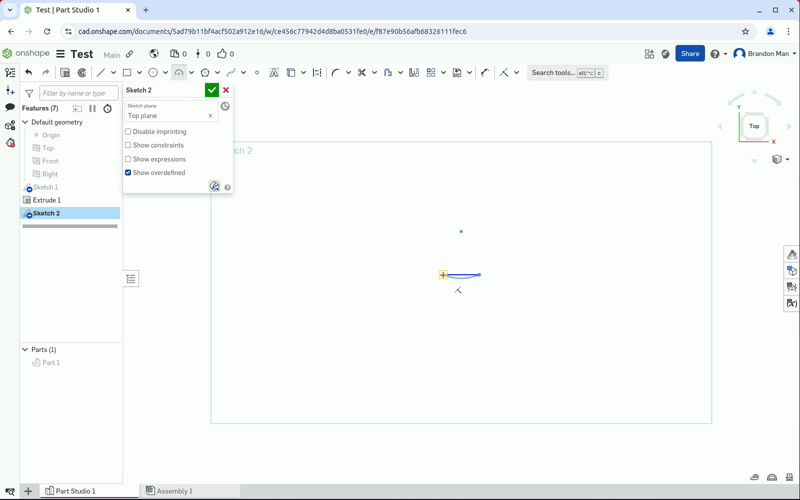
key_down(shift)
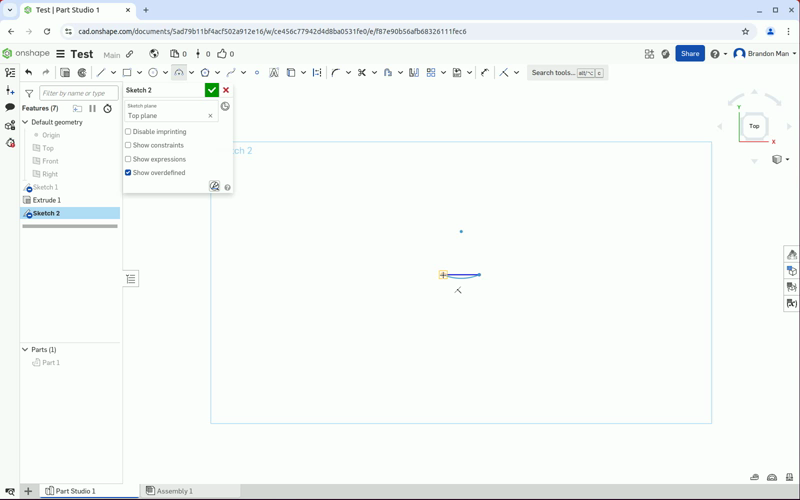
mouse_move(461, 263)
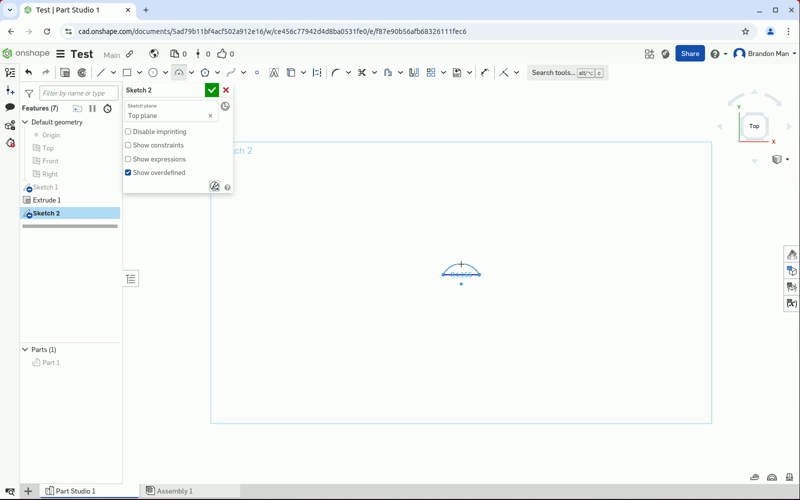
click(461, 263)
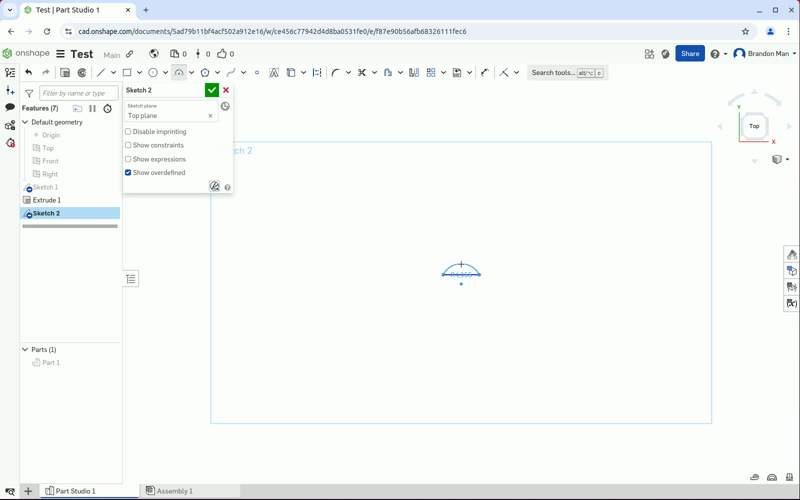
key_up(shift)
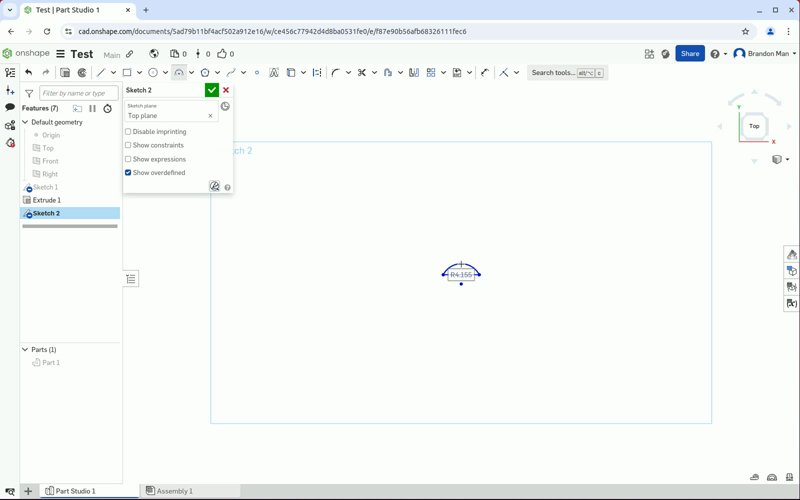
key(esc)
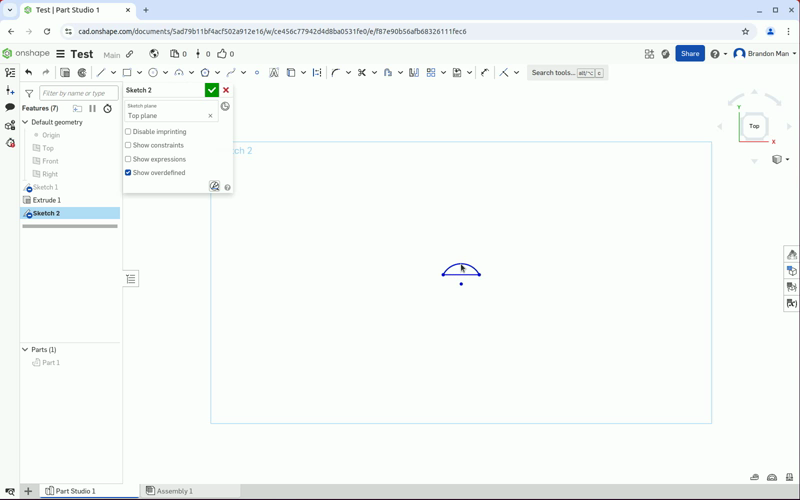
mouse_move(459, 273)
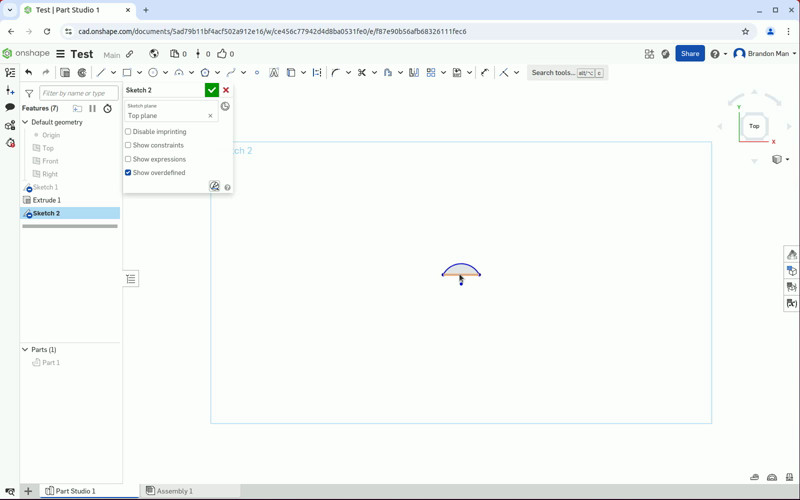
scroll(6)
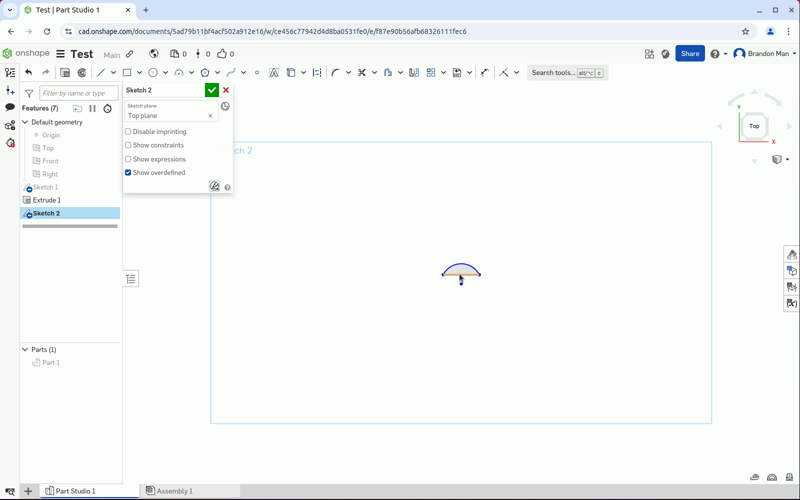
scroll(6)
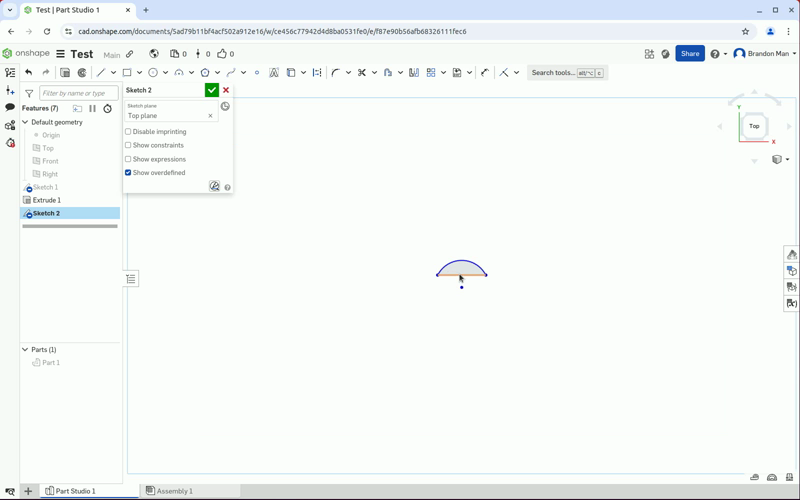
scroll(6)
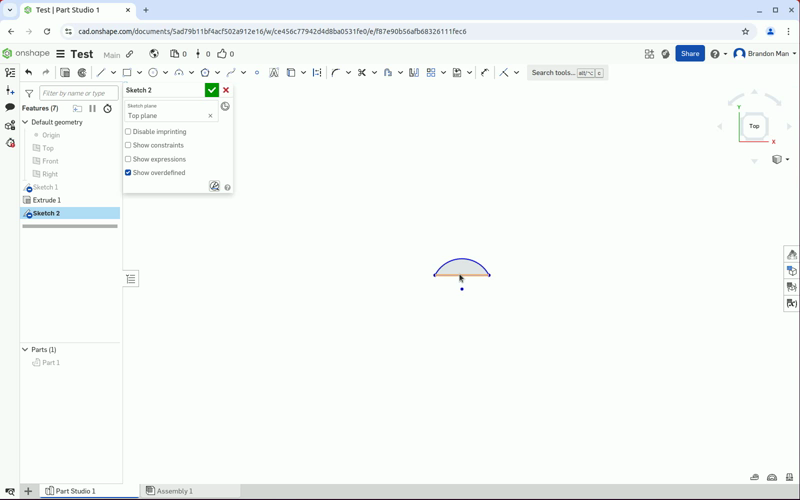
scroll(6)
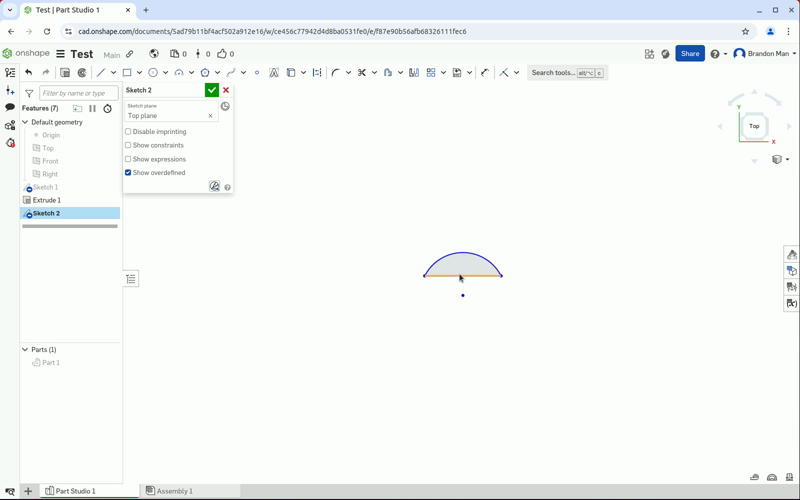
scroll(6)
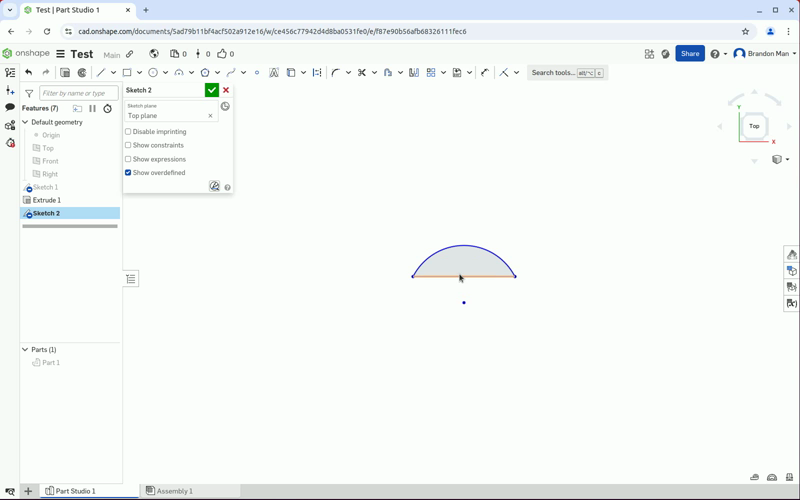
scroll(6)
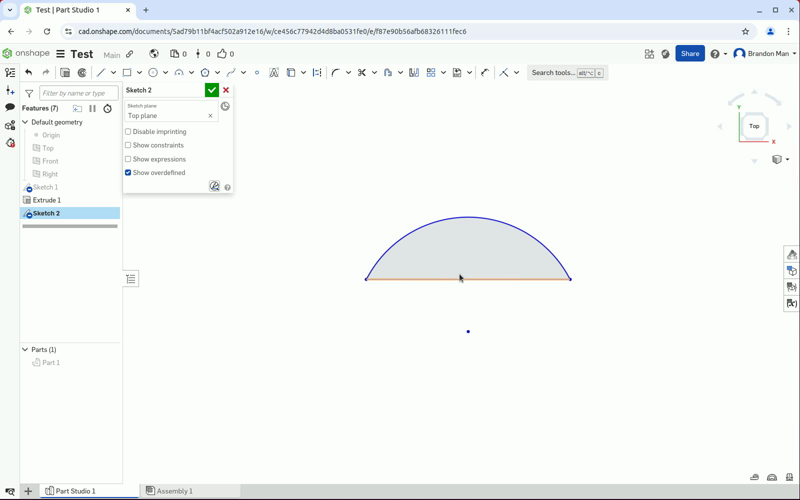
scroll(6)
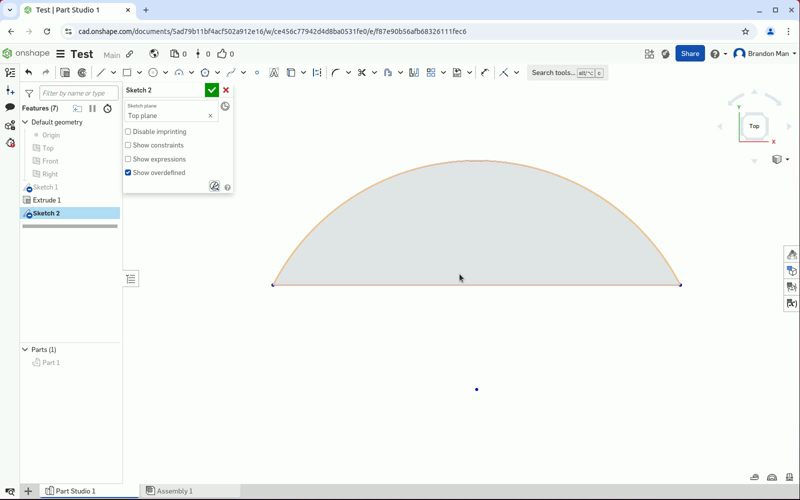
click(459, 273)
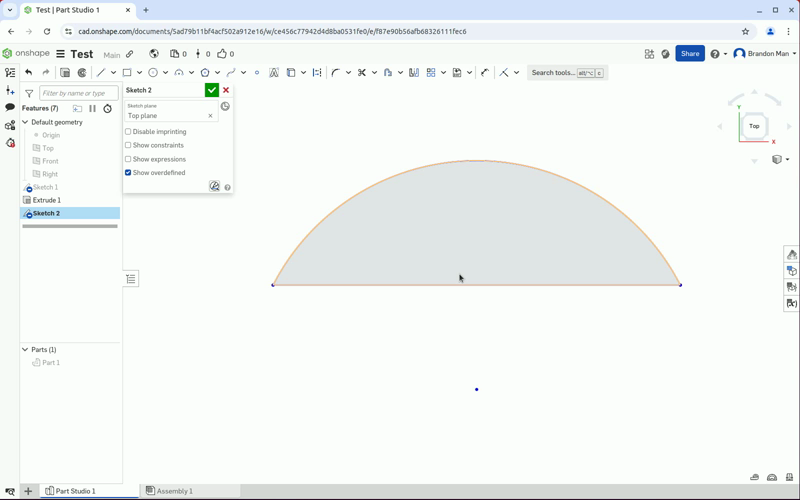
scroll(-6)
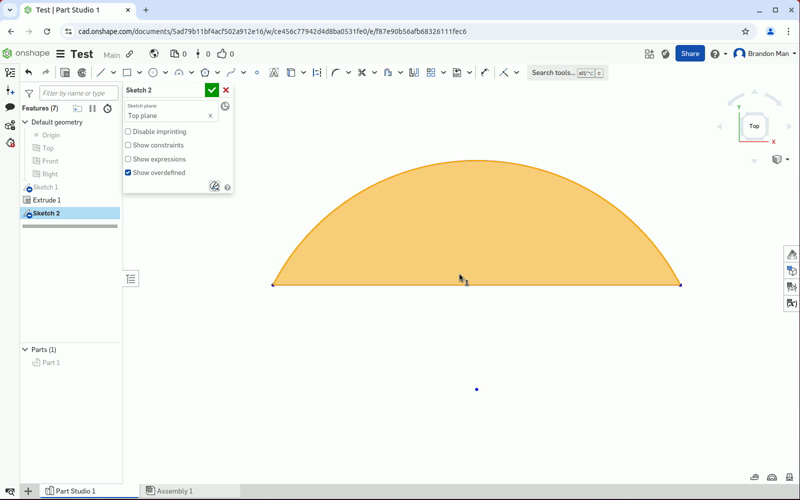
scroll(-6)
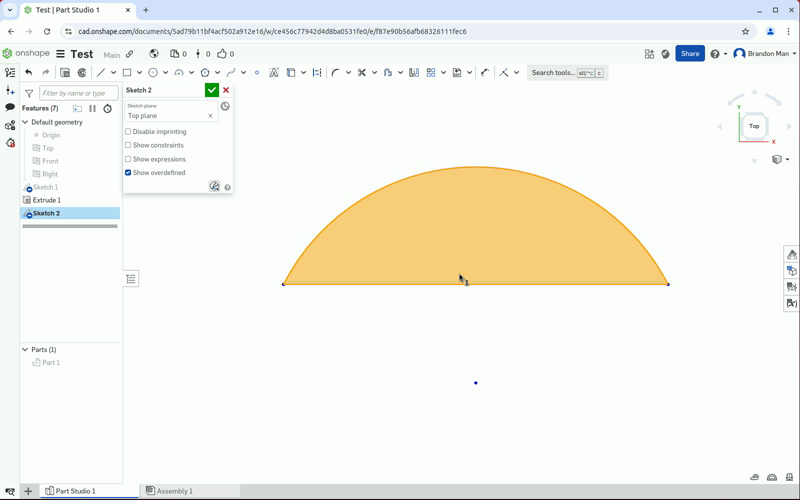
scroll(-6)
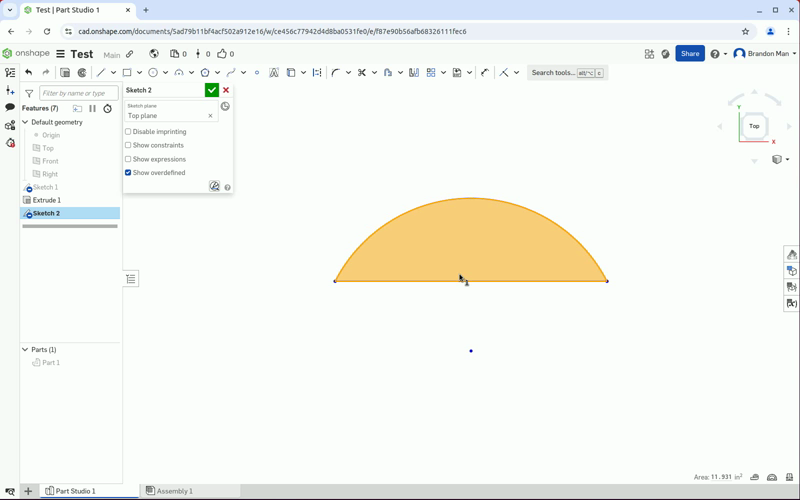
scroll(-6)
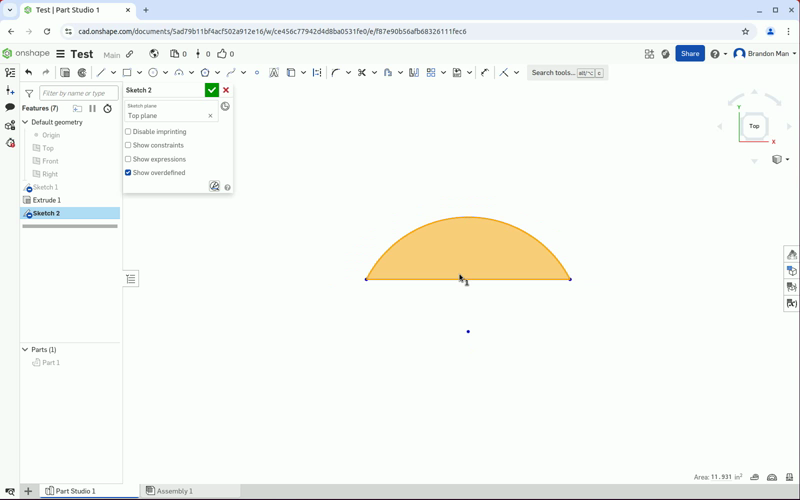
scroll(-6)
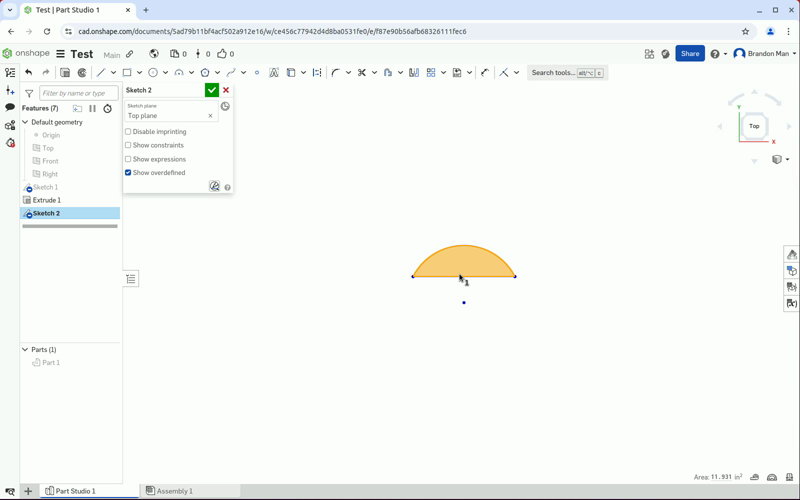
scroll(-6)
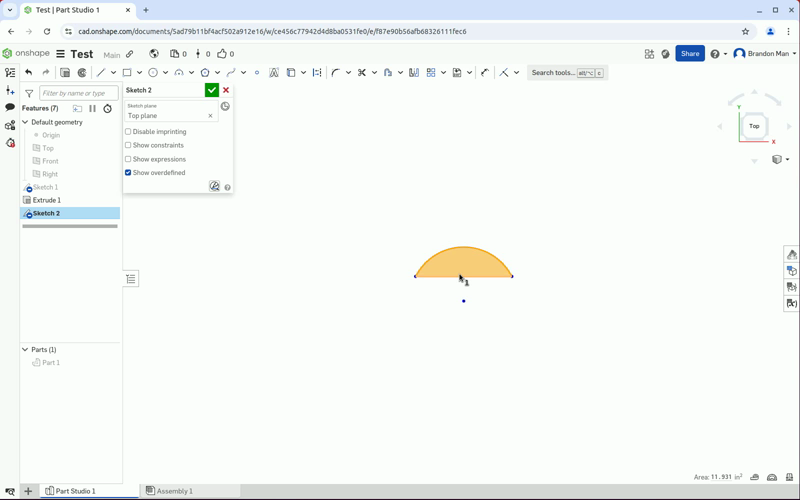
scroll(-6)
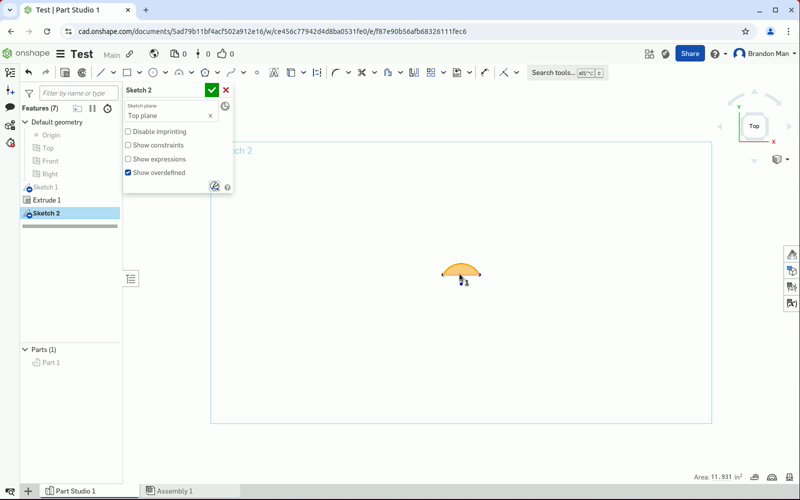
mouse_move(73, 352)
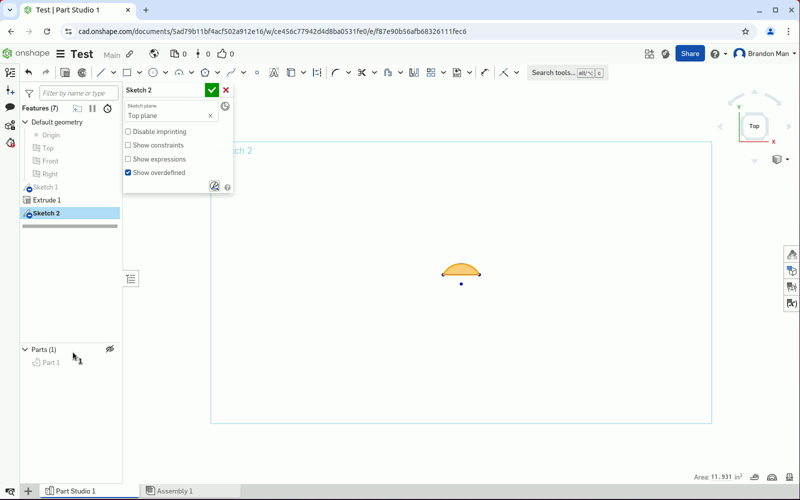
key(shift+y)
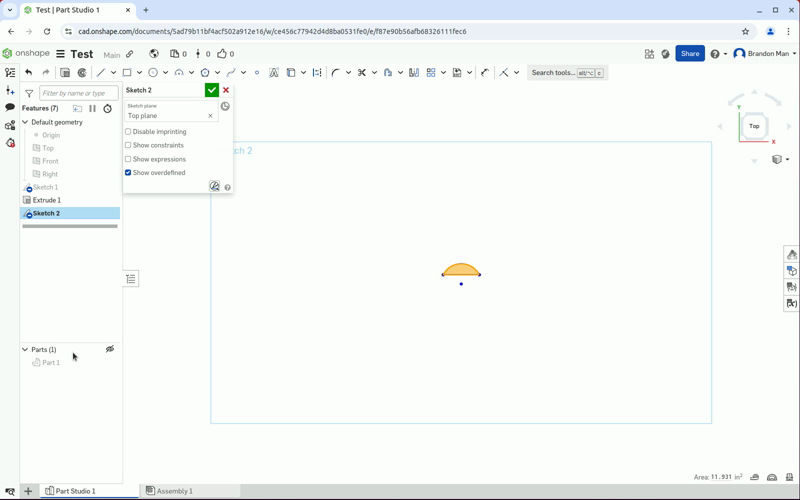
key(shift+e)
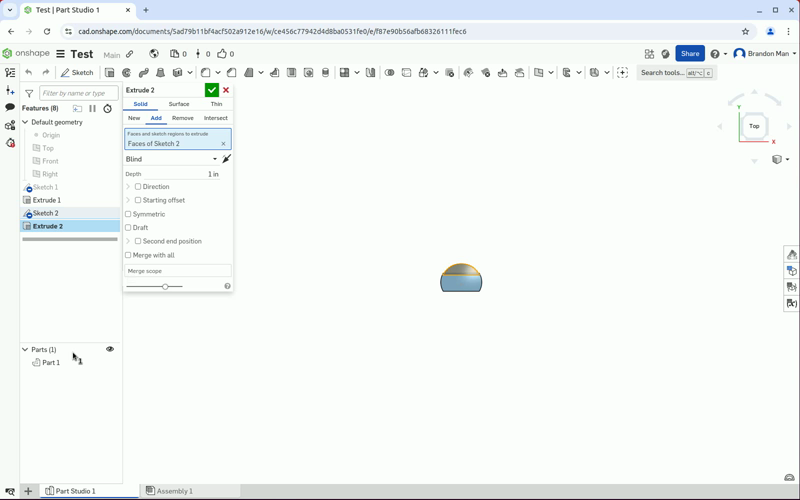
mouse_move(143, 106)
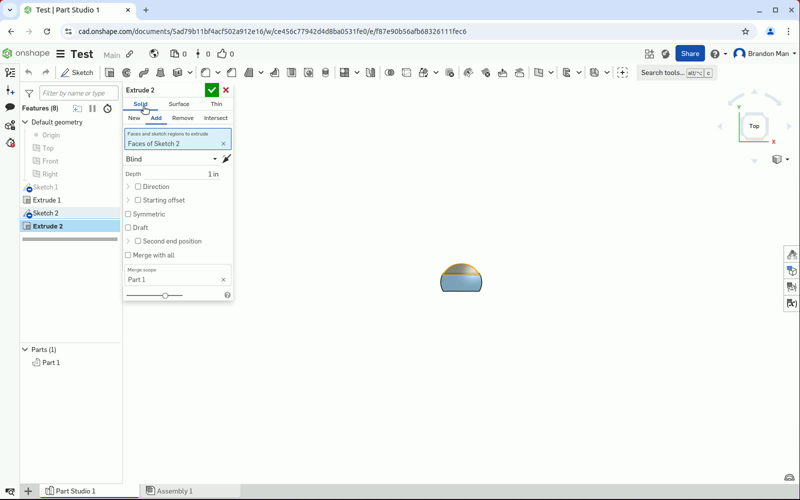
click(143, 106)
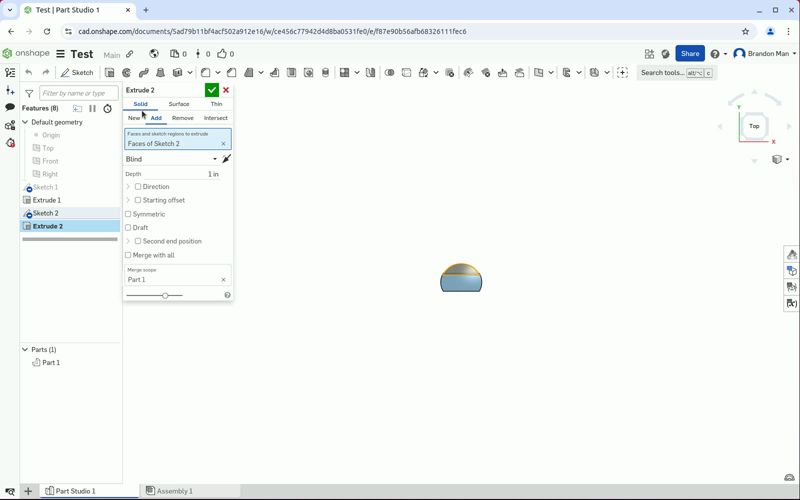
mouse_move(137, 120)
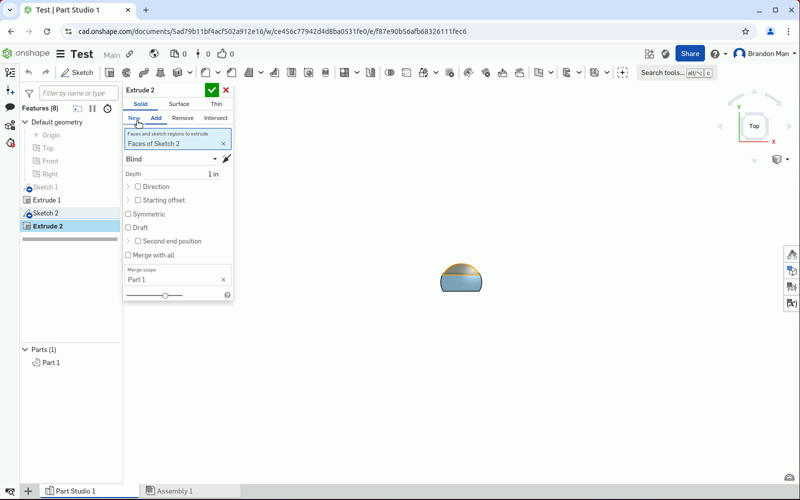
click(137, 120)
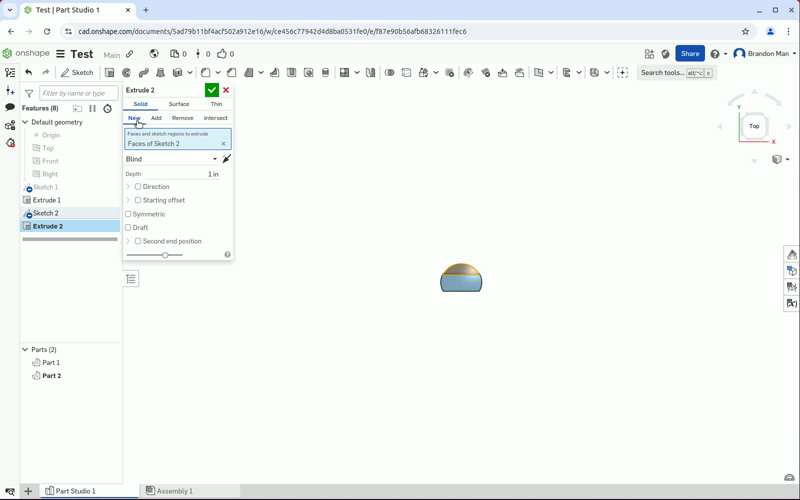
key(tab, 4)
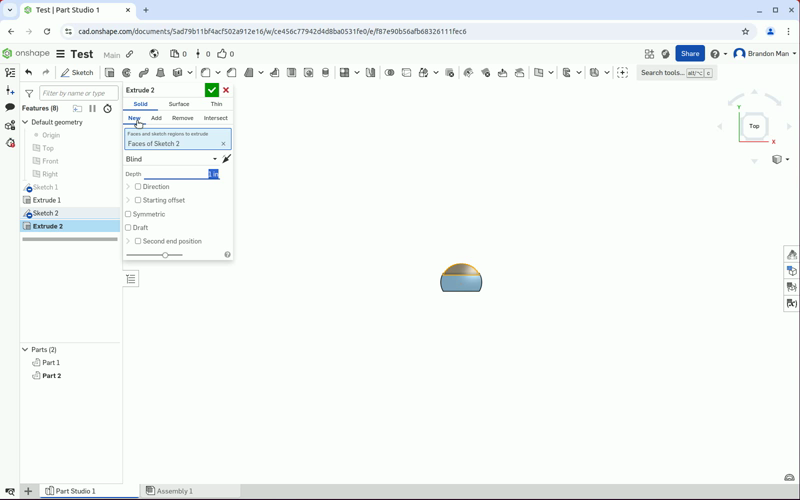
text(-23.108)
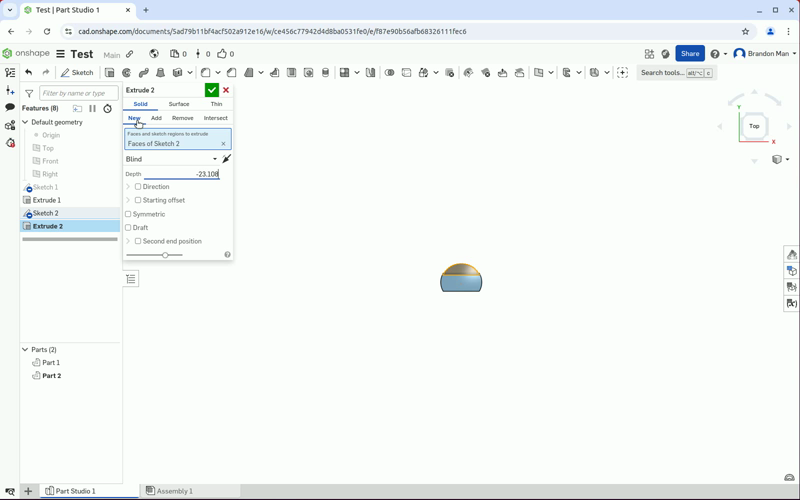
key(enter)
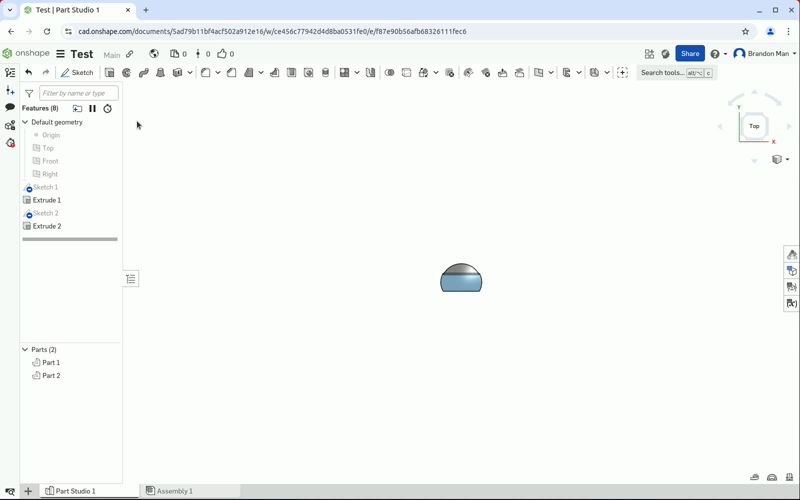
key(shift+h)
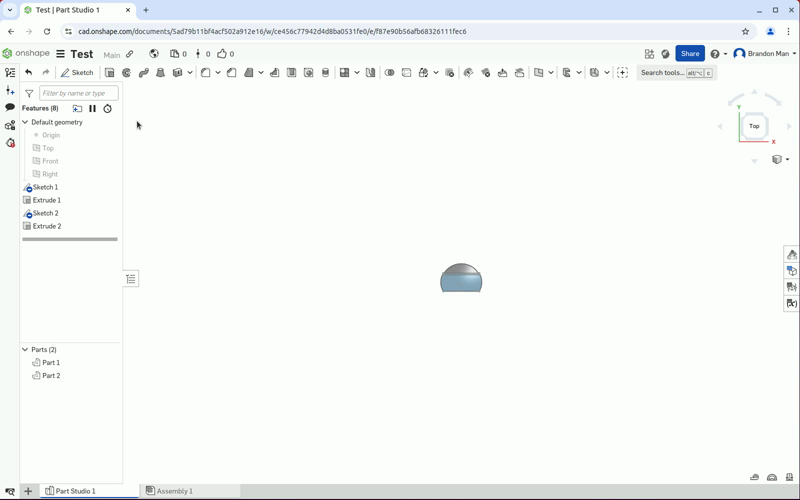
key(shift+h)
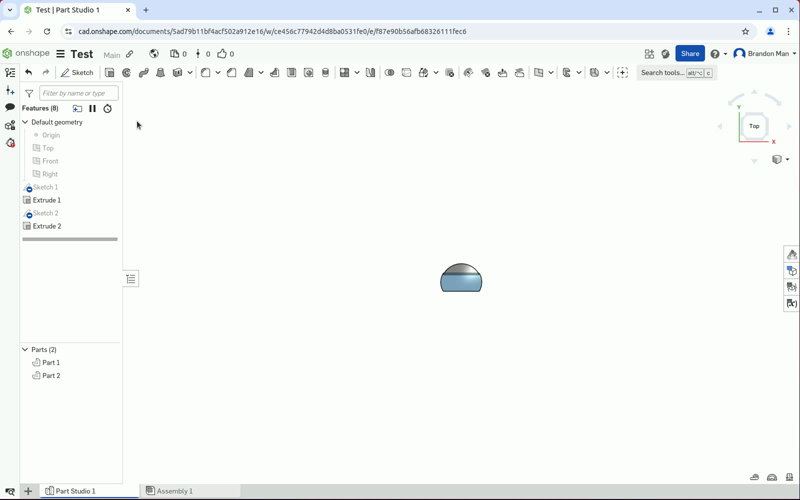
mouse_move(73, 189)
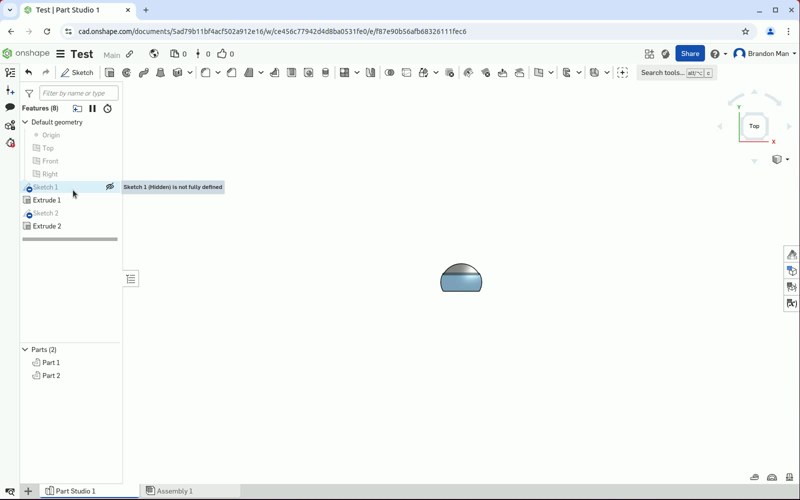
click(73, 189)
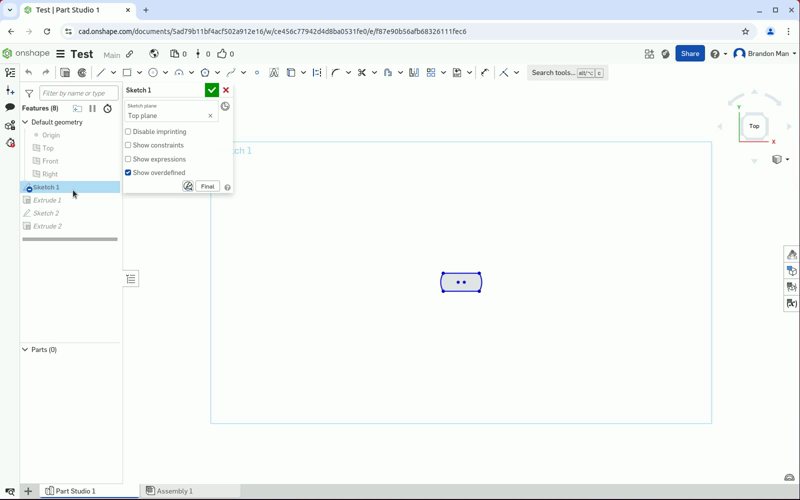
mouse_move(229, 92)
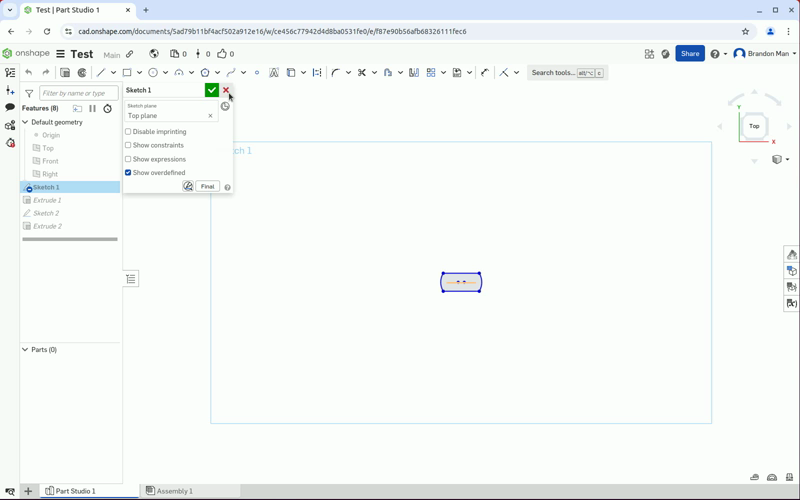
click(229, 92)
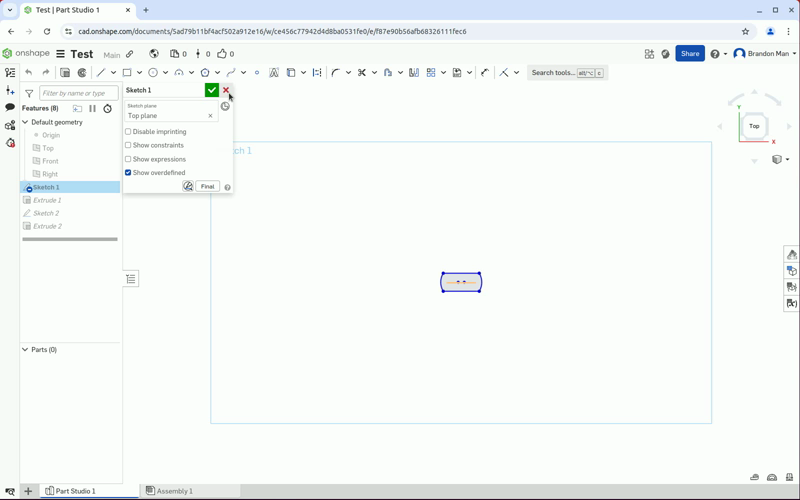
key(shift+s)
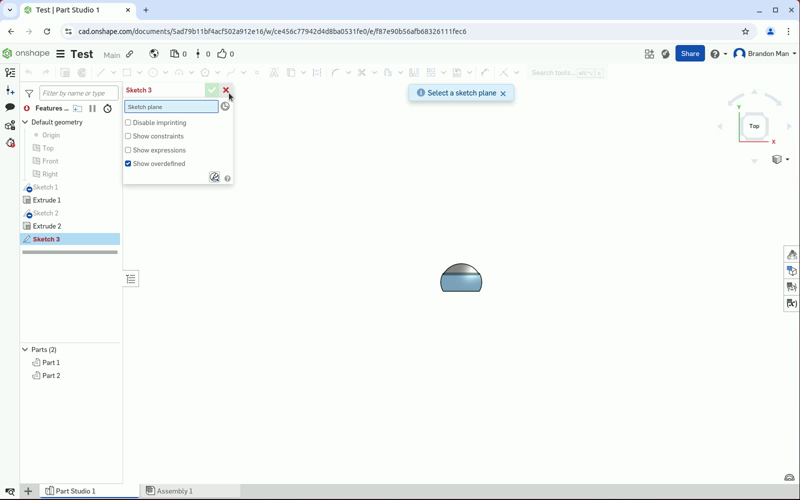
mouse_move(73, 150)
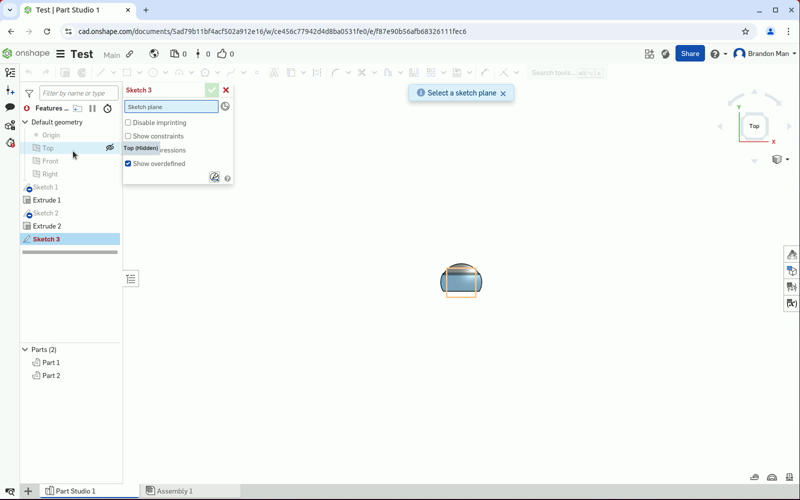
click(73, 150)
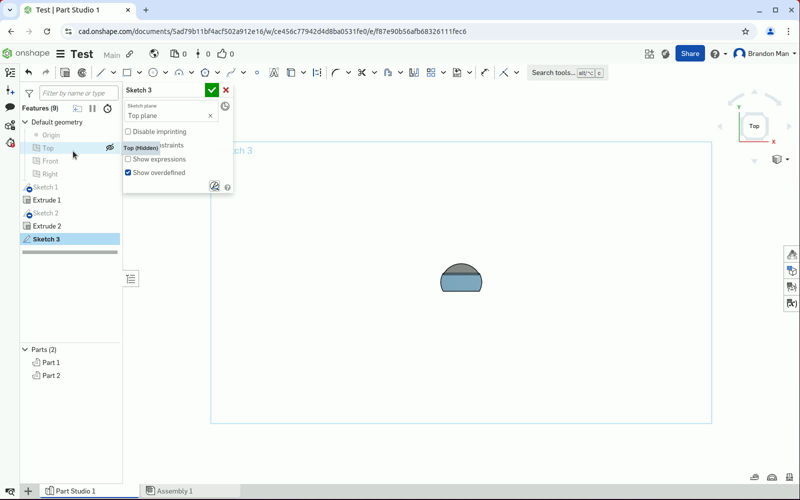
mouse_move(73, 352)
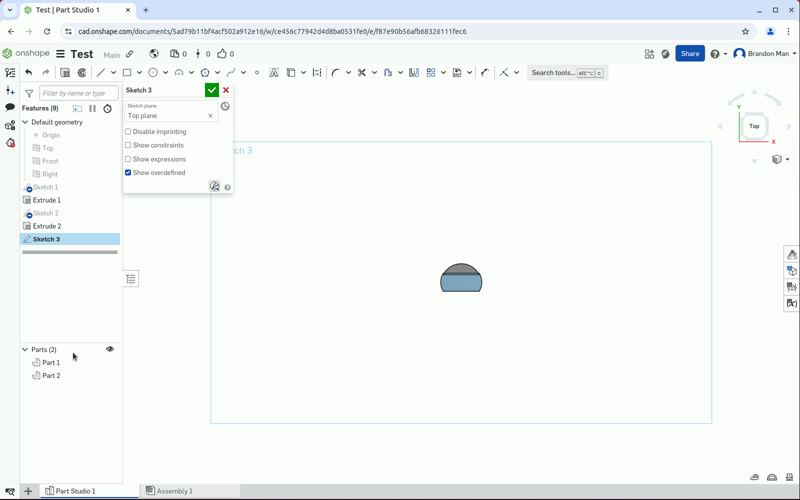
key(y)
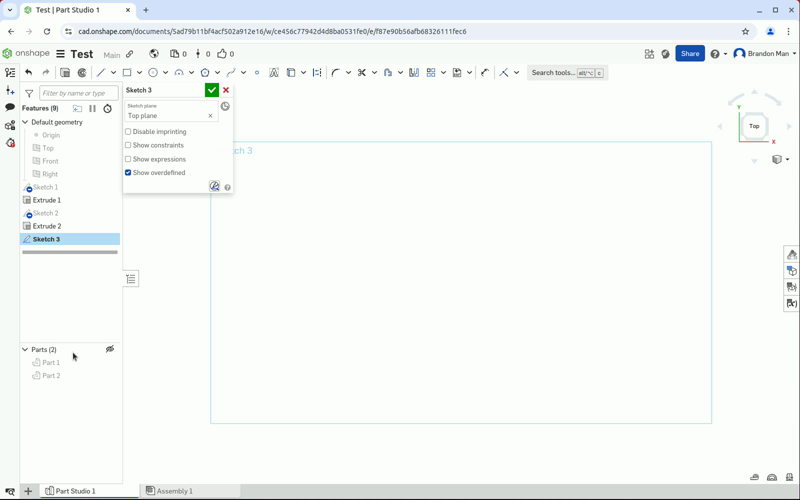
key(a)
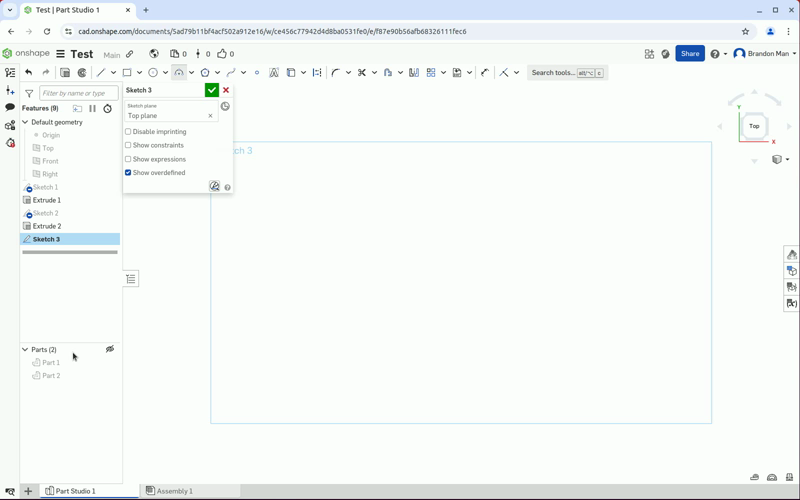
key_down(shift)
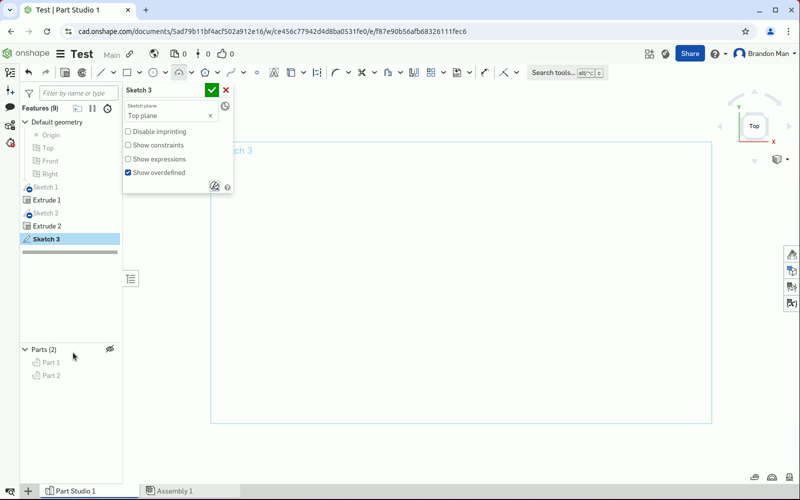
mouse_move(443, 291)
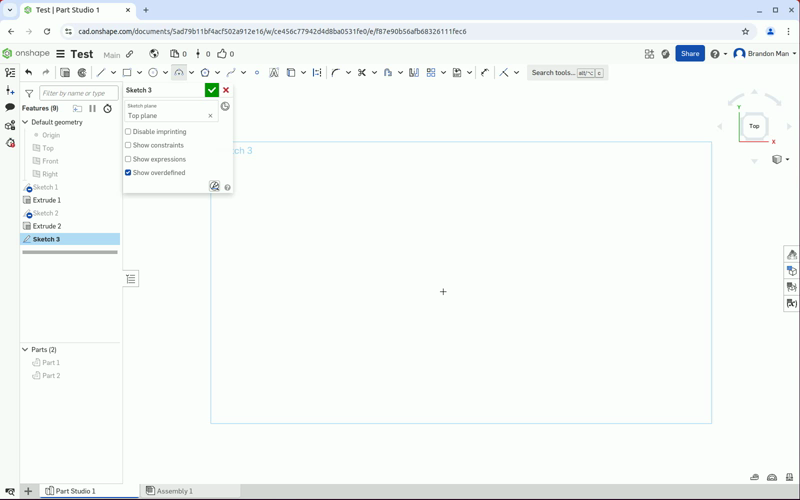
click(443, 291)
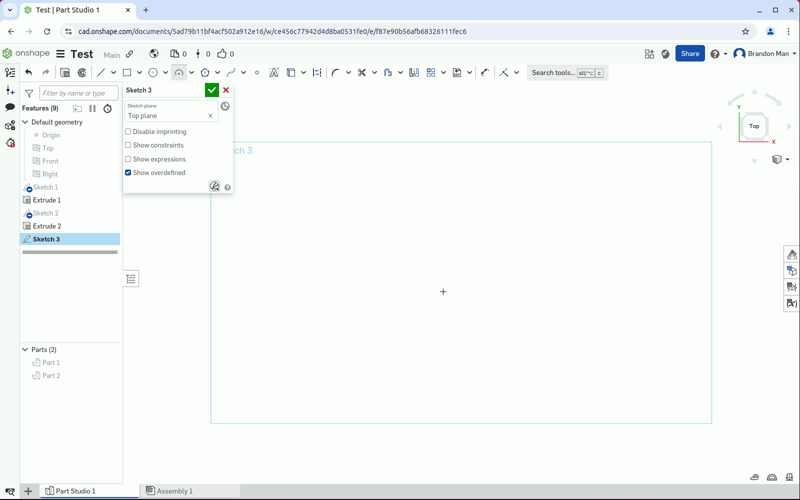
key_up(shift)
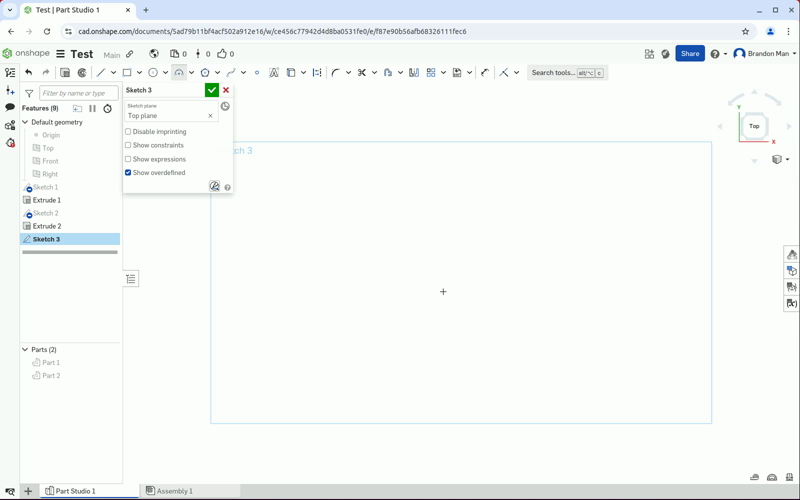
key_down(shift)
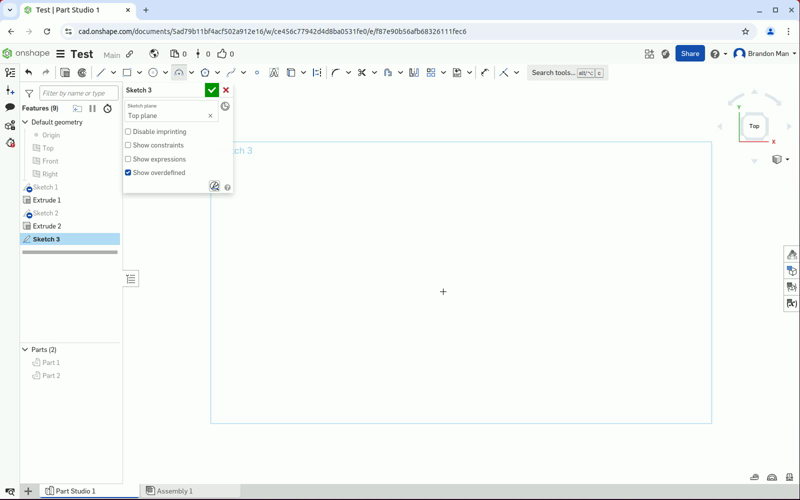
mouse_move(479, 291)
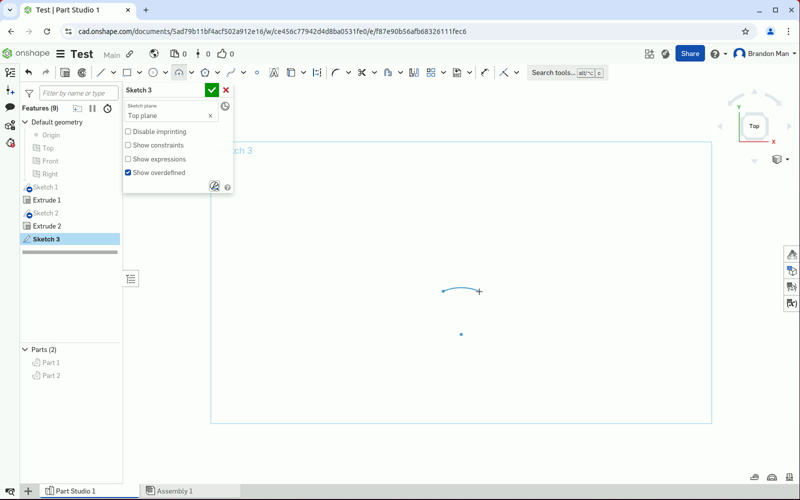
click(479, 291)
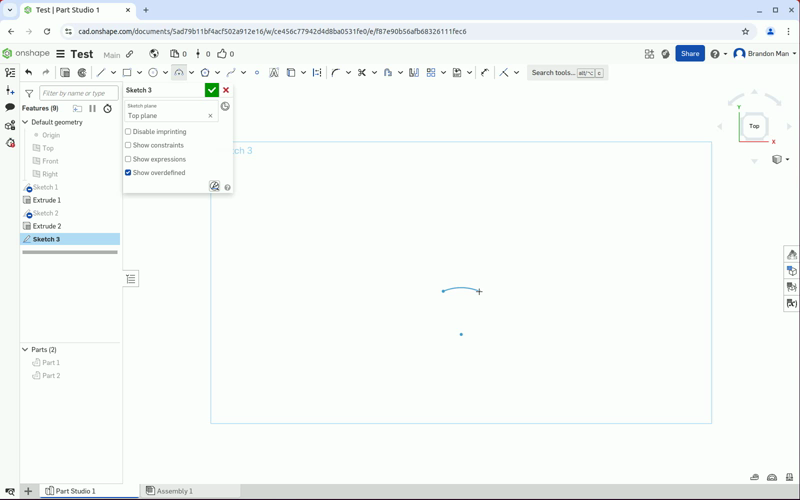
mouse_move(461, 302)
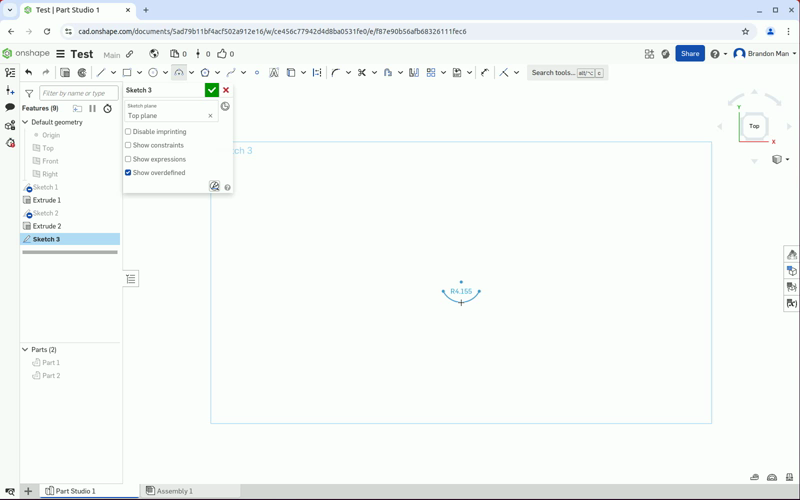
click(461, 302)
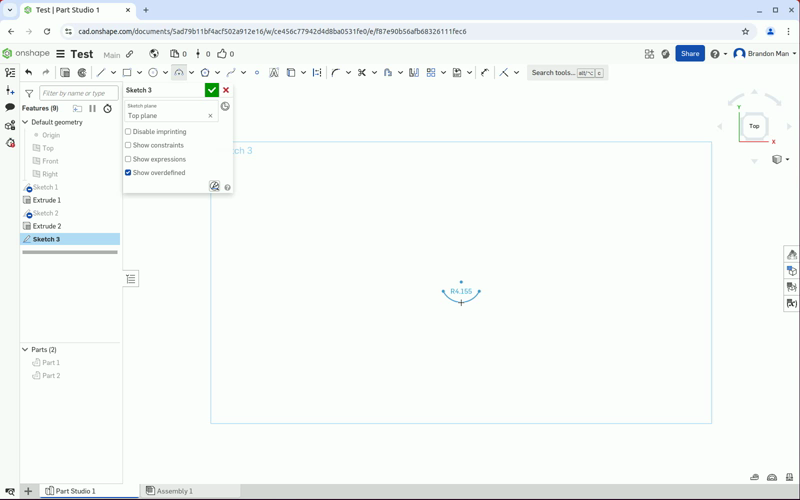
key_up(shift)
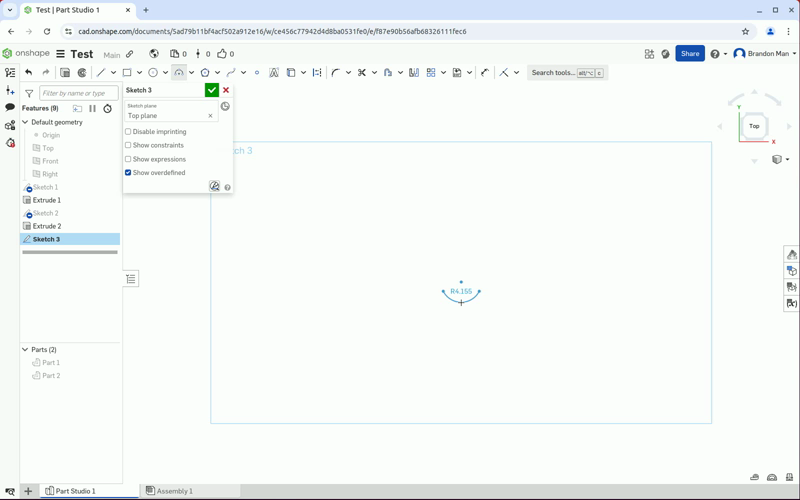
key(esc)
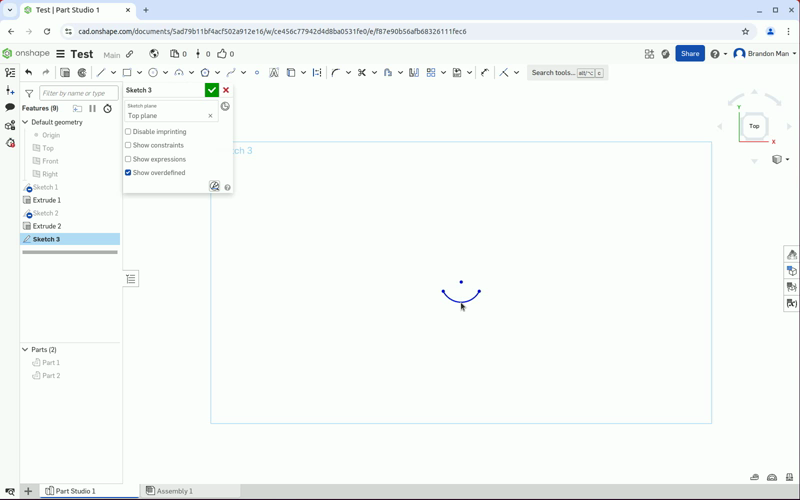
key(l)
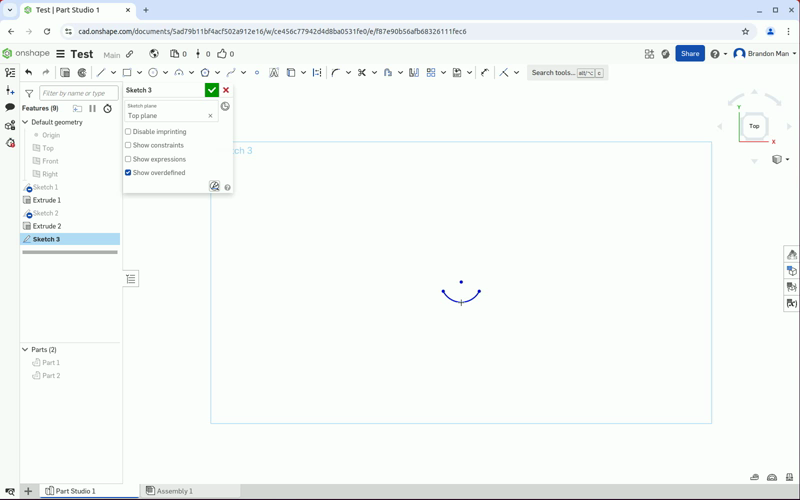
mouse_move(479, 291)
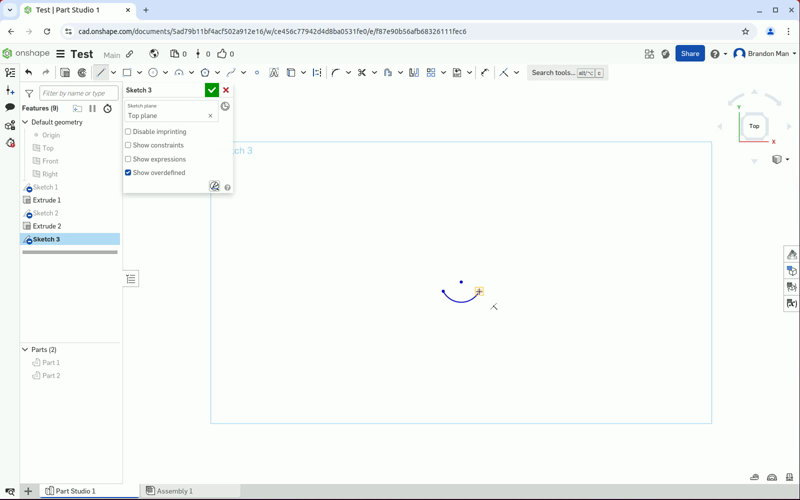
click(479, 291)
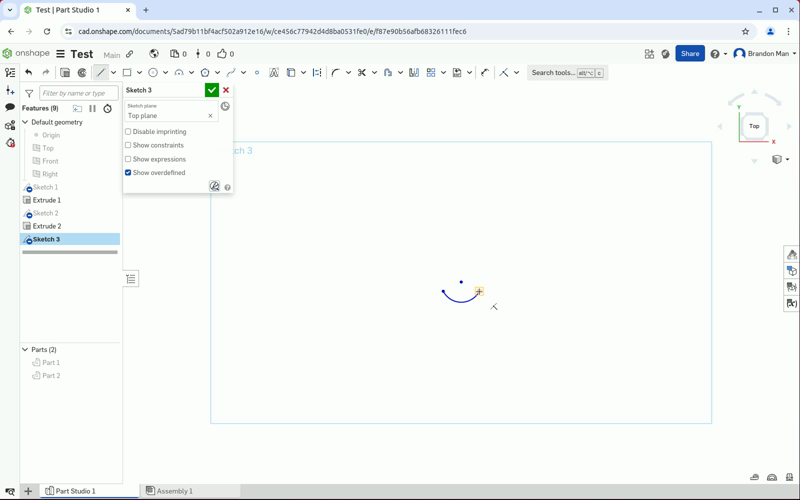
mouse_move(509, 291)
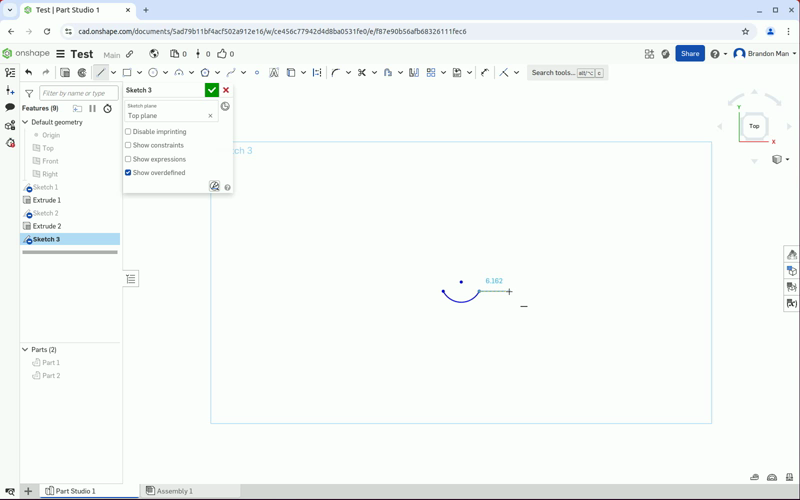
key_down(shift)
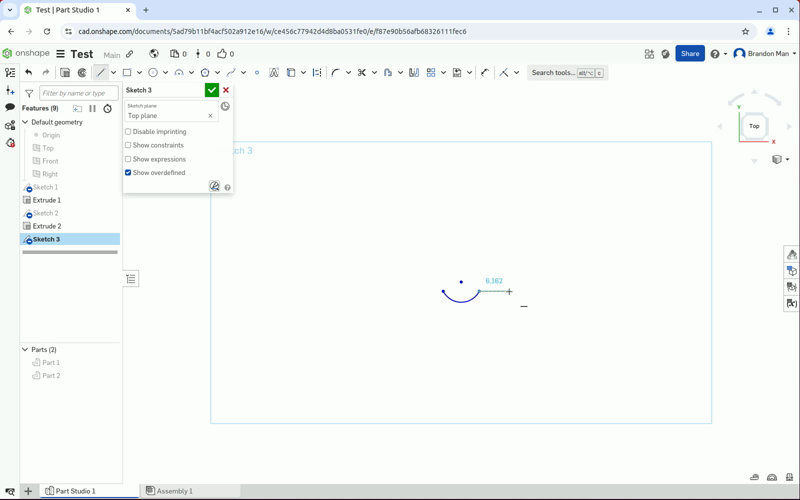
mouse_move(443, 291)
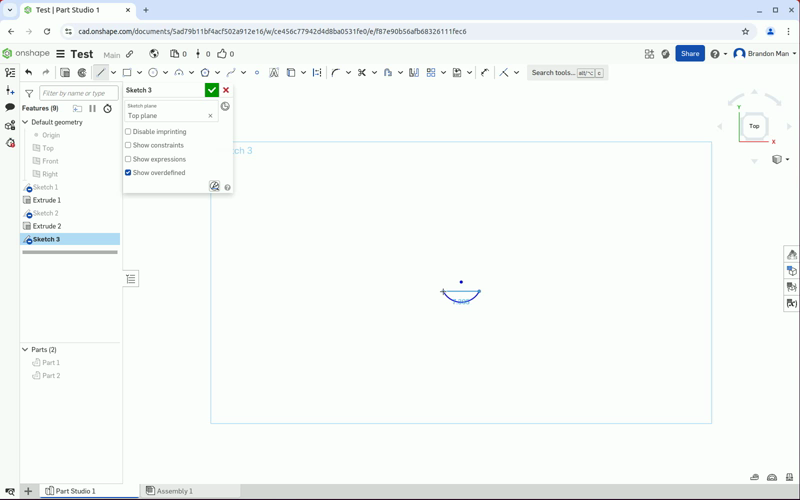
key_up(shift)
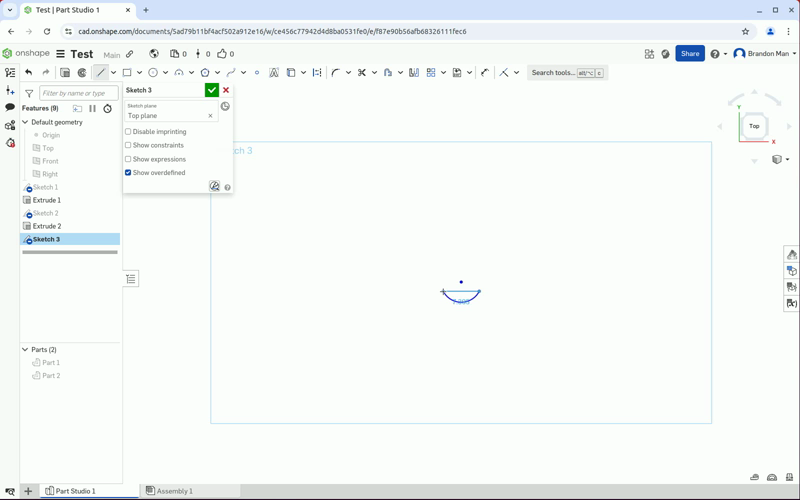
click(443, 291)
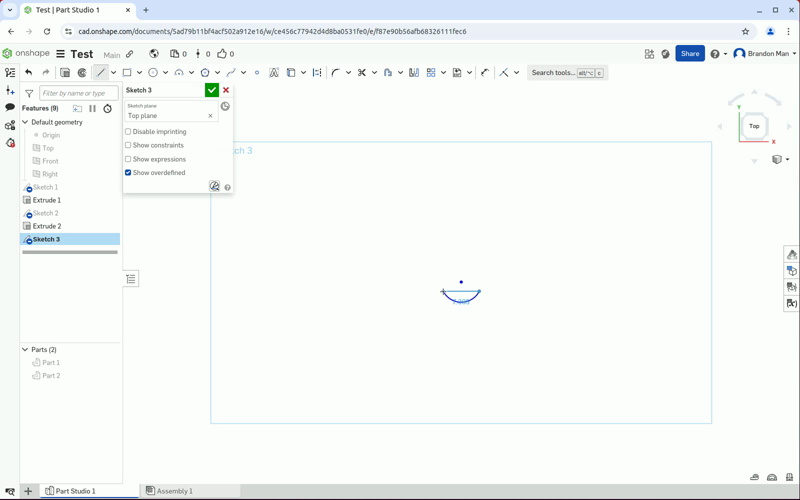
key(esc)
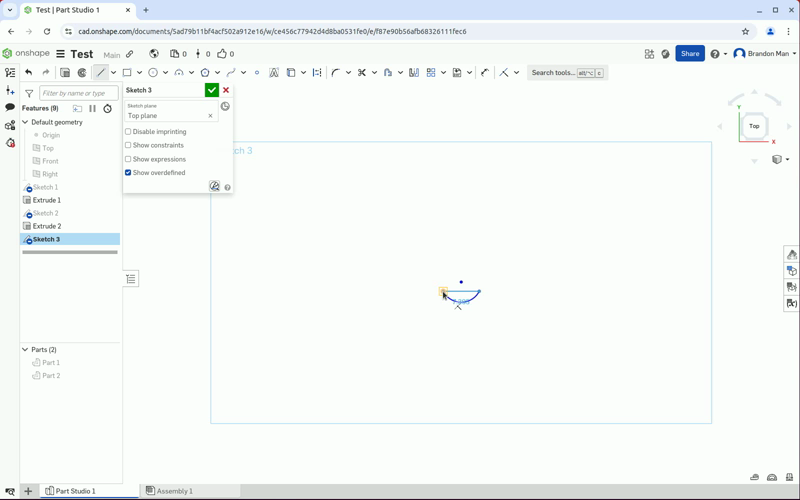
mouse_move(454, 293)
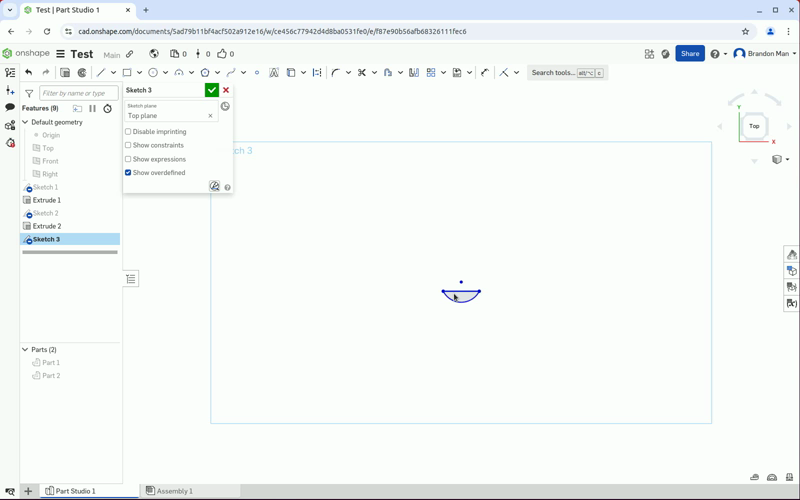
scroll(6)
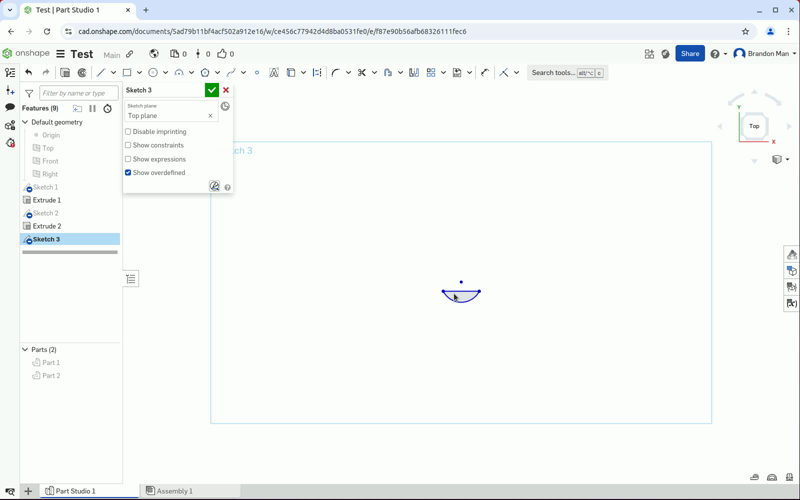
scroll(6)
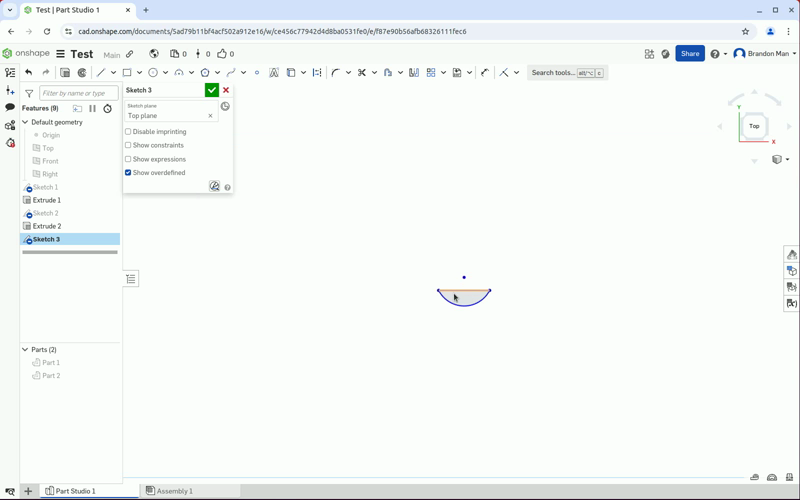
scroll(6)
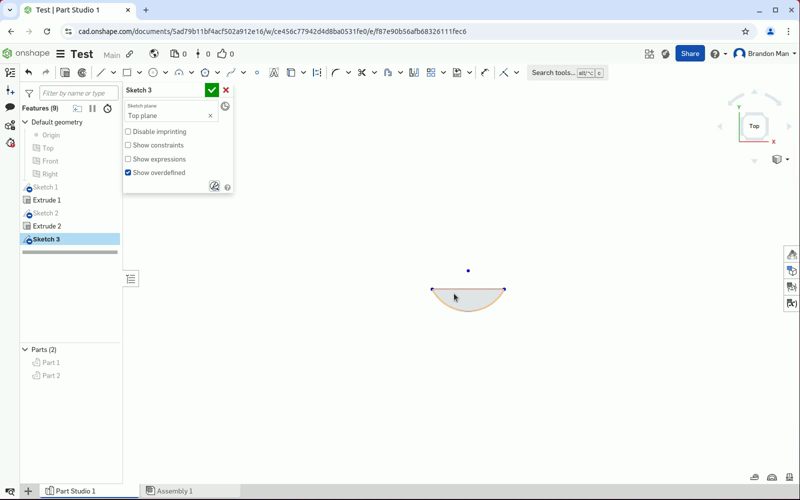
scroll(6)
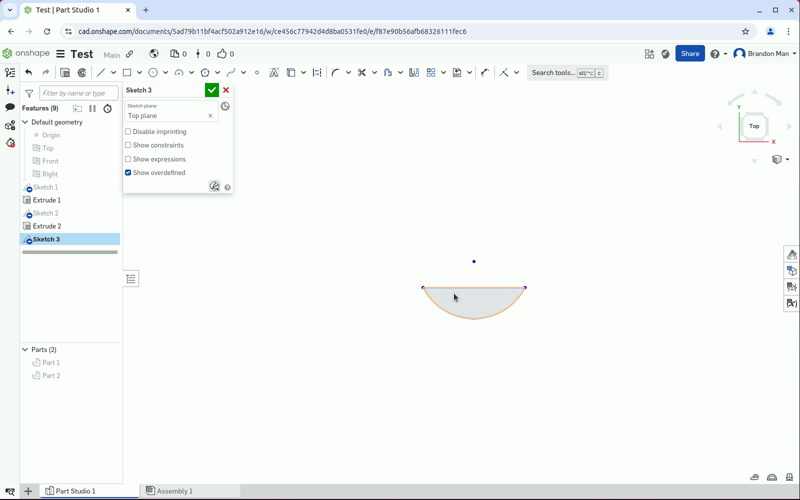
scroll(6)
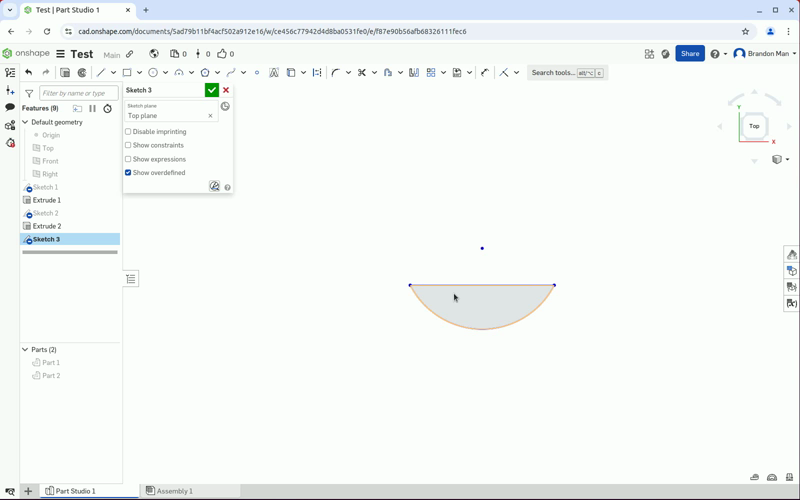
scroll(6)
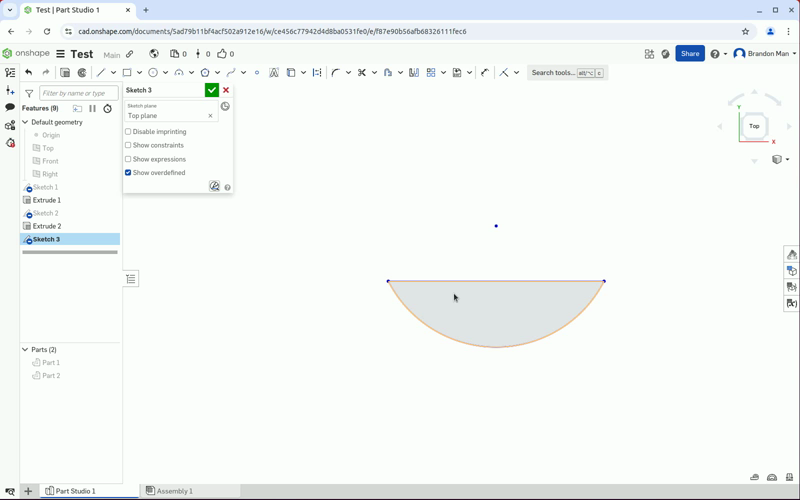
scroll(6)
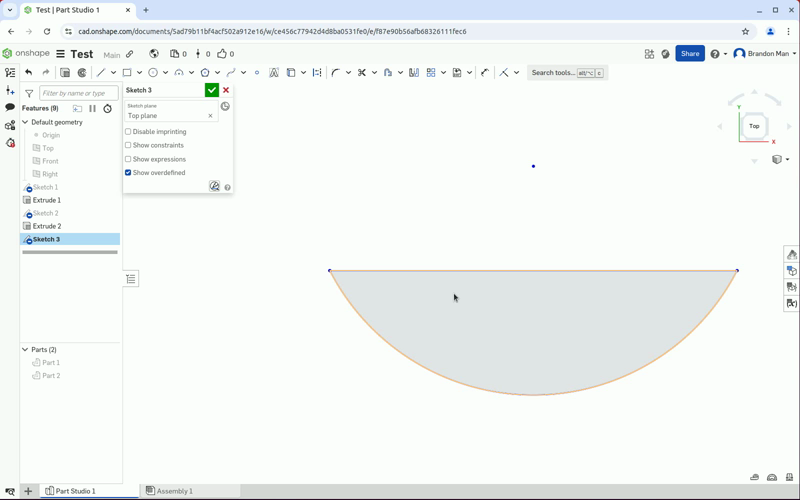
click(454, 293)
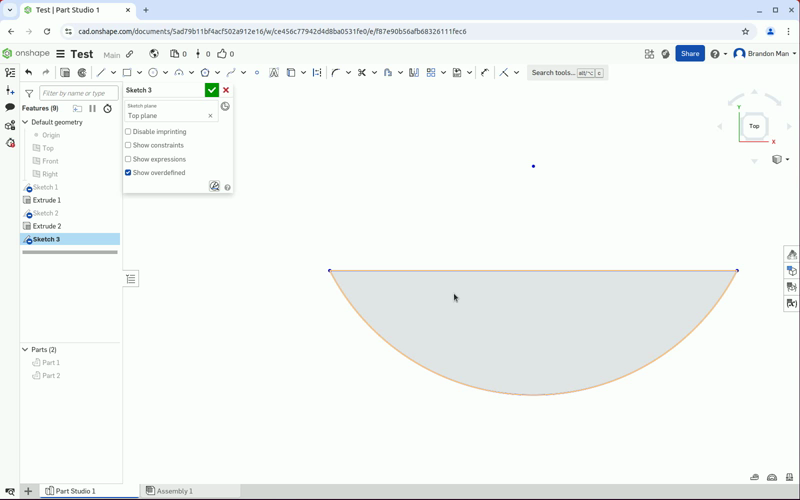
scroll(-6)
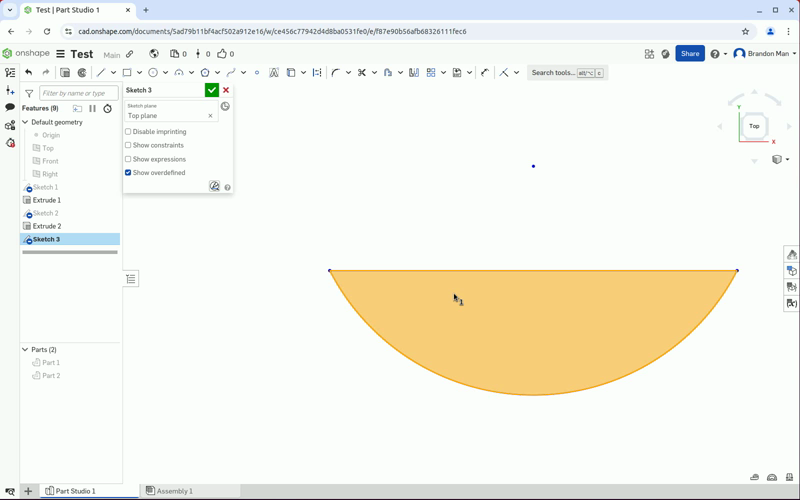
scroll(-6)
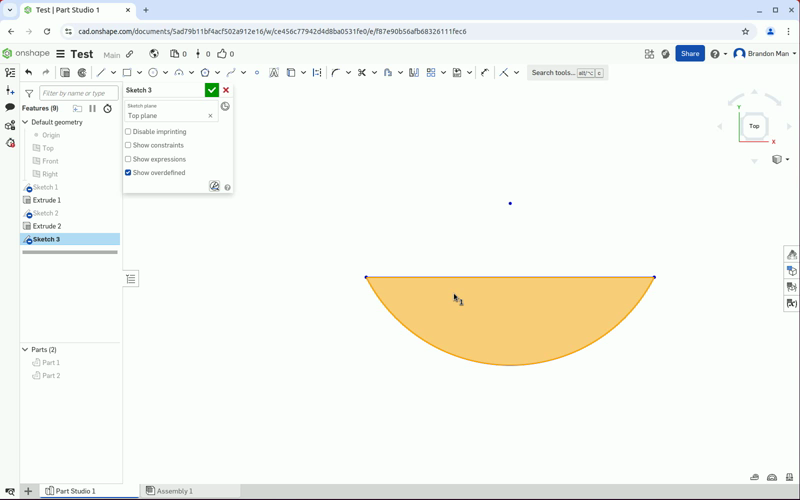
scroll(-6)
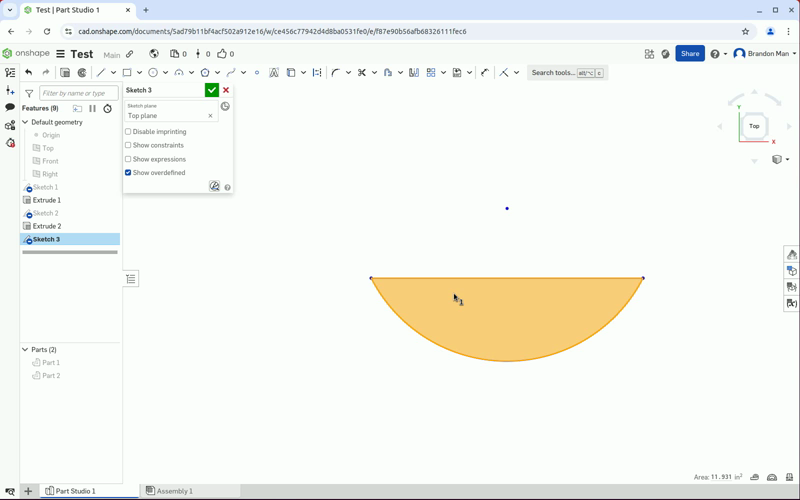
scroll(-6)
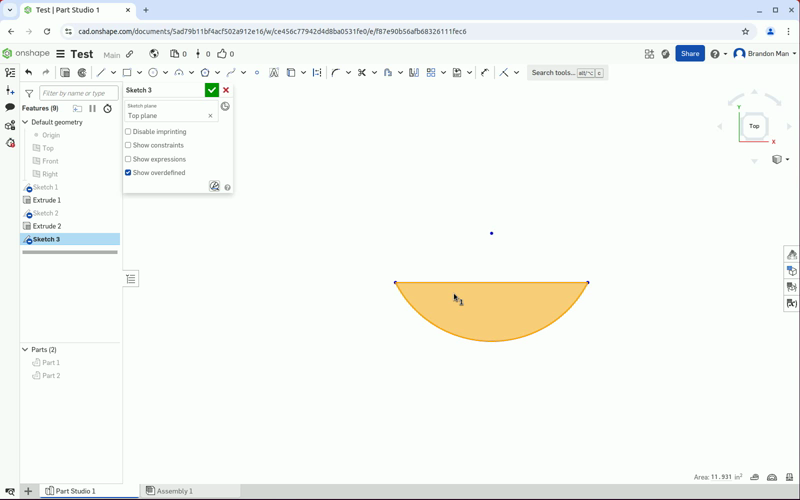
scroll(-6)
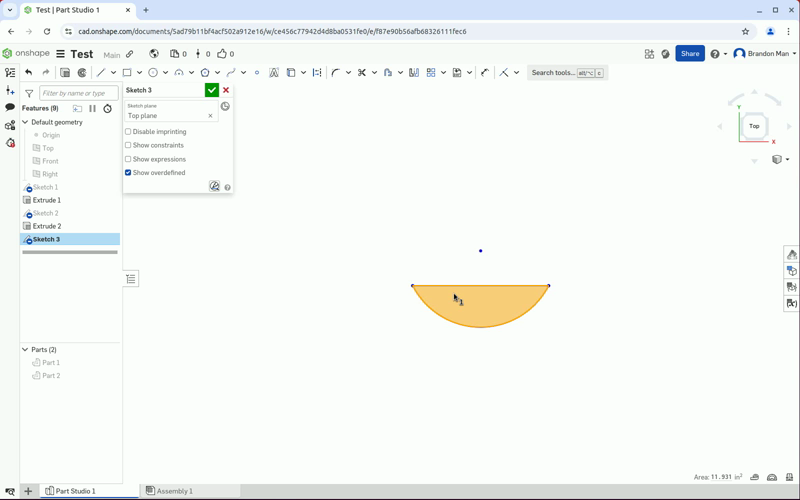
scroll(-6)
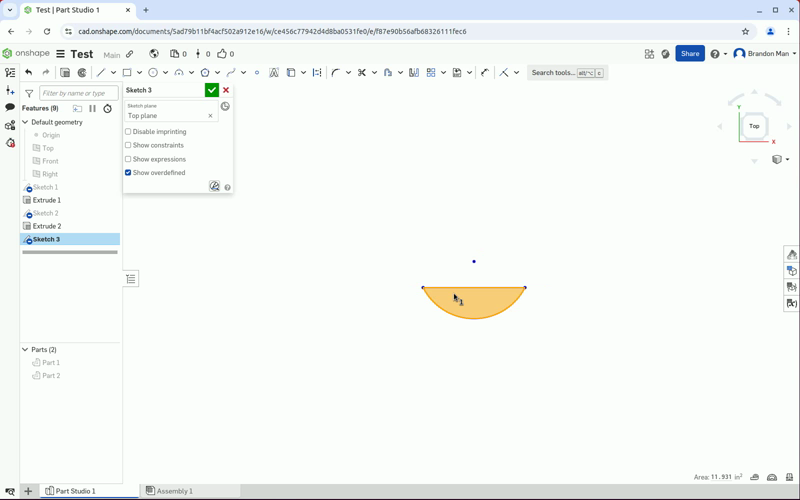
scroll(-6)
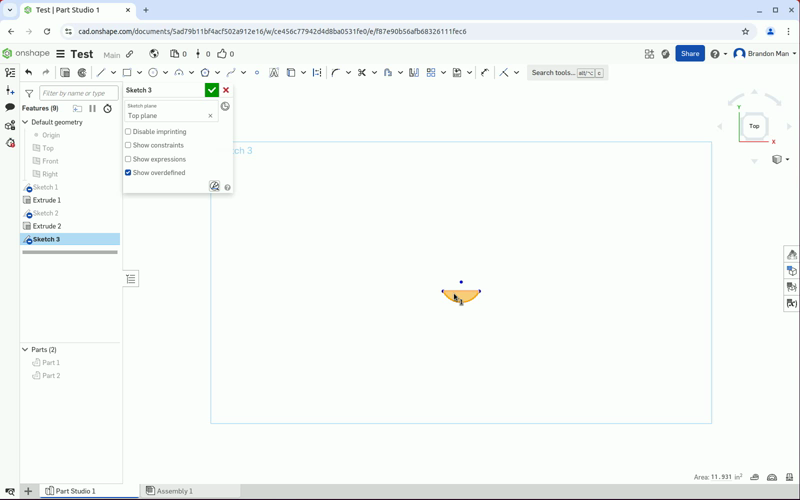
mouse_move(73, 352)
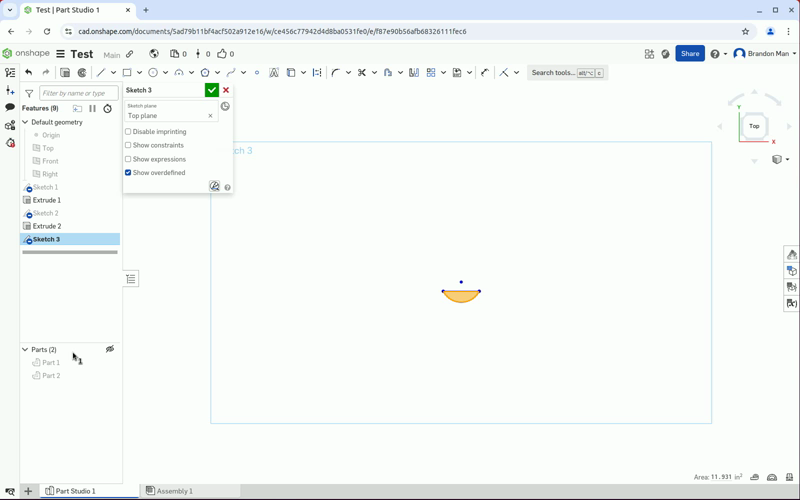
key(shift+y)
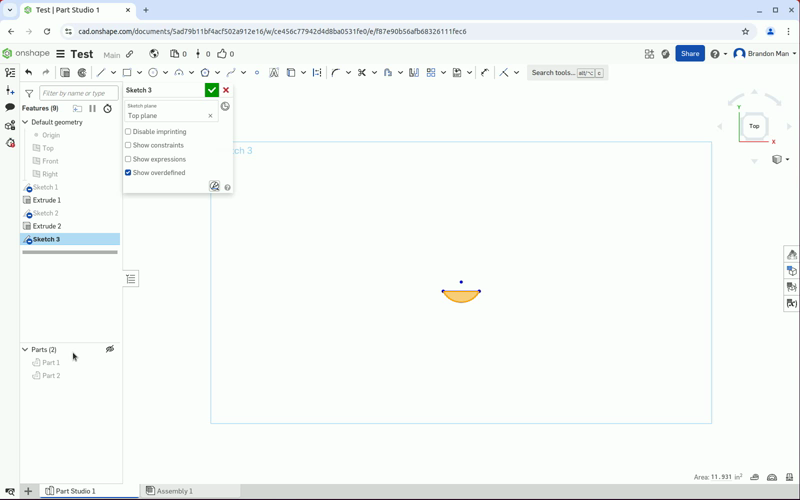
key(shift+e)
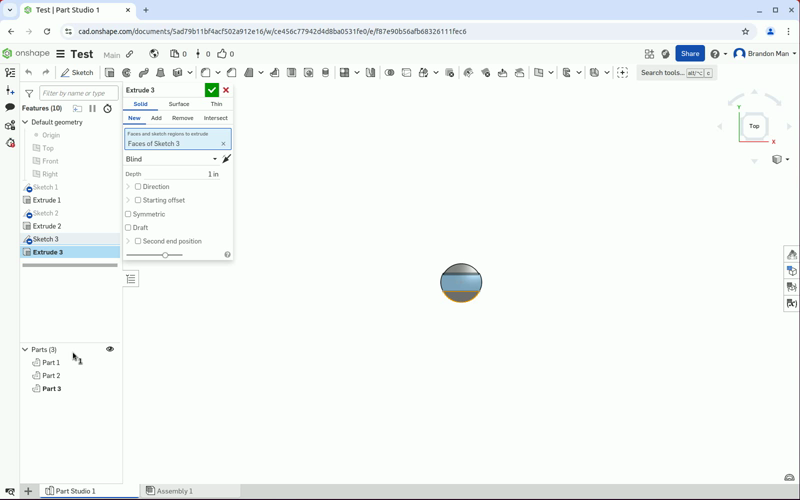
mouse_move(143, 106)
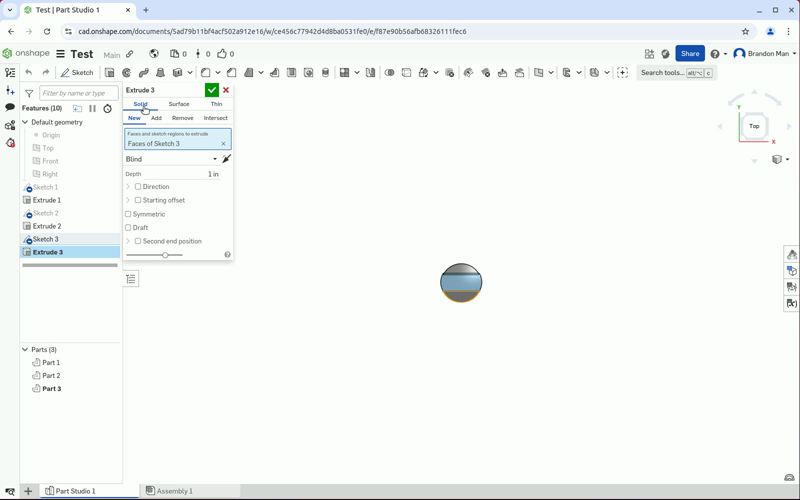
click(143, 106)
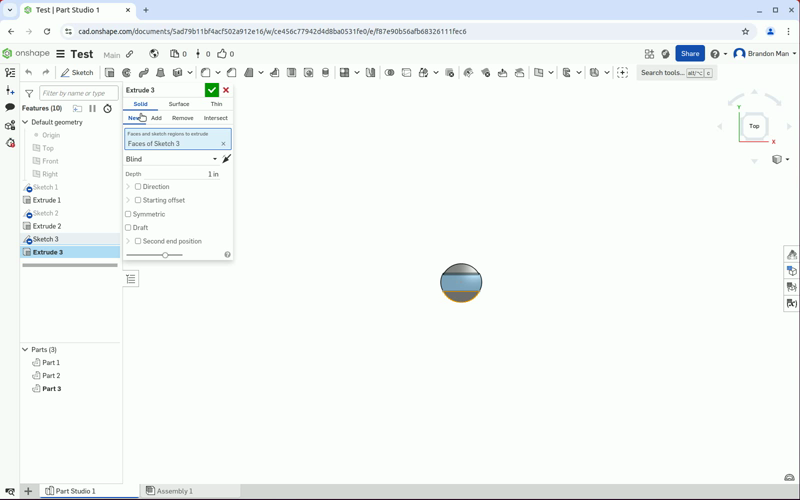
mouse_move(137, 120)
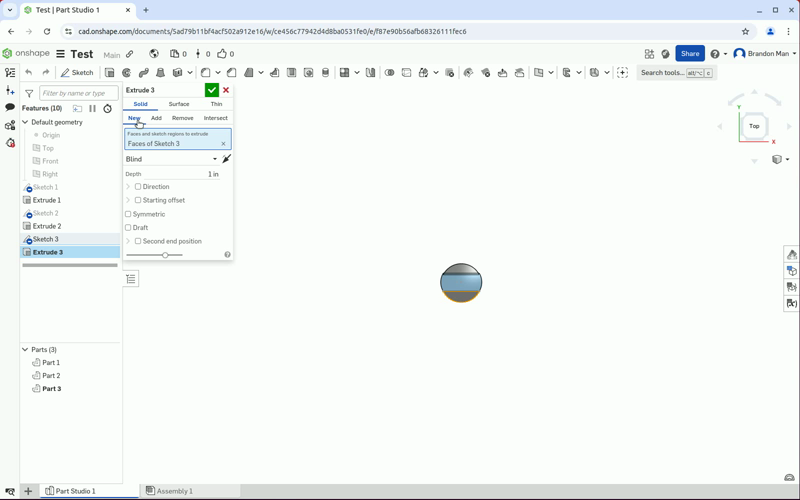
click(137, 120)
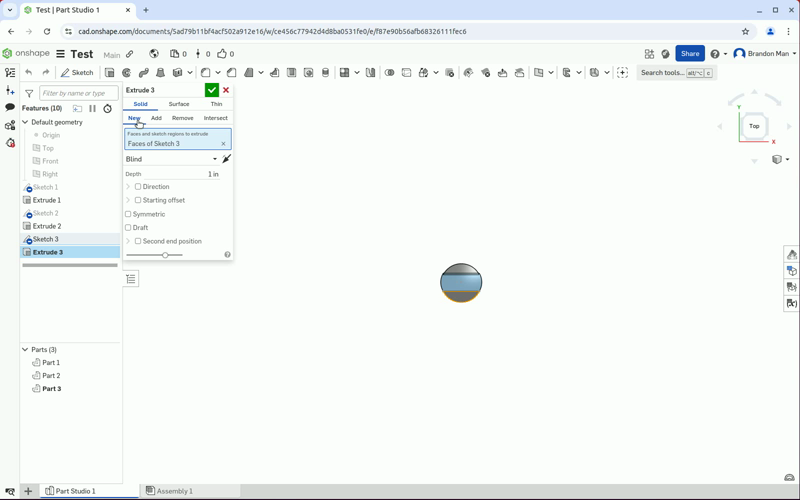
key(tab, 4)
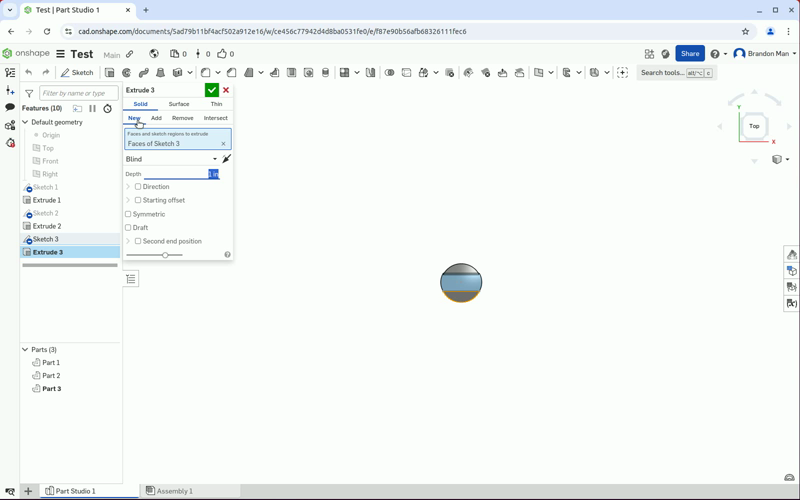
text(-23.108)
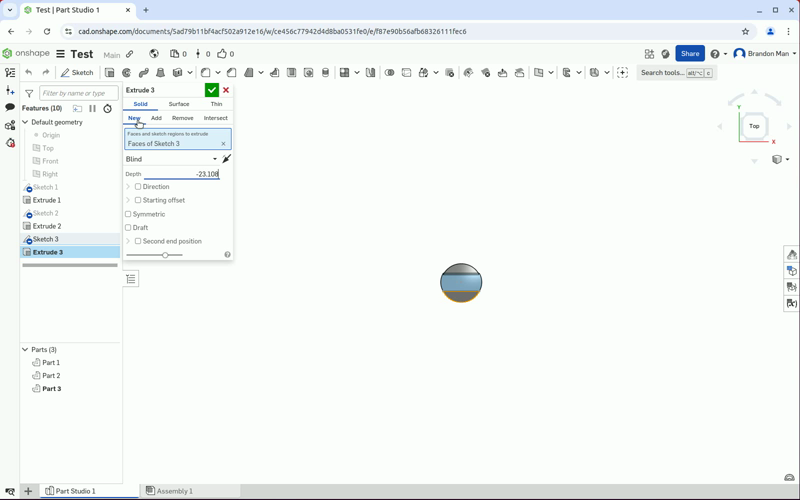
key(enter)
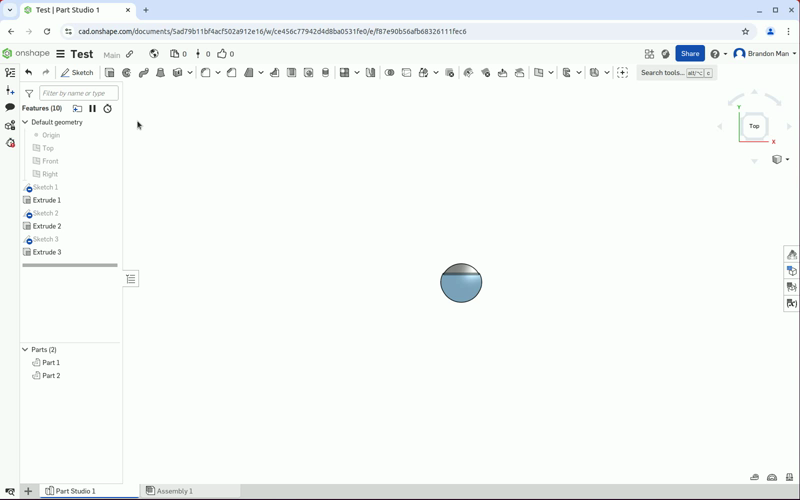
key(shift+h)
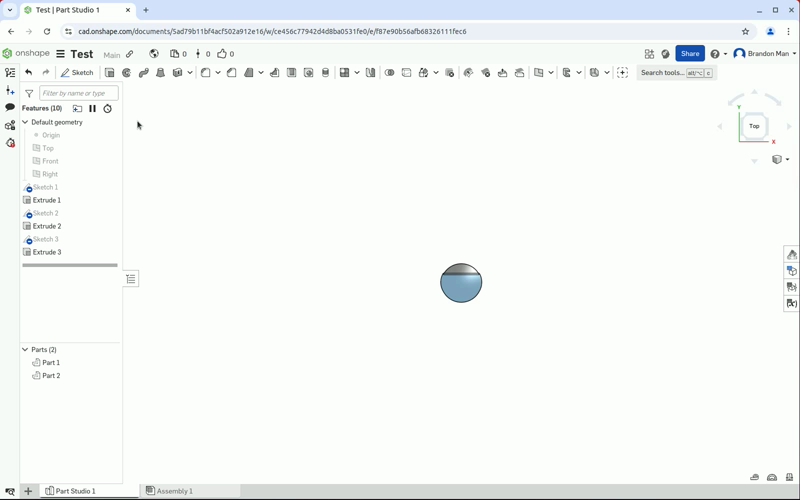
key(shift+h)
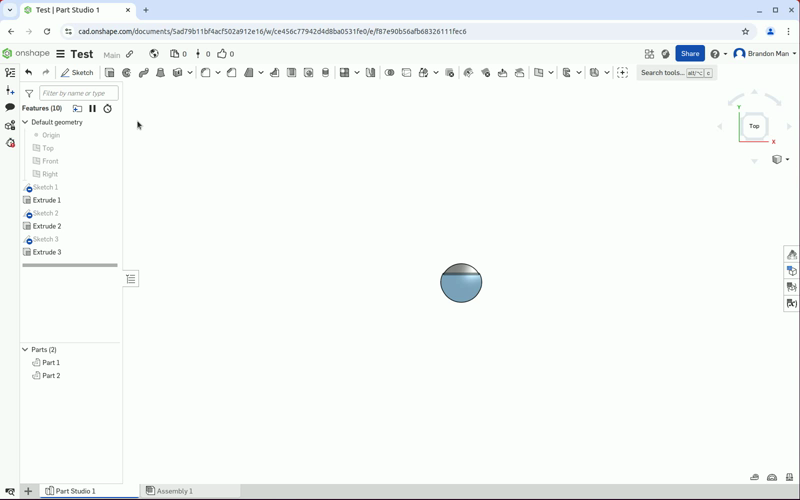
mouse_move(73, 189)
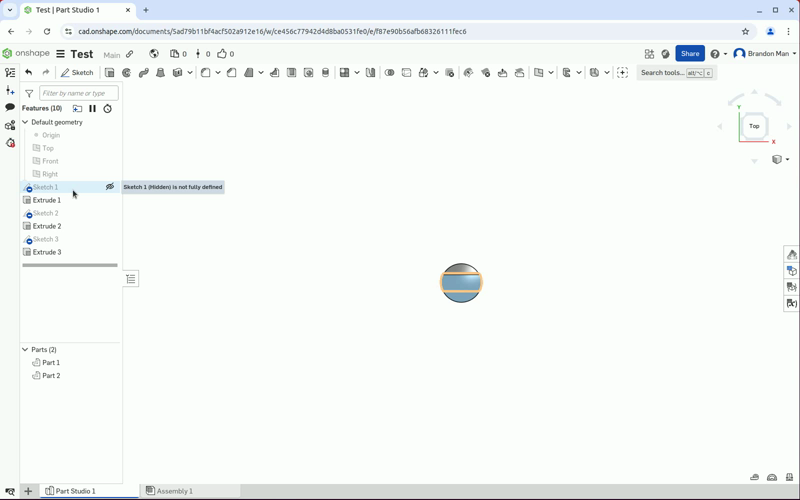
click(73, 189)
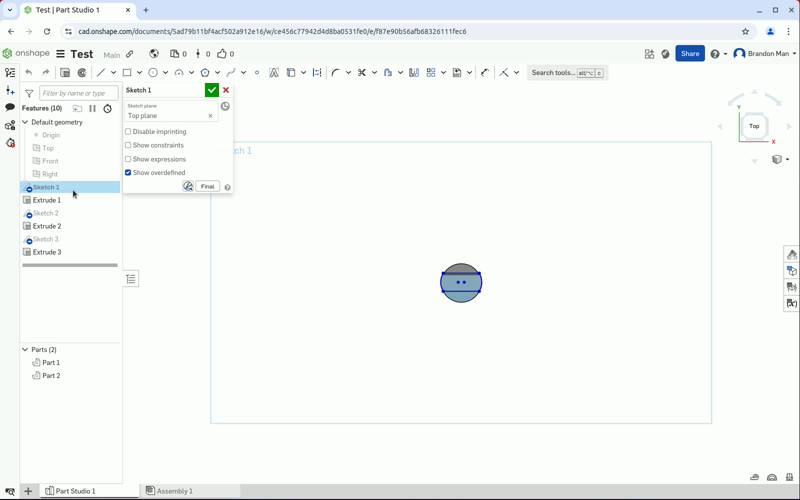
mouse_move(229, 92)
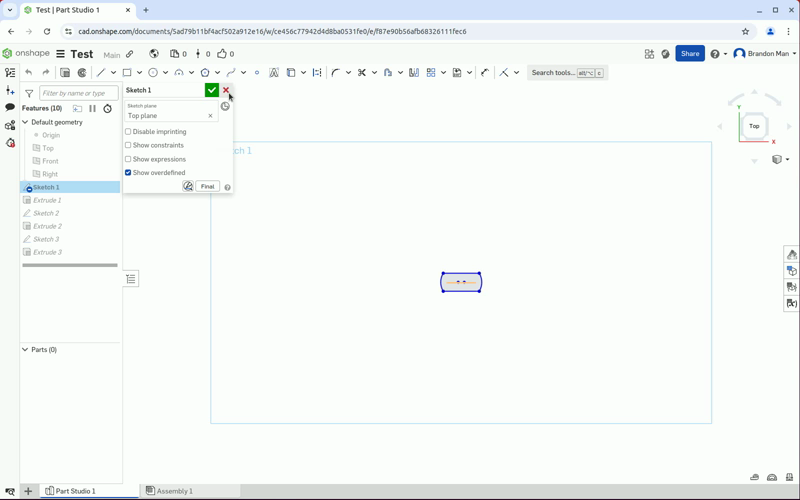
click(229, 92)
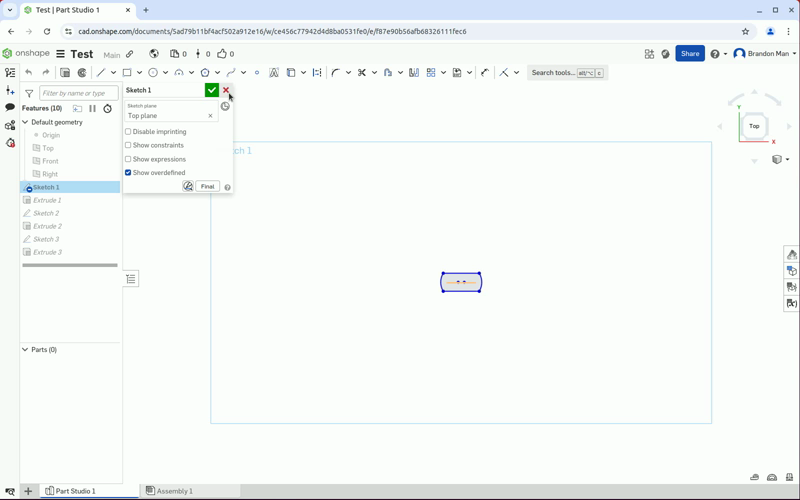
key(shift+s)
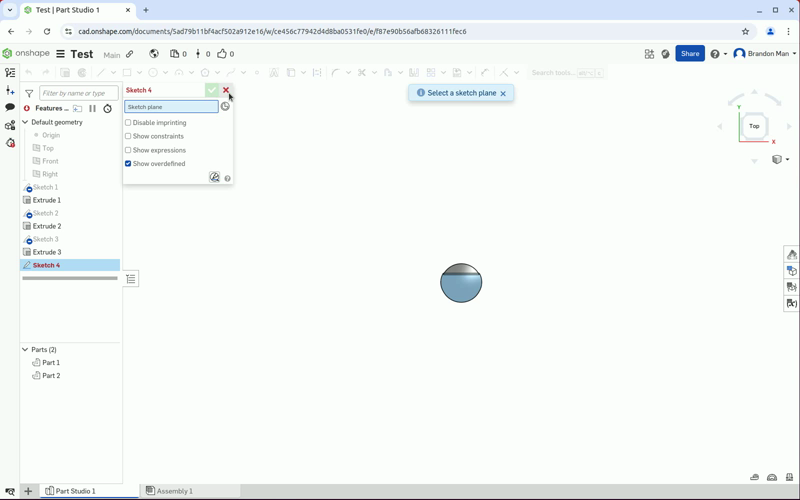
mouse_move(73, 150)
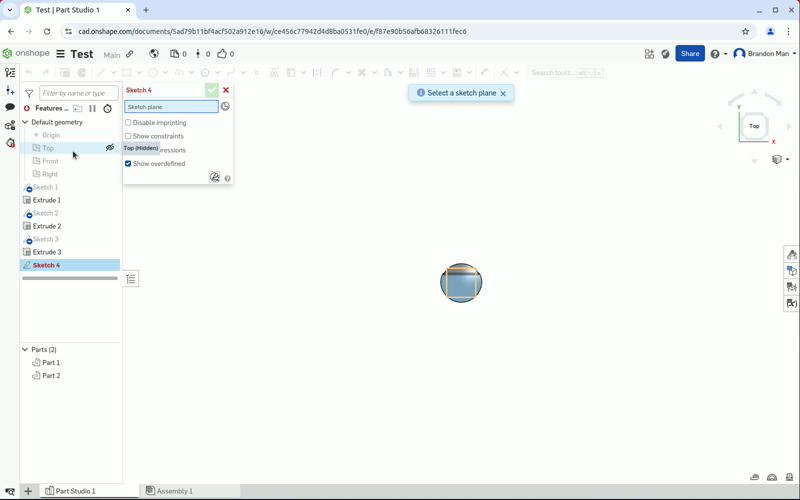
click(73, 150)
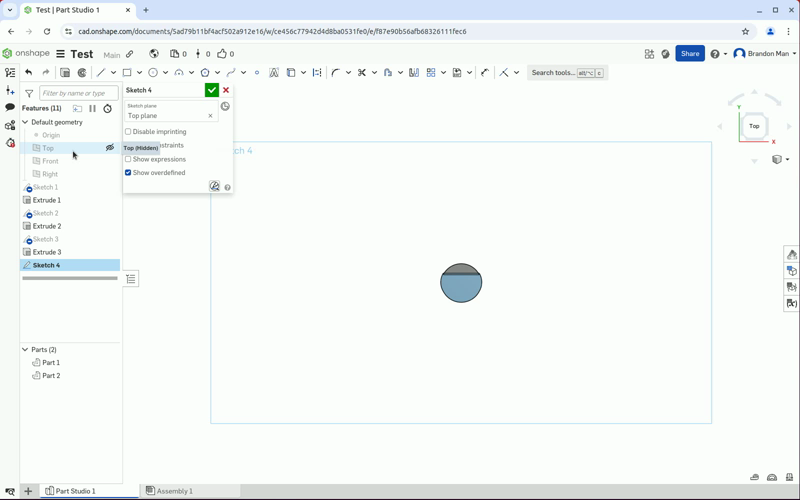
mouse_move(73, 352)
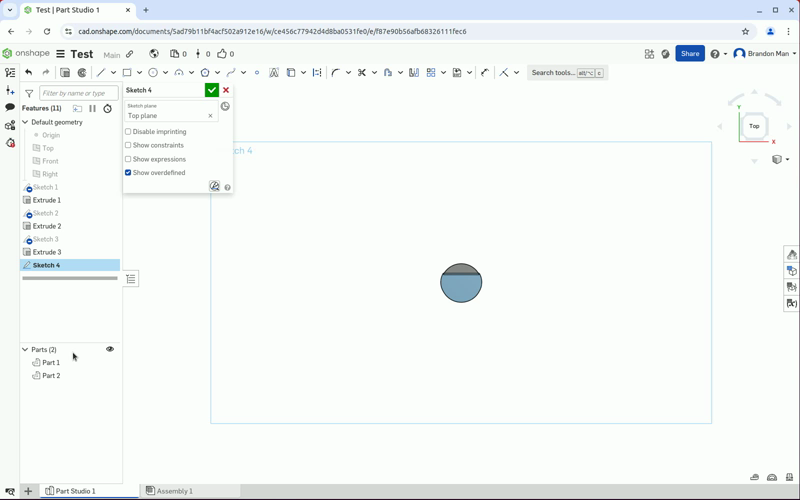
key(y)
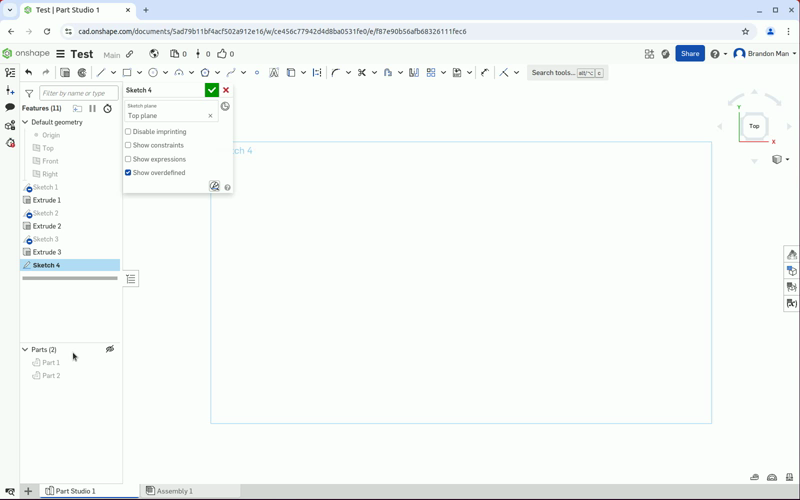
key(c)
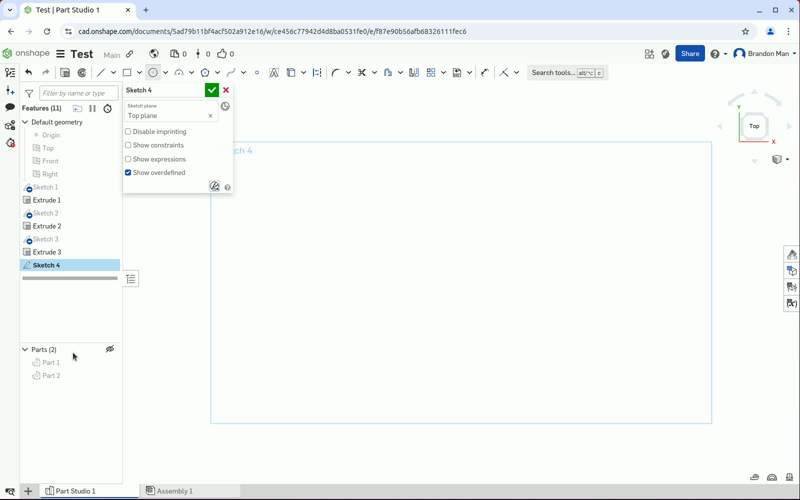
key_down(shift)
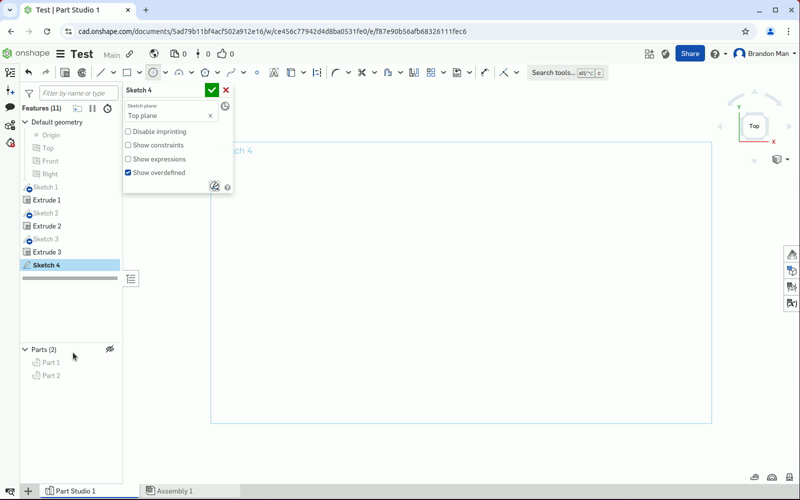
mouse_move(461, 282)
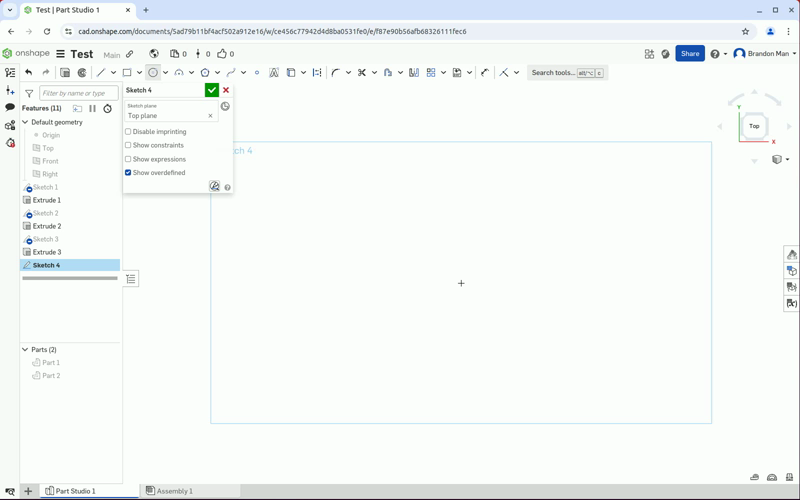
click(461, 282)
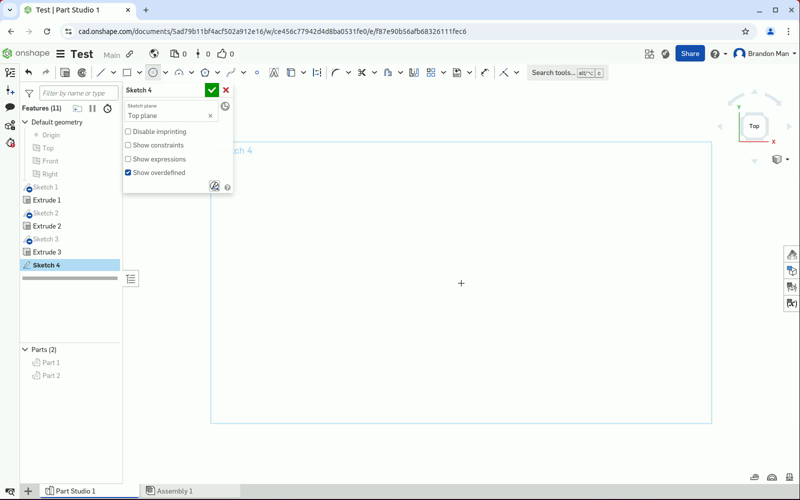
key_up(shift)
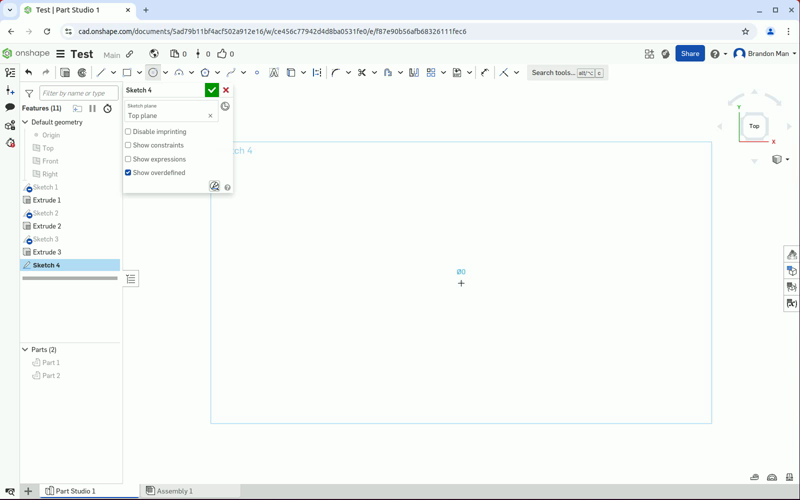
mouse_move(485, 282)
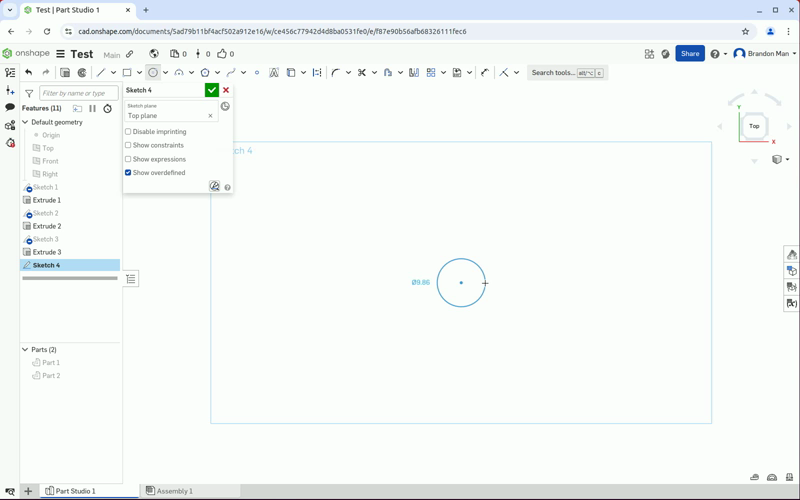
click(485, 282)
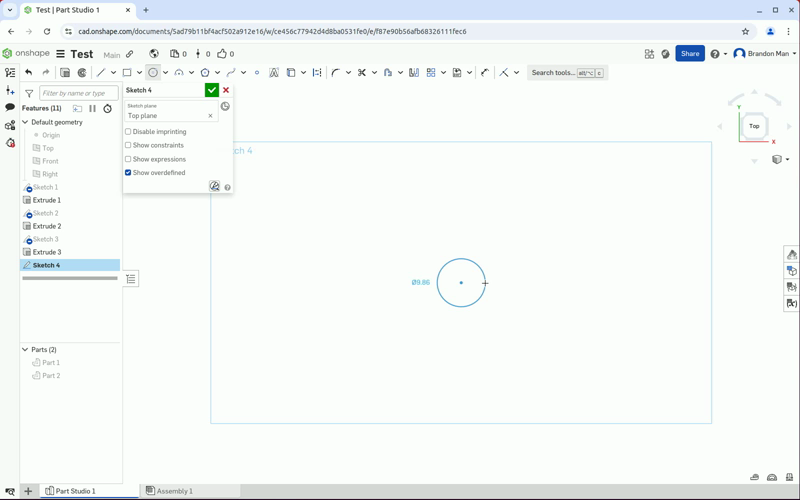
key(esc)
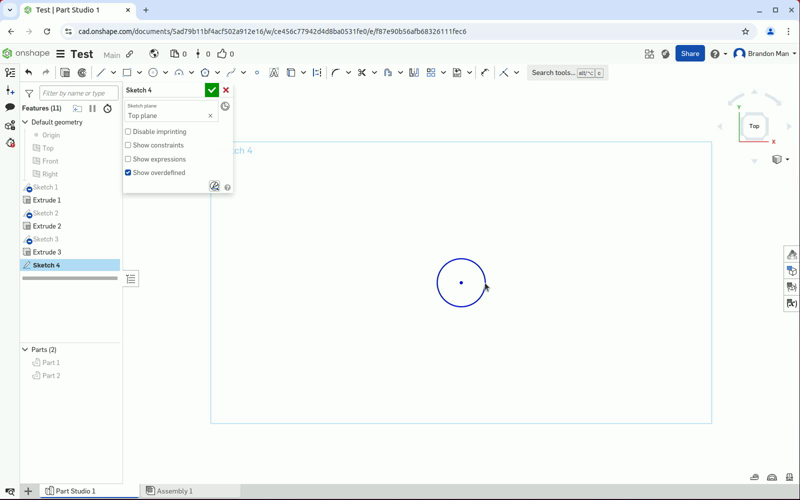
key(c)
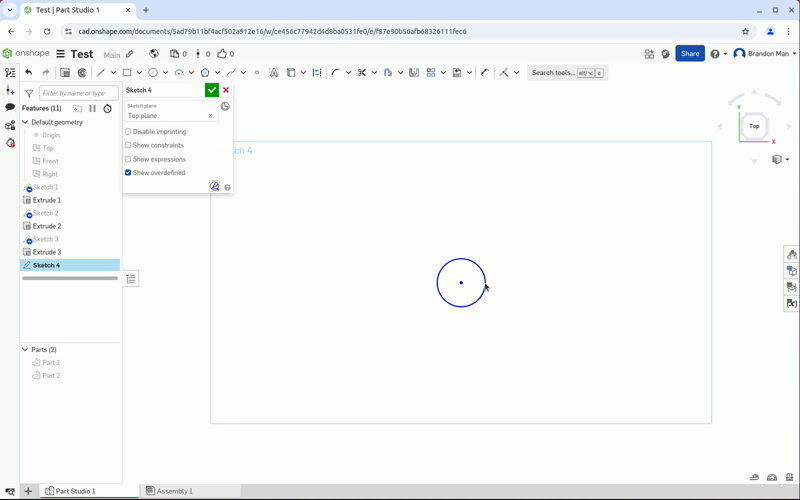
key_down(shift)
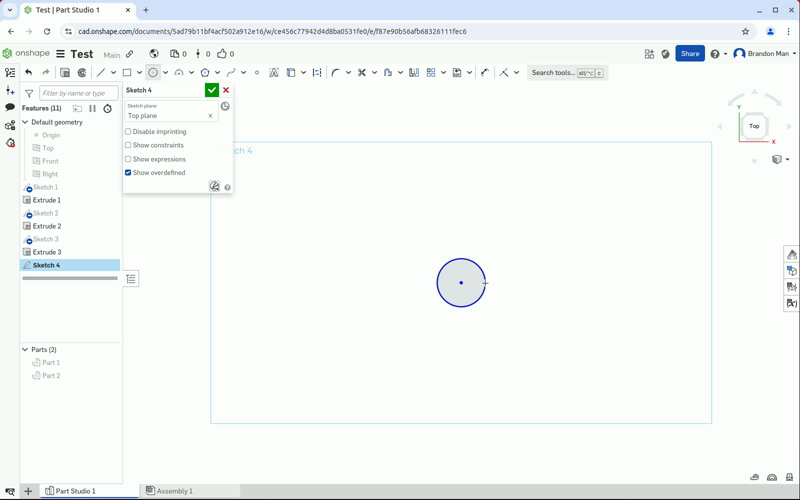
mouse_move(461, 282)
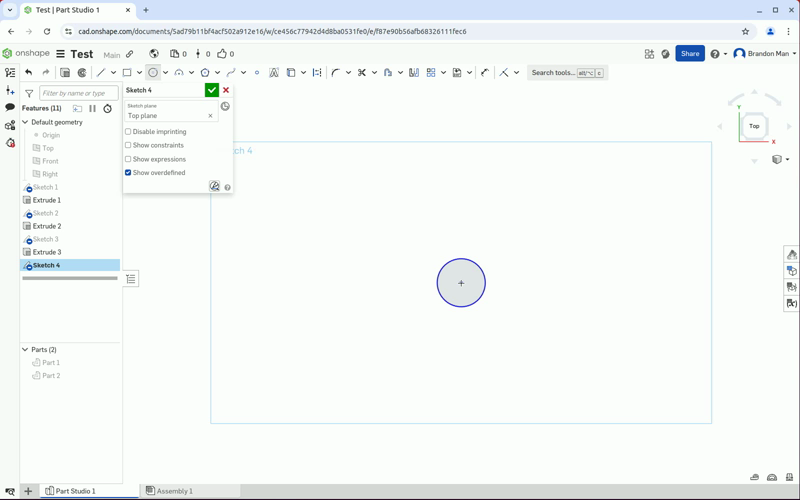
click(461, 282)
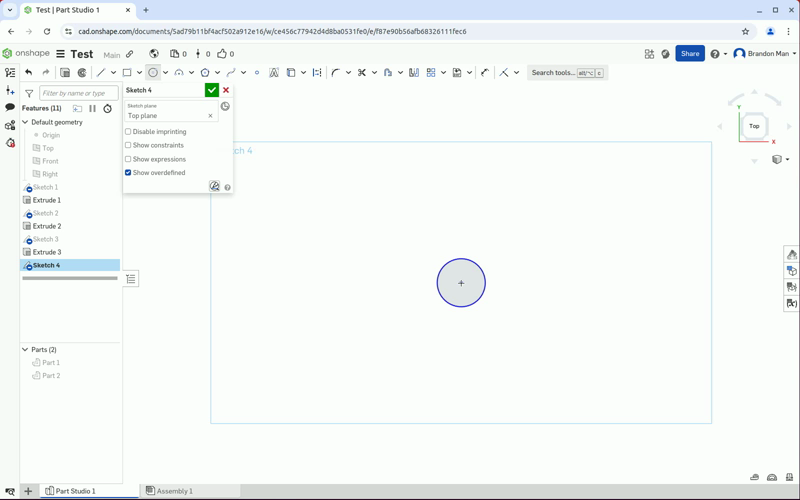
key_up(shift)
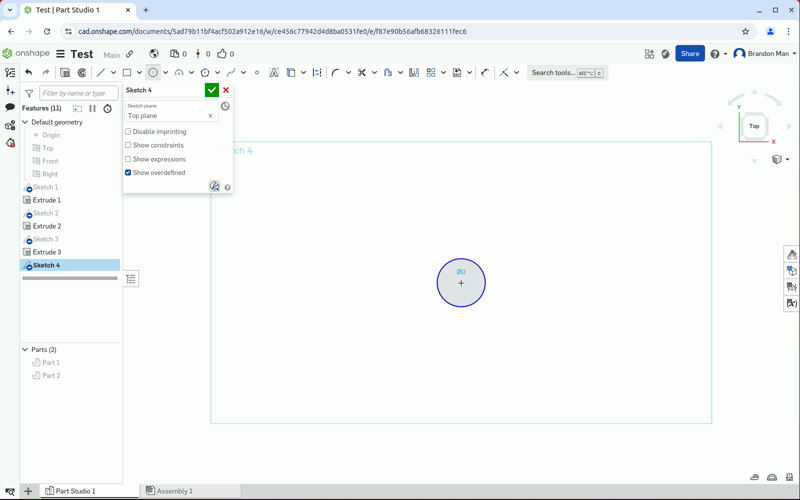
mouse_move(481, 282)
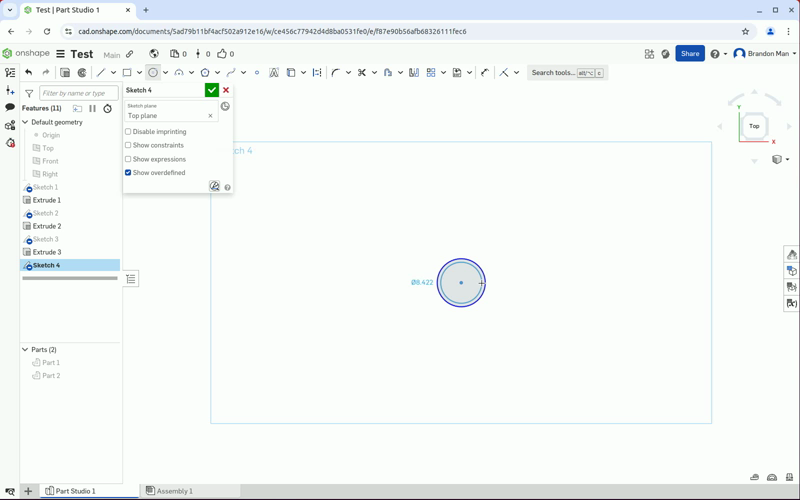
scroll(6)
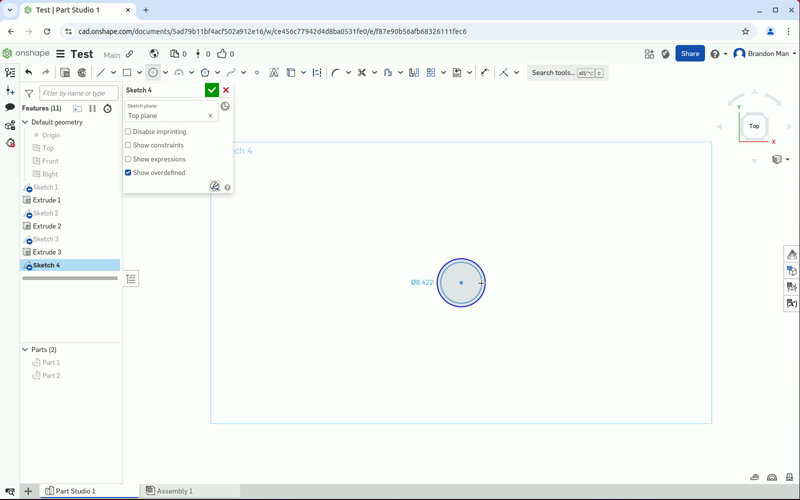
scroll(6)
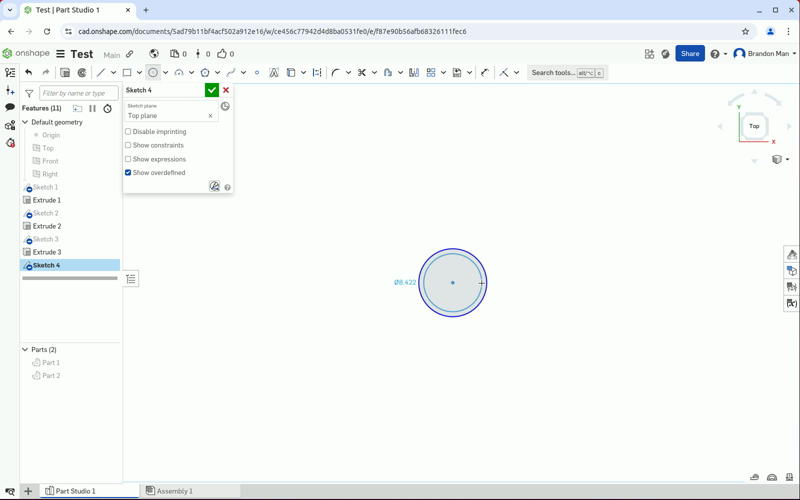
scroll(6)
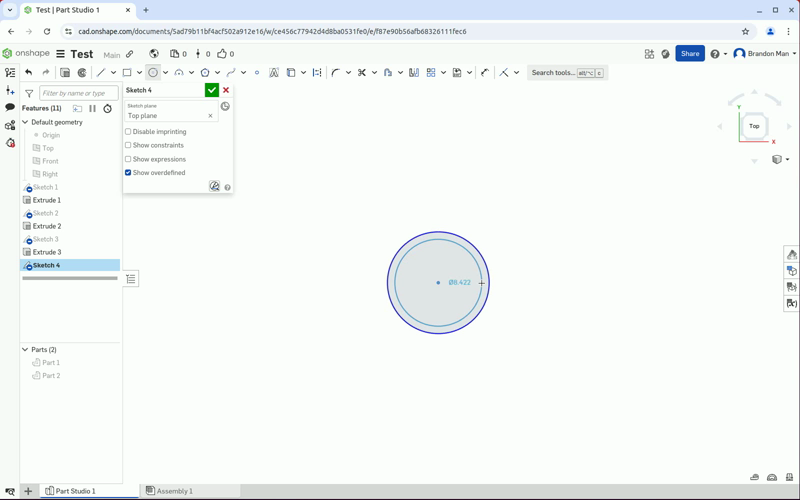
scroll(6)
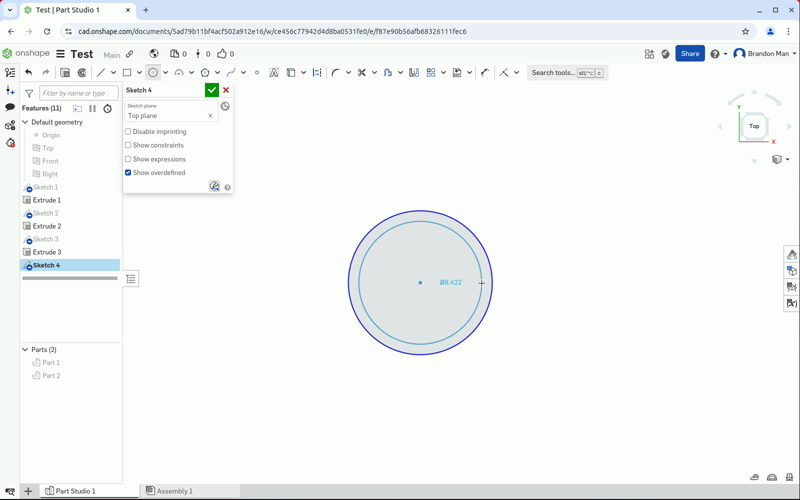
scroll(6)
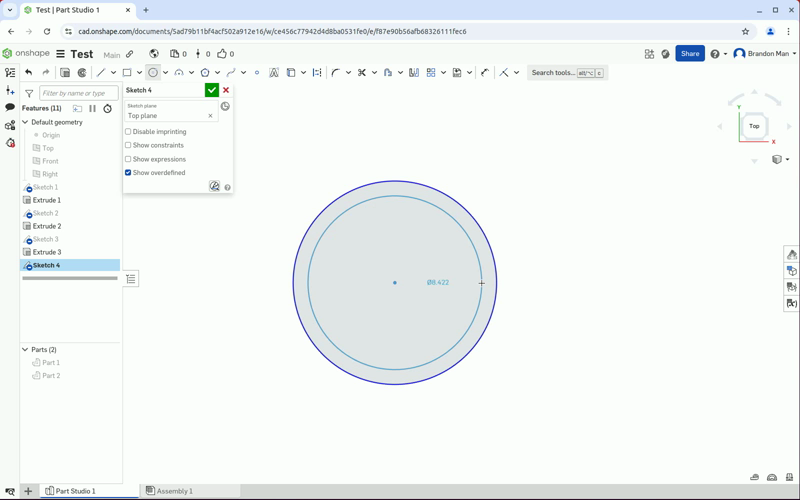
scroll(6)
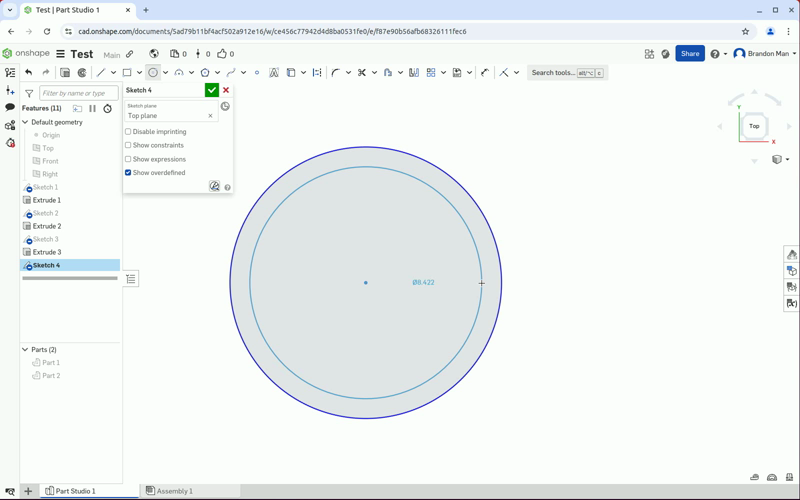
scroll(6)
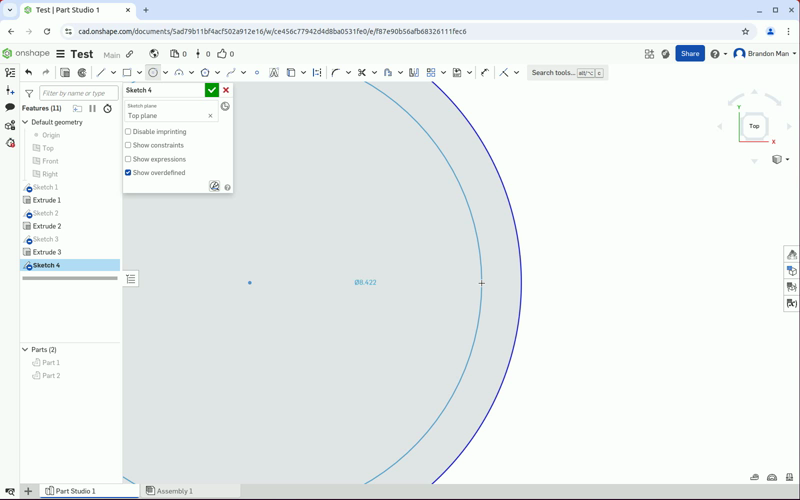
click(481, 282)
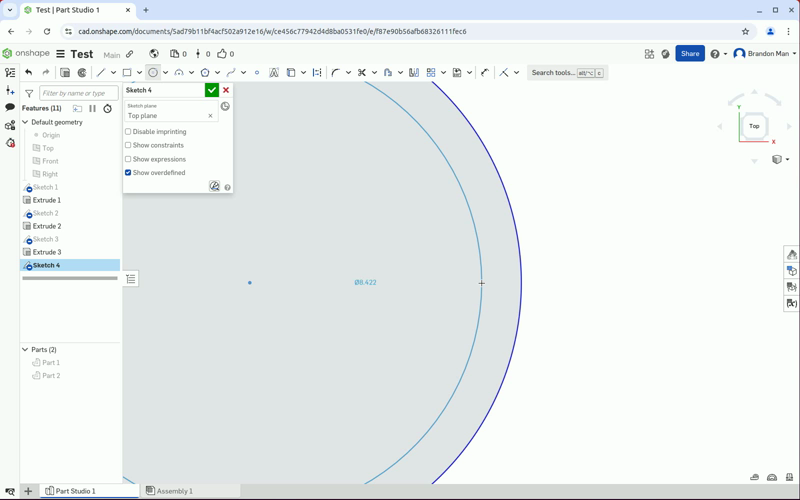
scroll(-6)
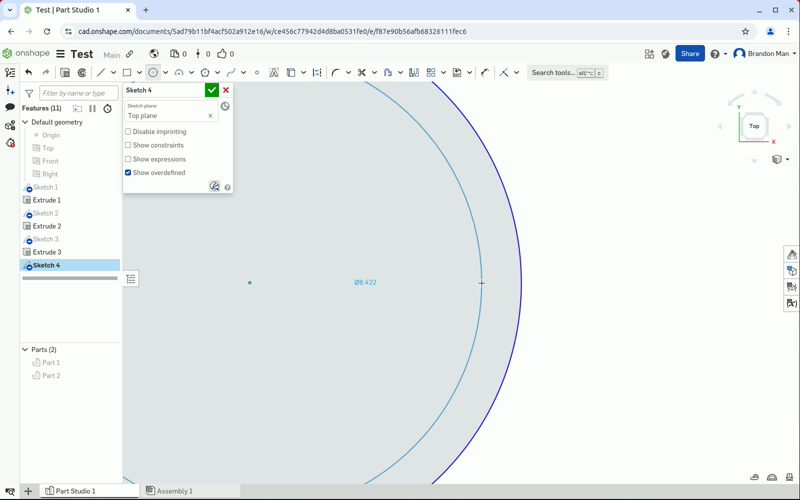
scroll(-6)
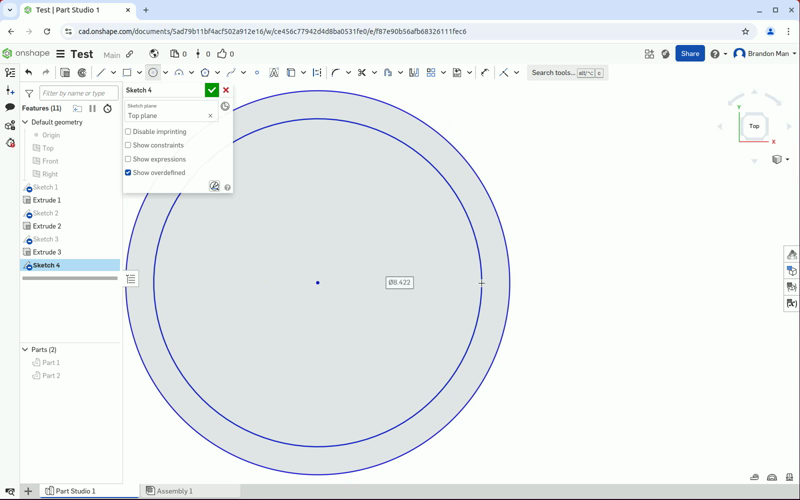
scroll(-6)
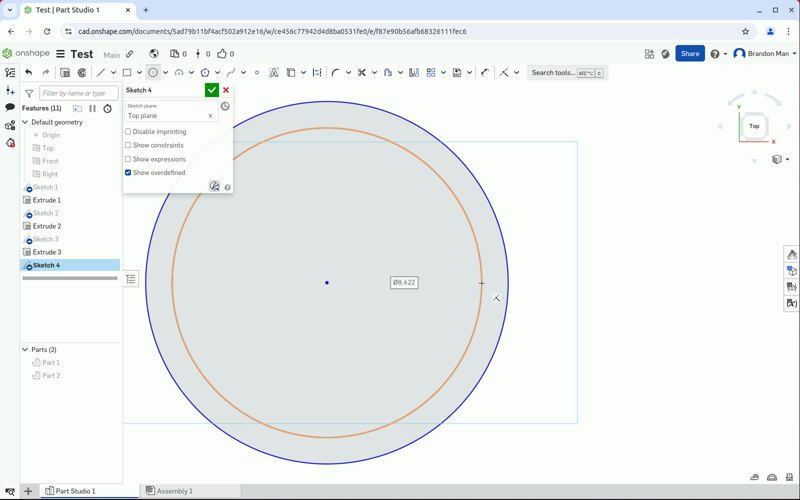
scroll(-6)
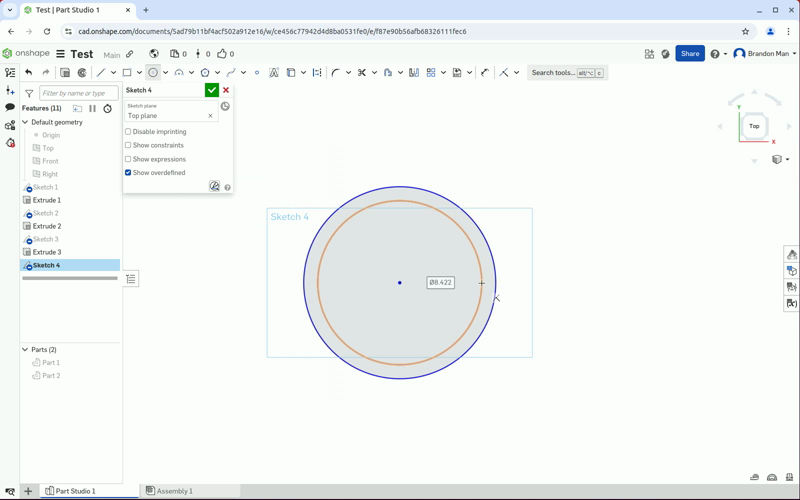
scroll(-6)
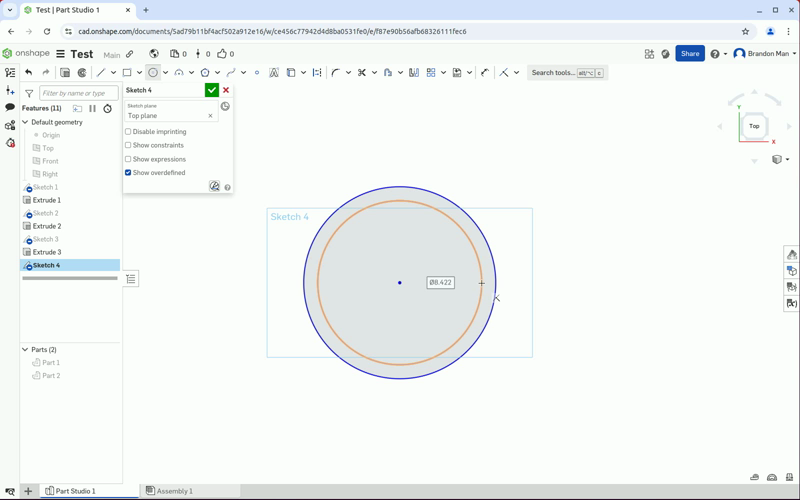
scroll(-6)
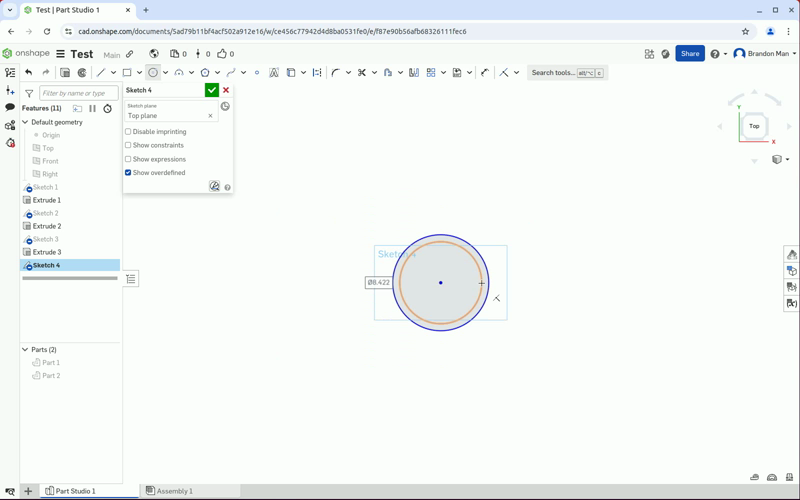
scroll(-6)
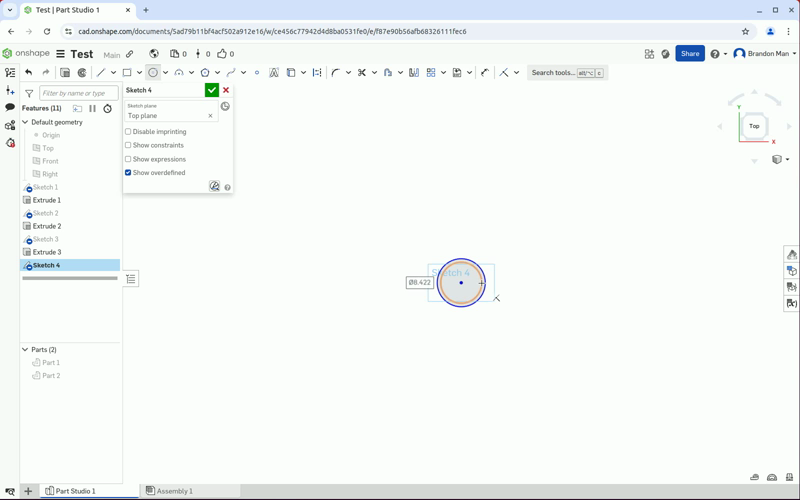
key(esc)
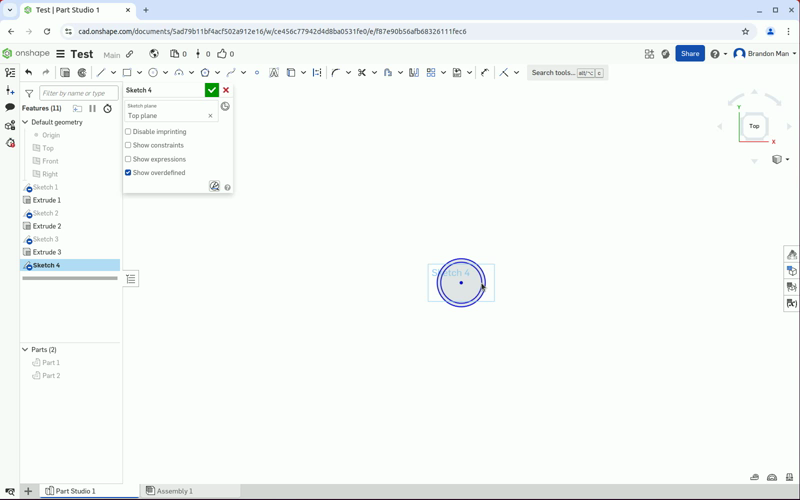
mouse_move(467, 261)
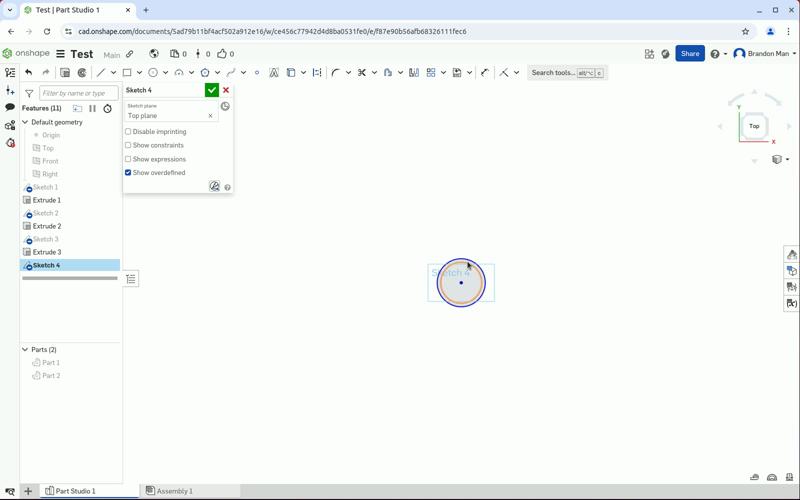
scroll(6)
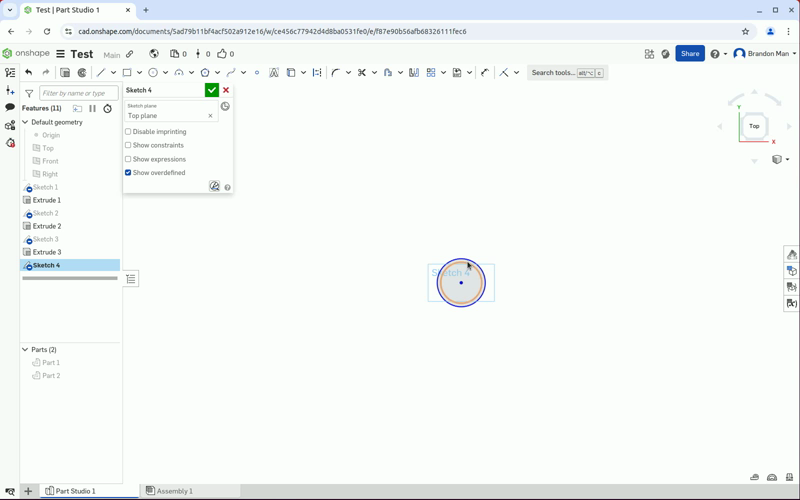
scroll(6)
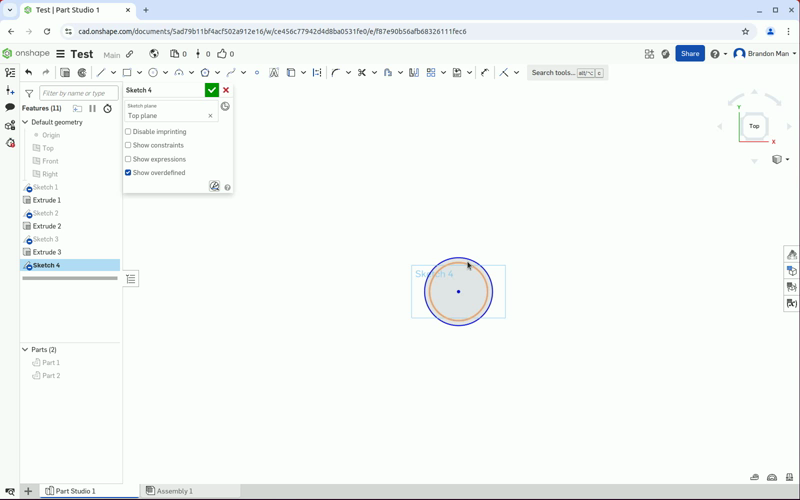
scroll(6)
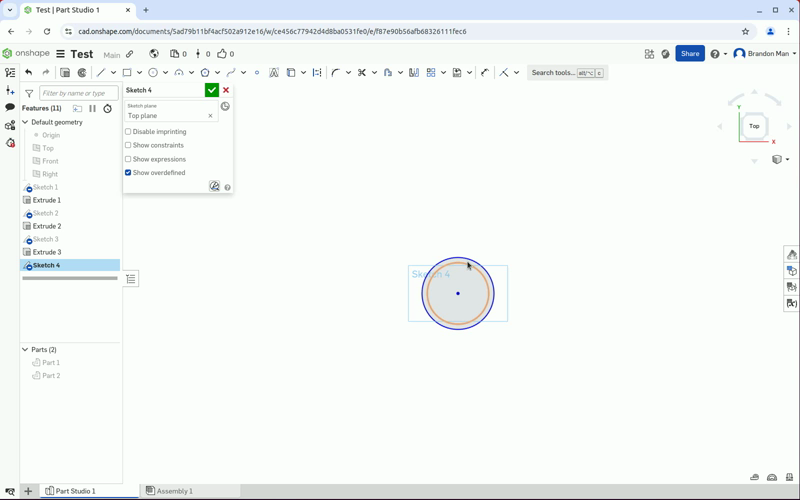
scroll(6)
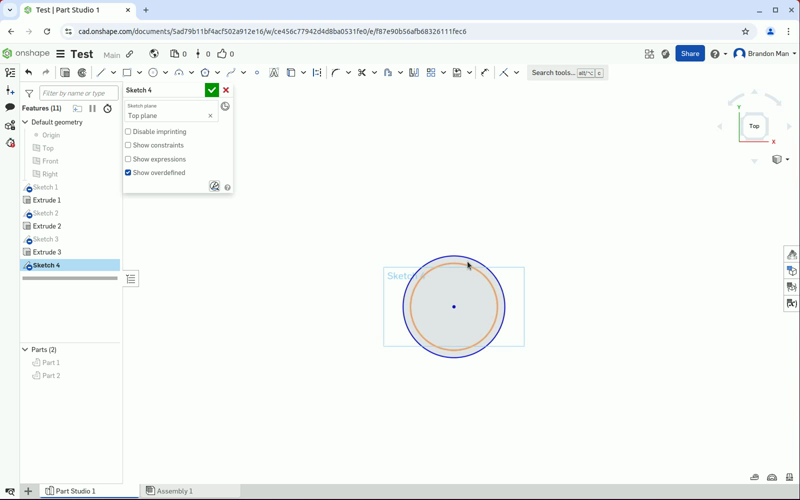
scroll(6)
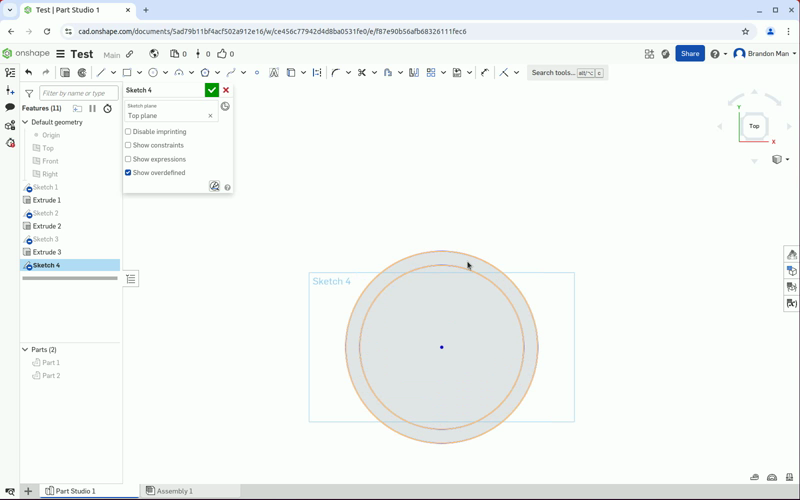
scroll(6)
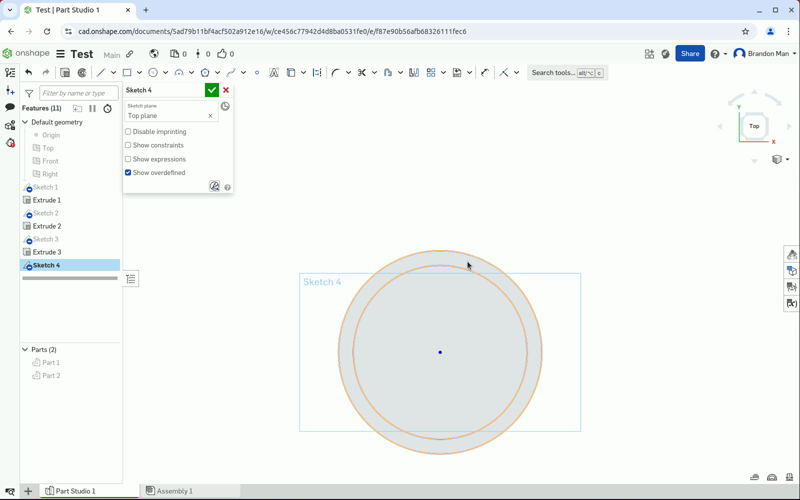
scroll(6)
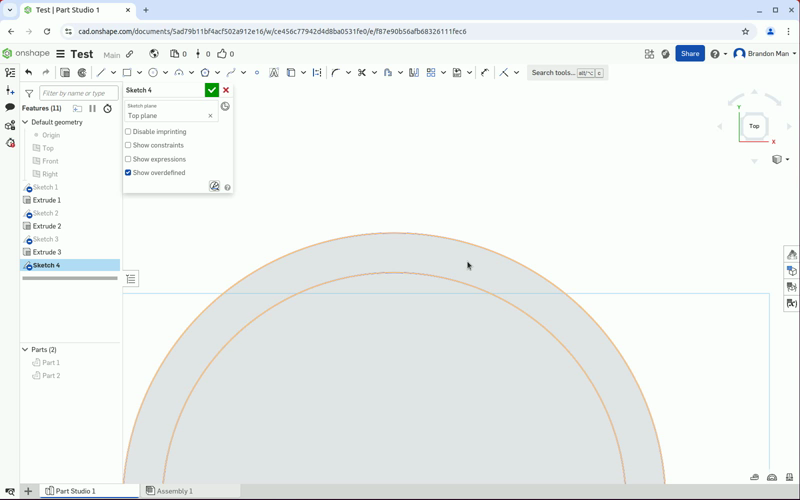
click(467, 261)
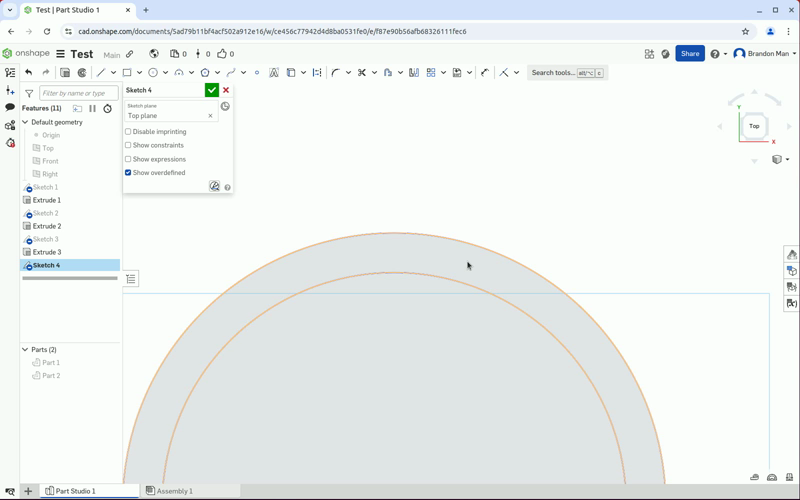
scroll(-6)
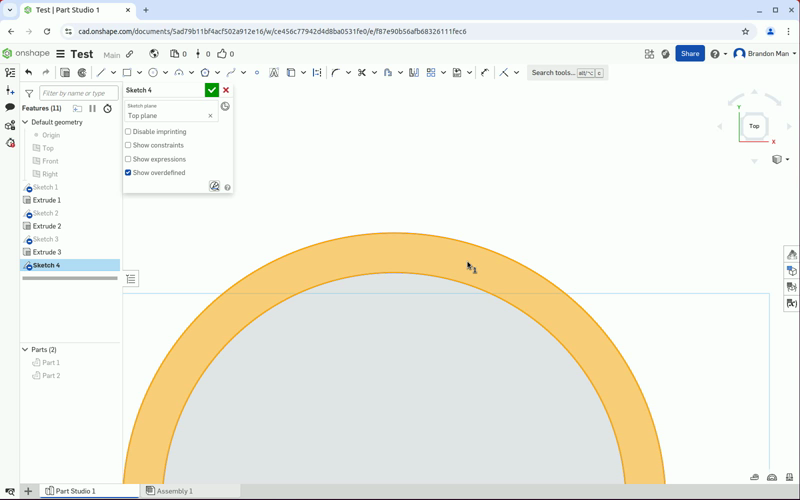
scroll(-6)
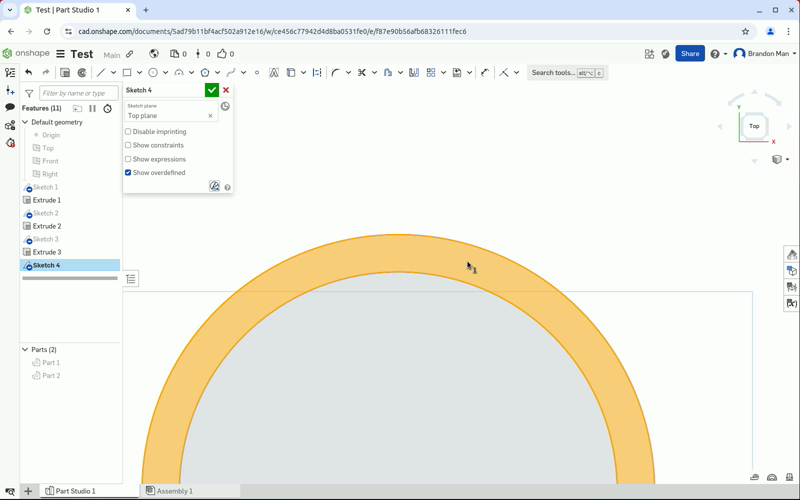
scroll(-6)
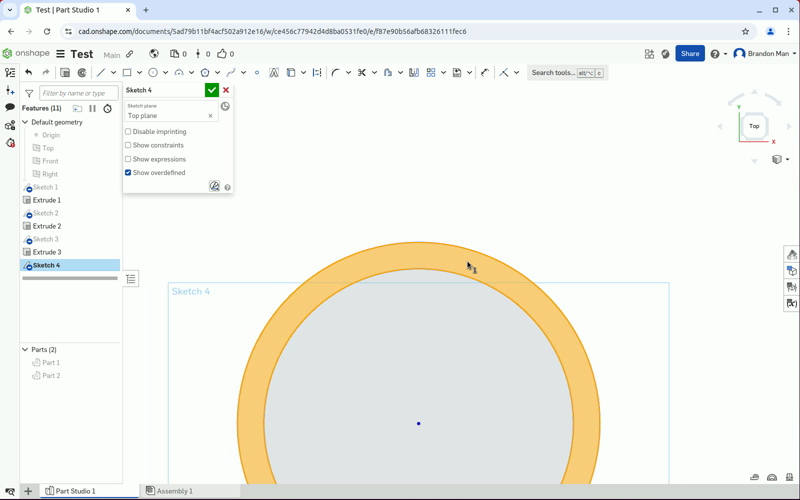
scroll(-6)
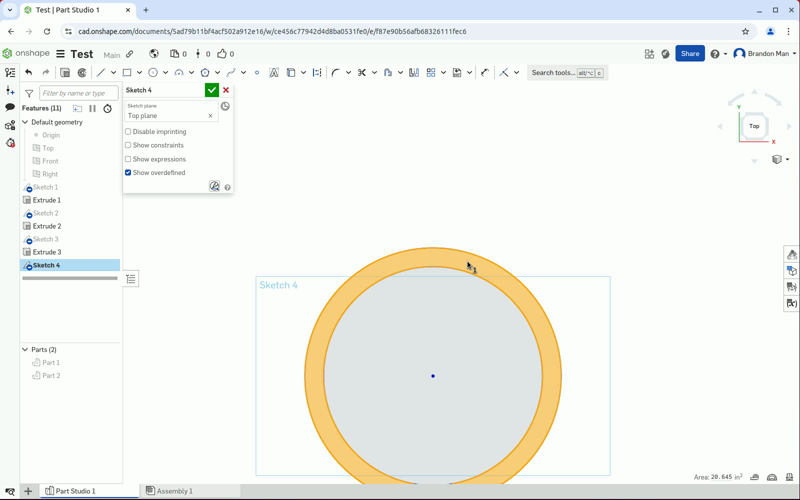
scroll(-6)
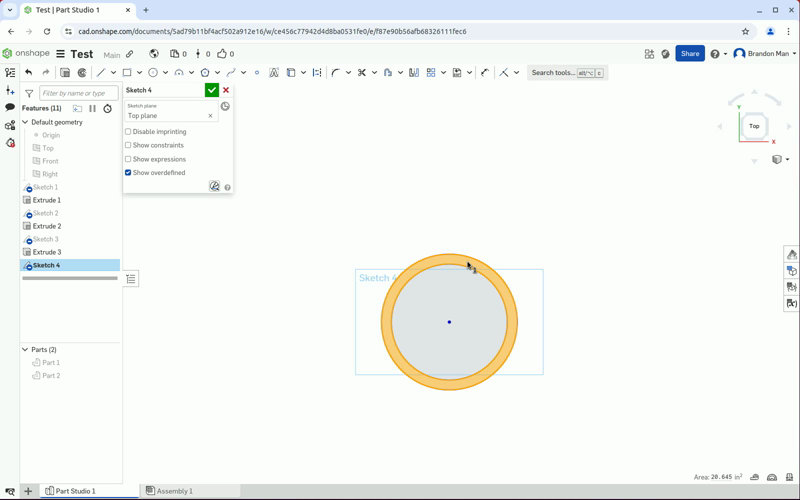
scroll(-6)
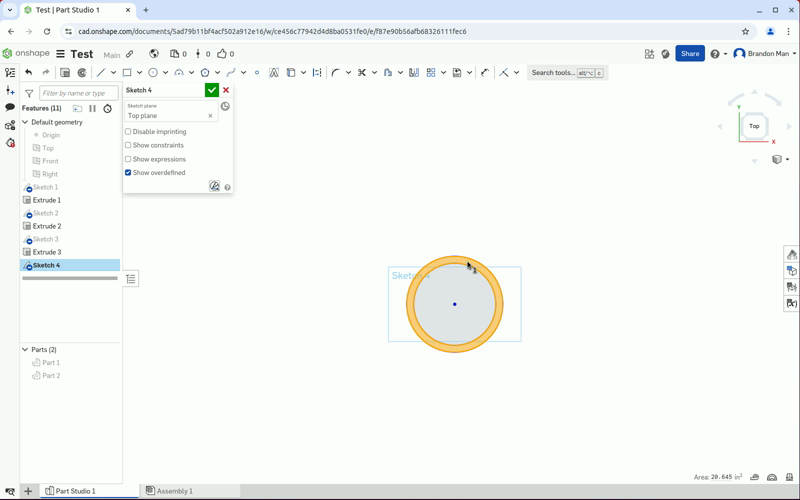
scroll(-6)
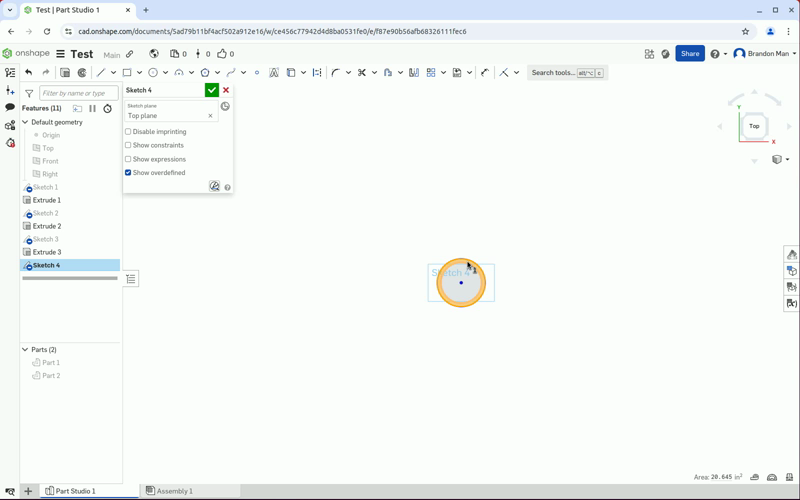
mouse_move(73, 352)
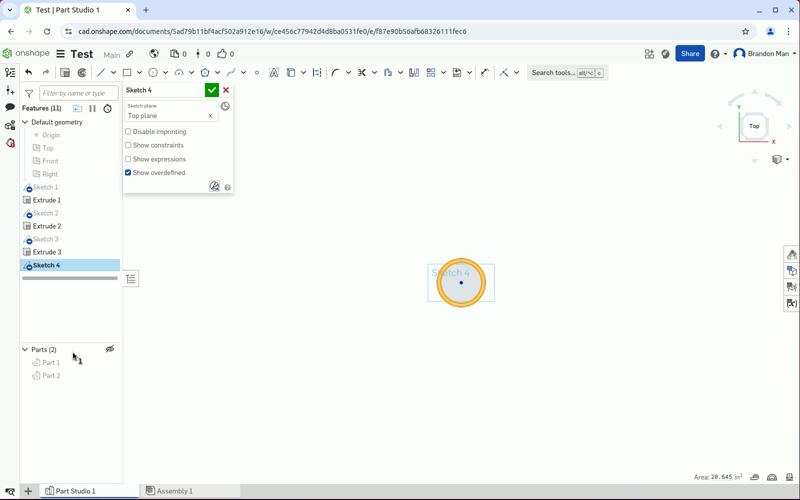
key(shift+y)
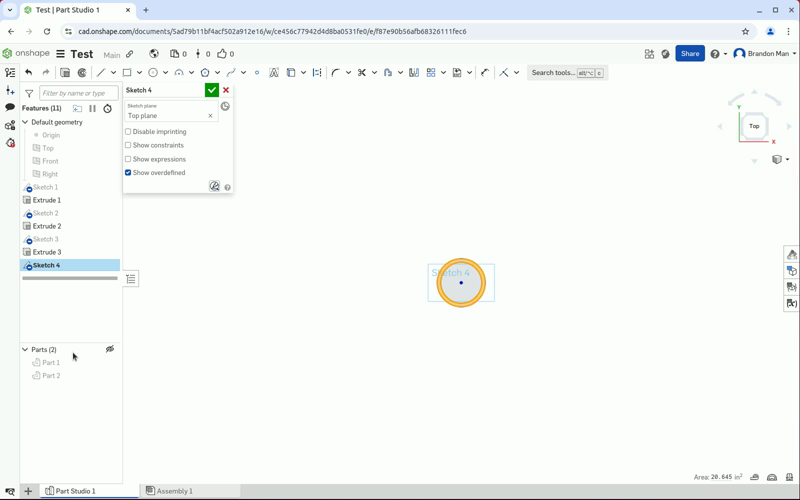
key(shift+e)
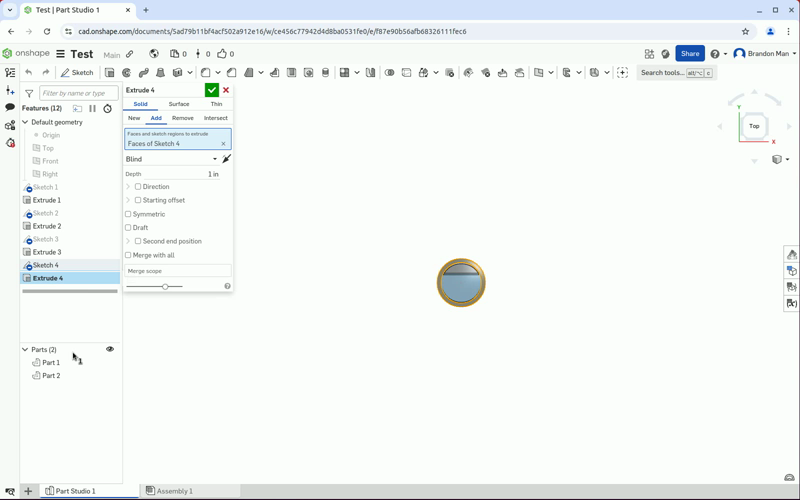
mouse_move(143, 106)
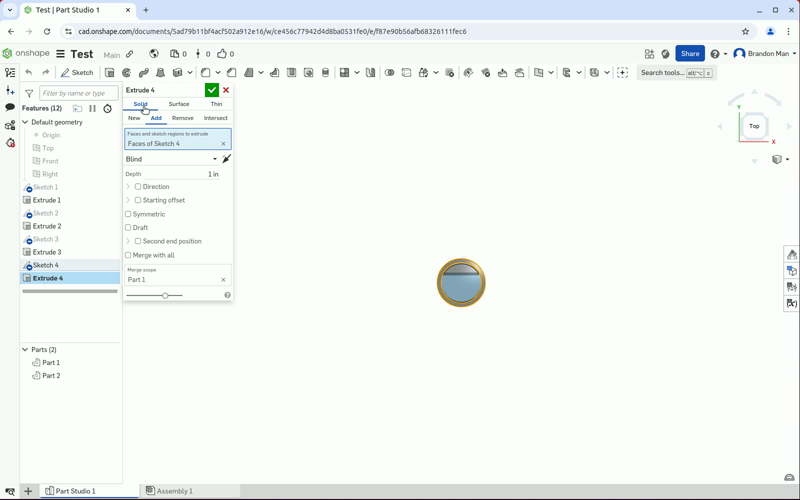
click(143, 106)
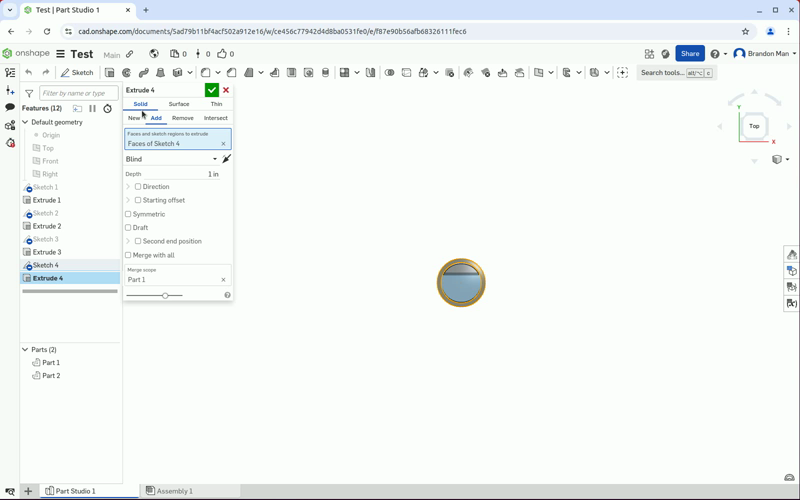
mouse_move(137, 120)
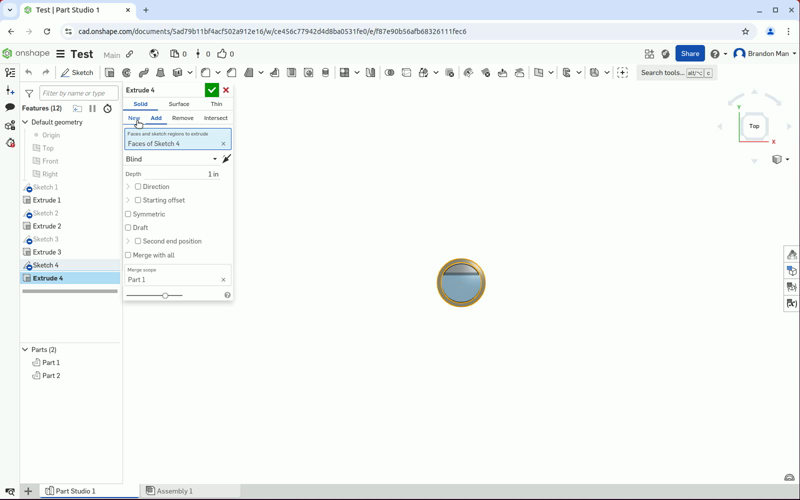
click(137, 120)
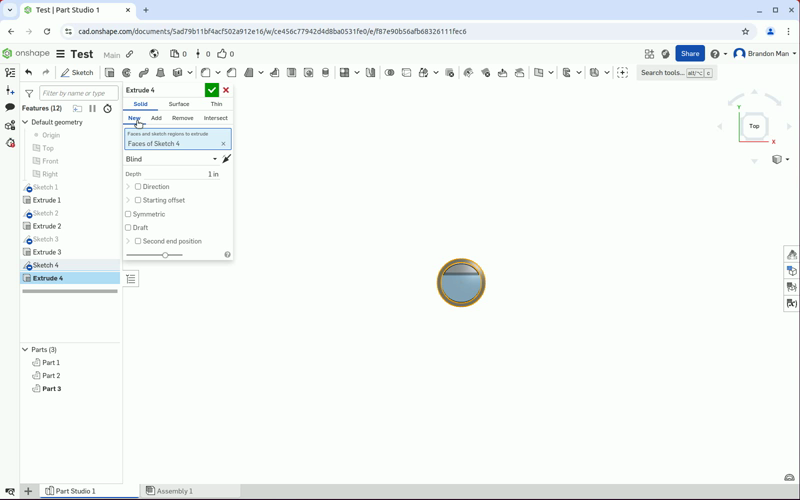
key(tab, 4)
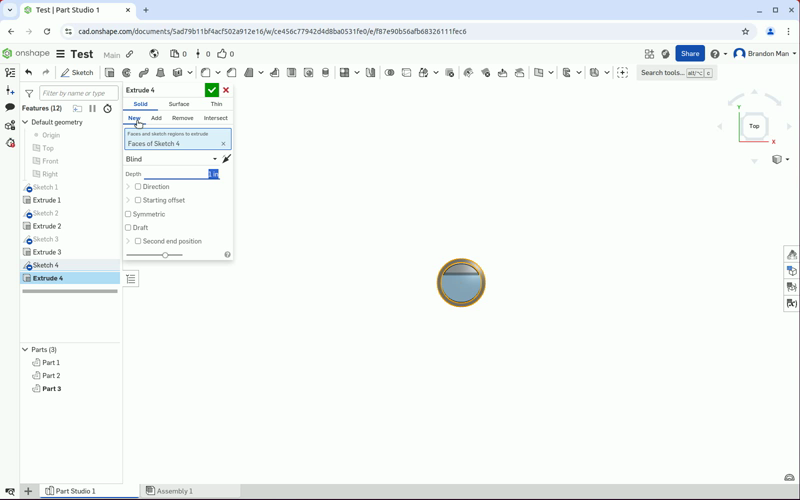
text(-1.444)
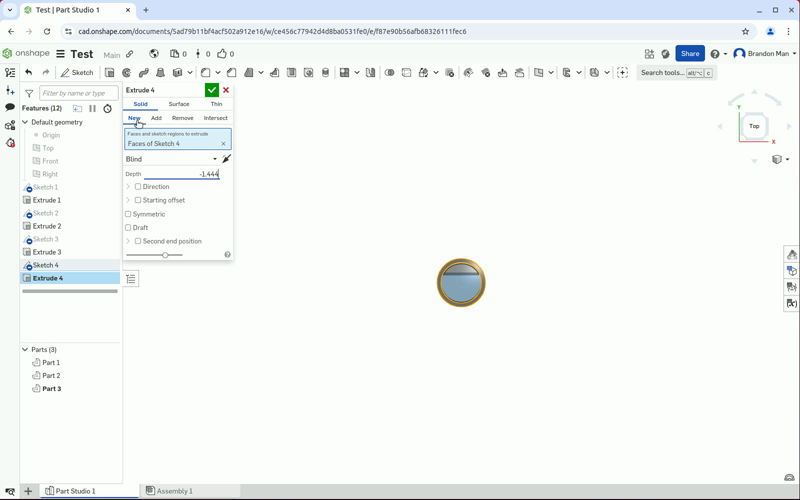
key(enter)
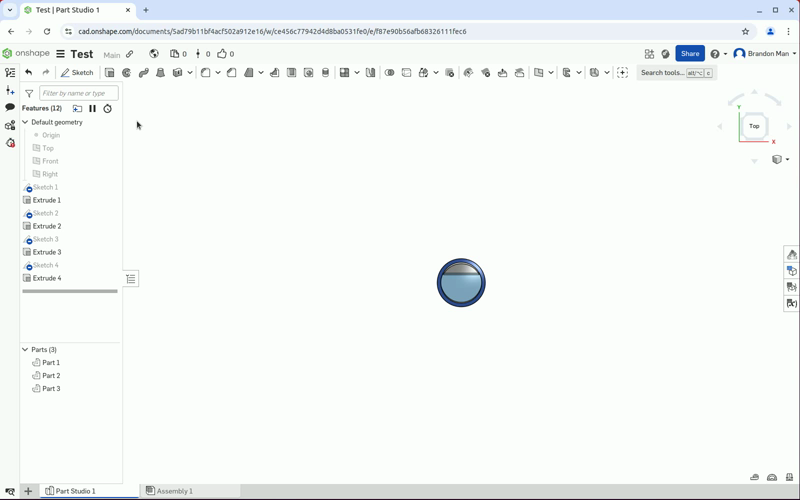
key(shift+h)
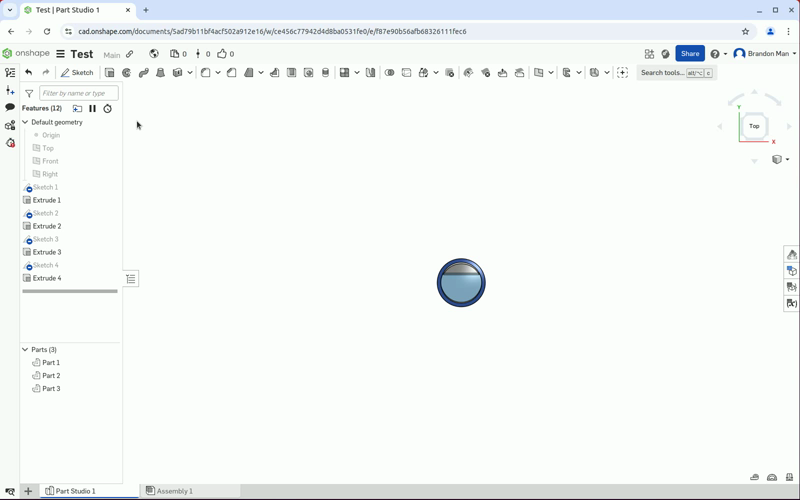
key(shift+h)
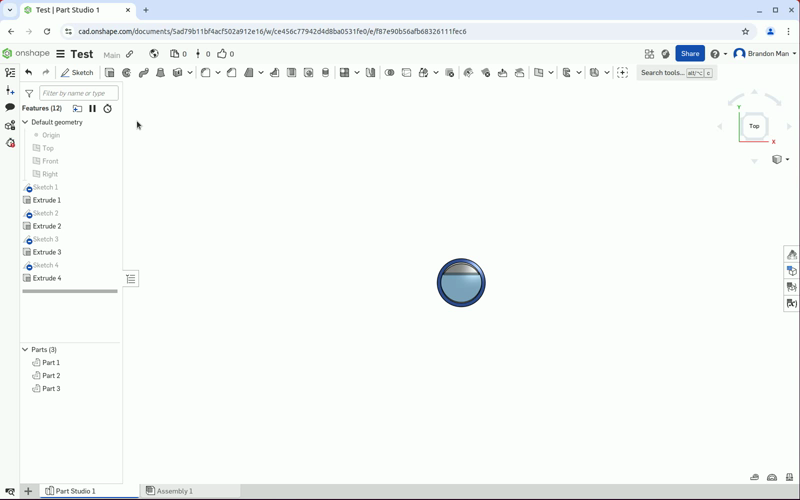
mouse_move(73, 189)
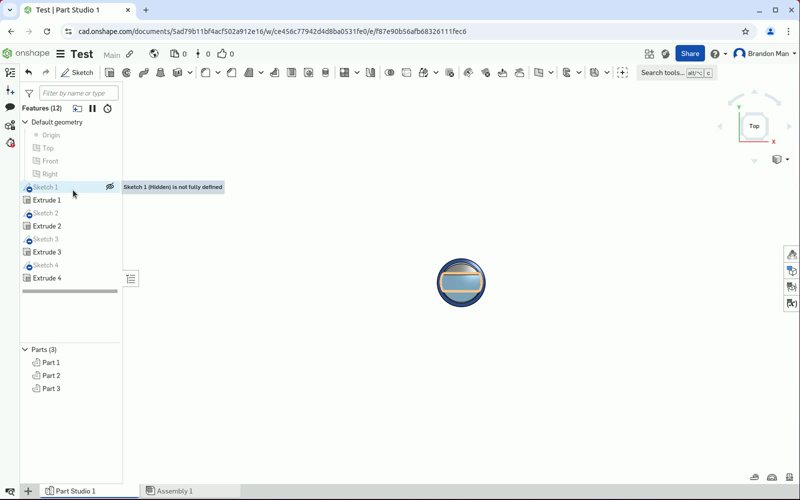
click(73, 189)
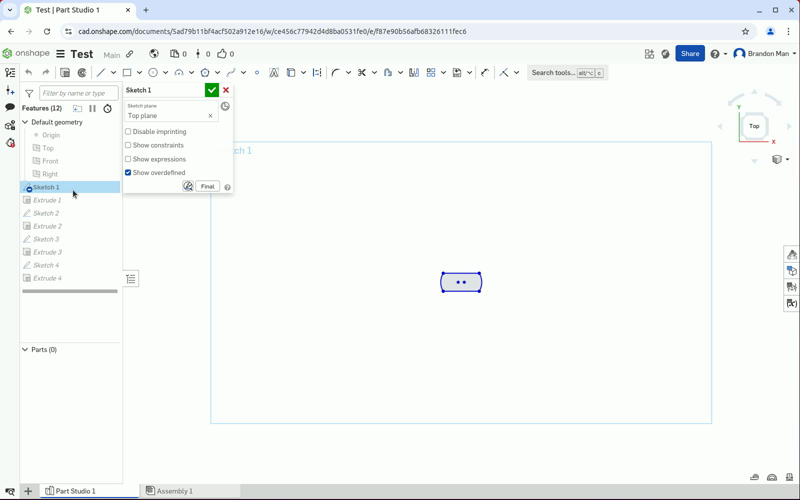
mouse_move(229, 92)
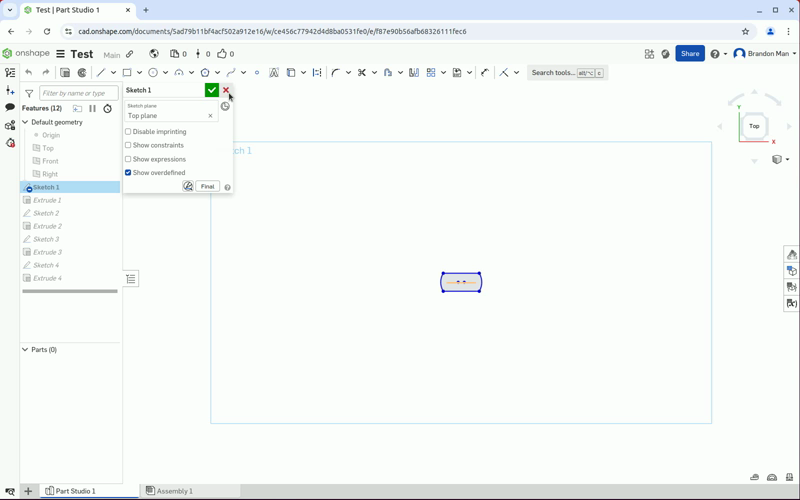
click(229, 92)
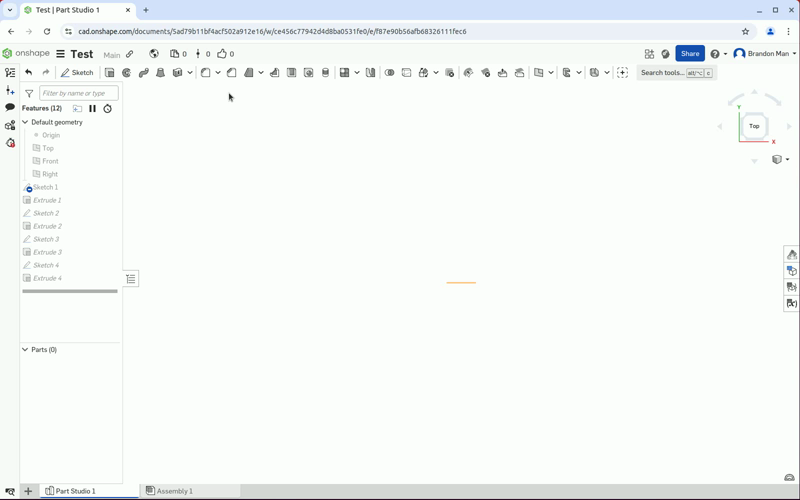
mouse_move(73, 352)
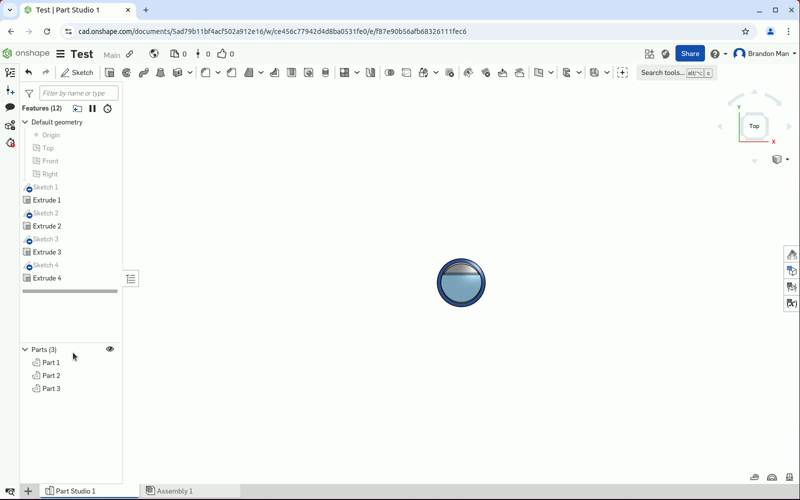
key(y)
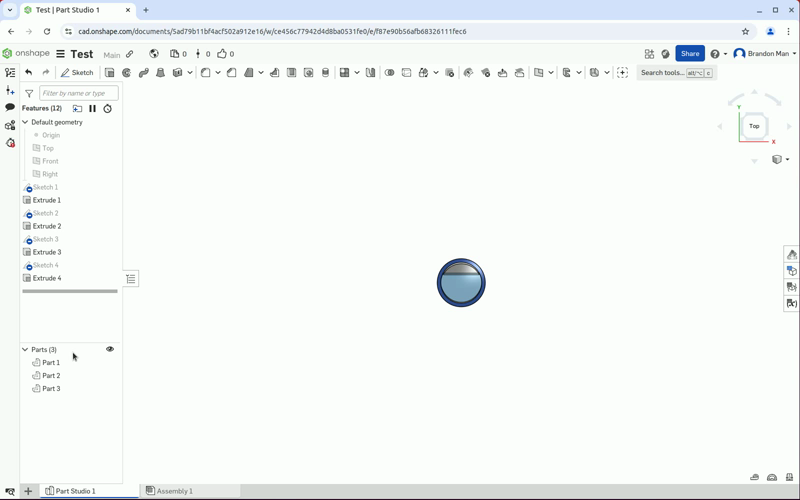
key(shift+p)
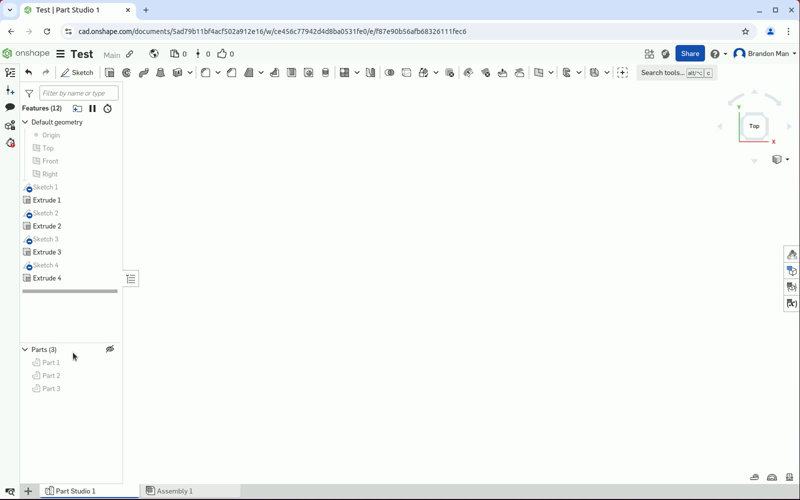
key(space)
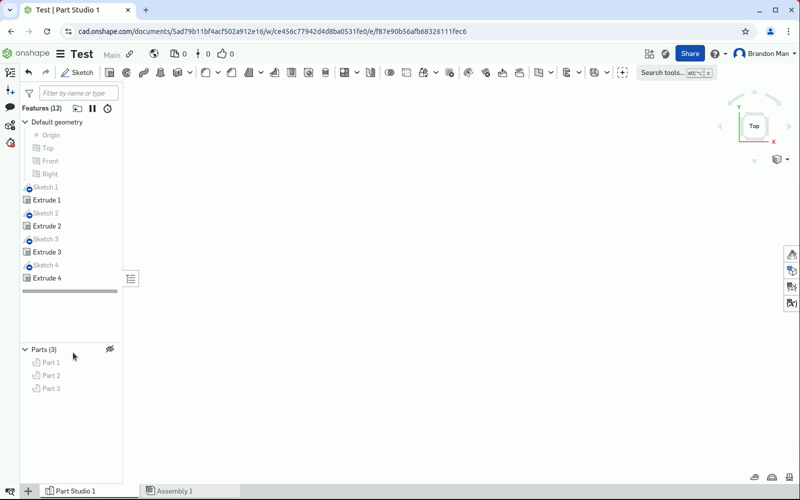
key_down(shift)
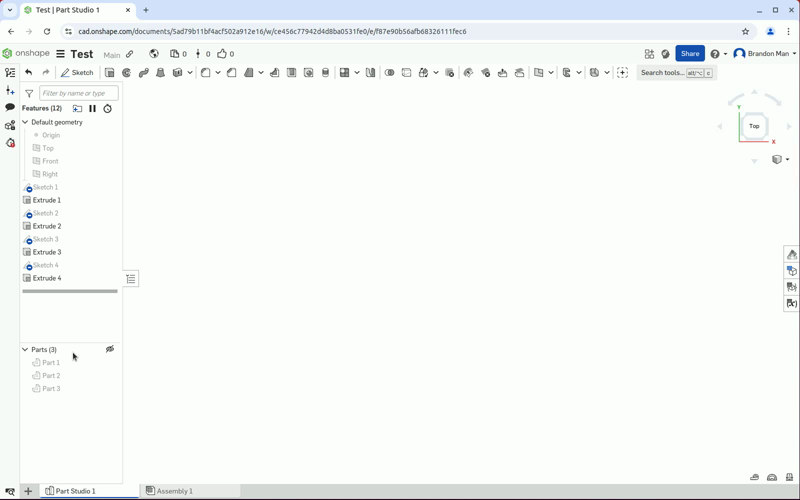
key(up)
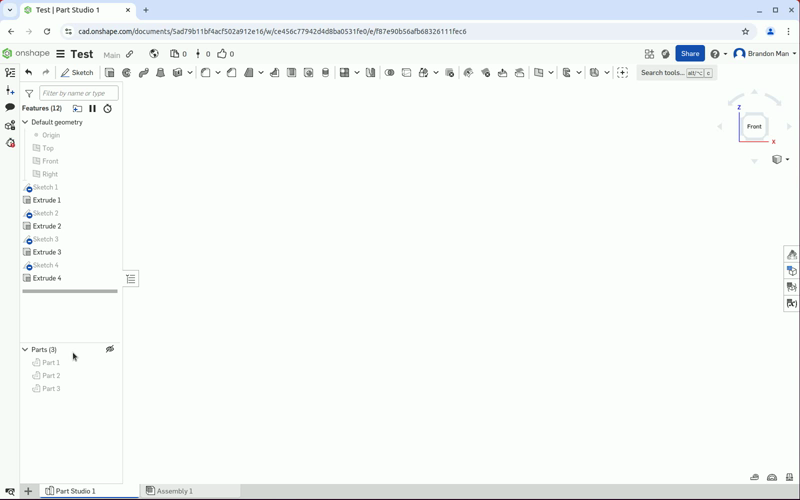
key_up(shift)
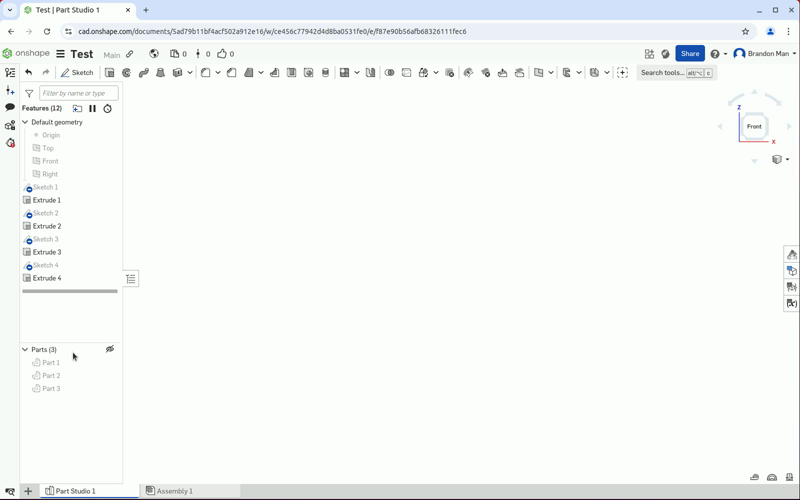
mouse_move(73, 352)
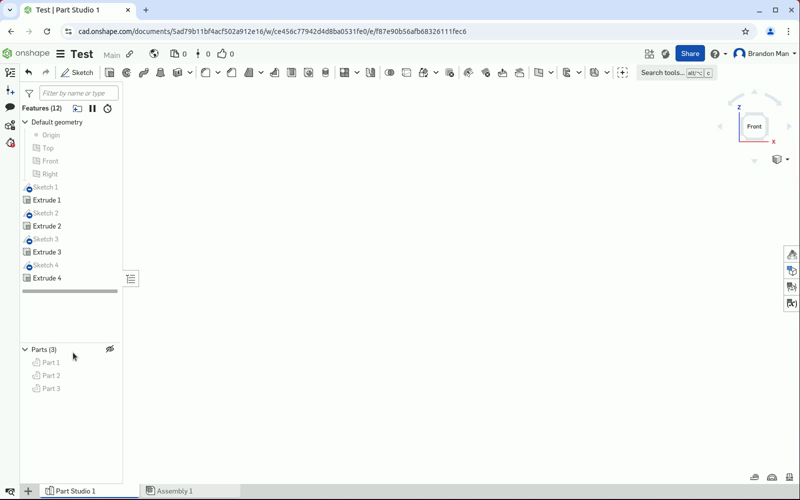
key(shift+y)
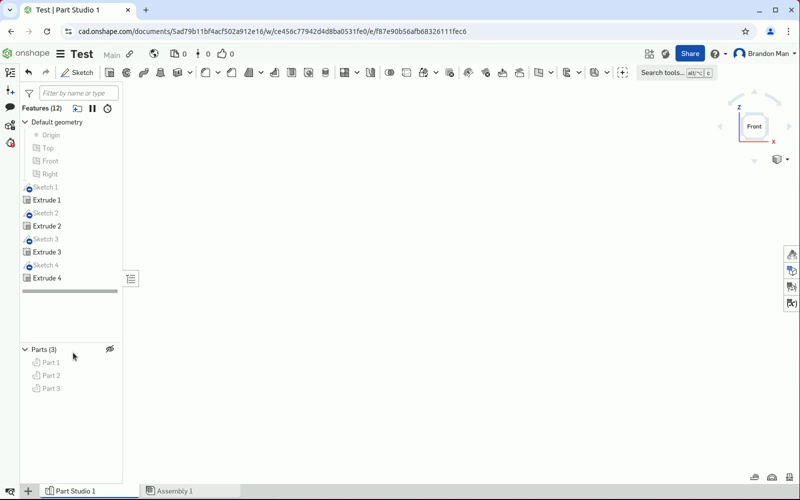
key(shift+s)
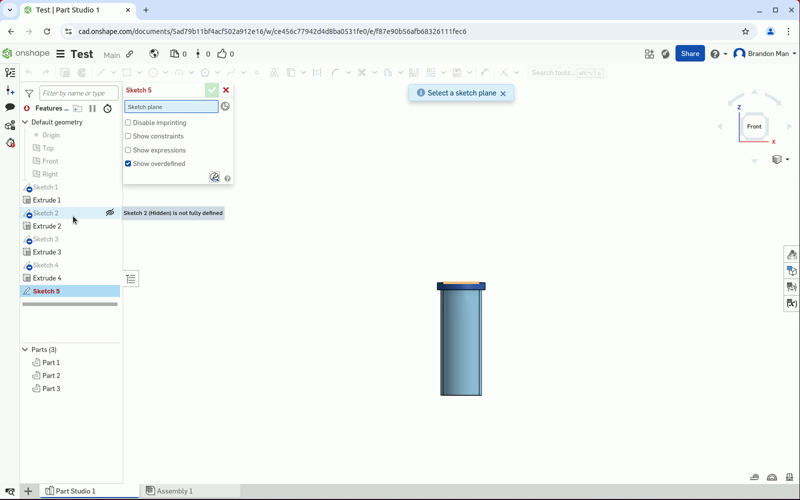
scroll(3)
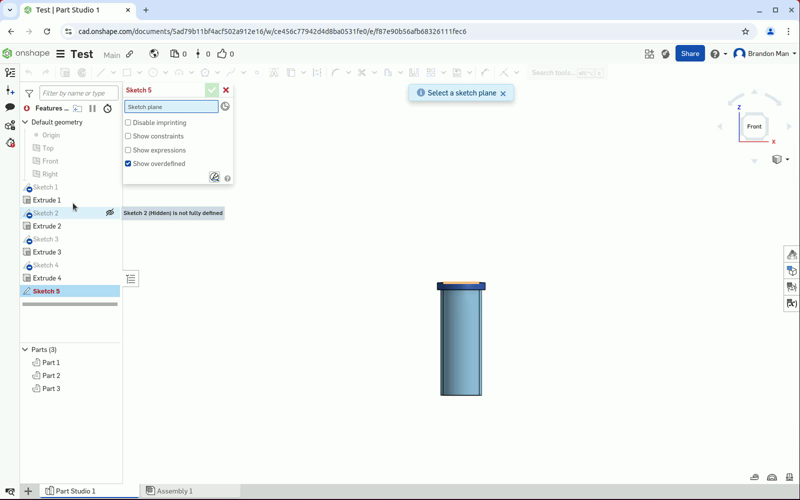
mouse_move(73, 163)
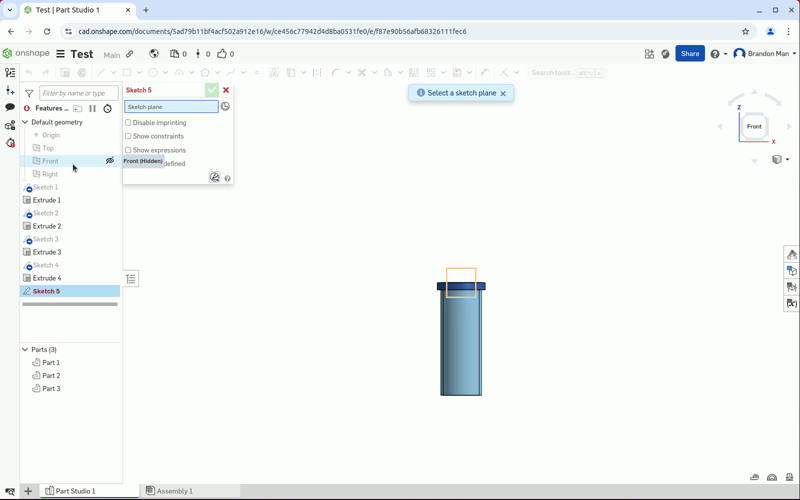
click(73, 163)
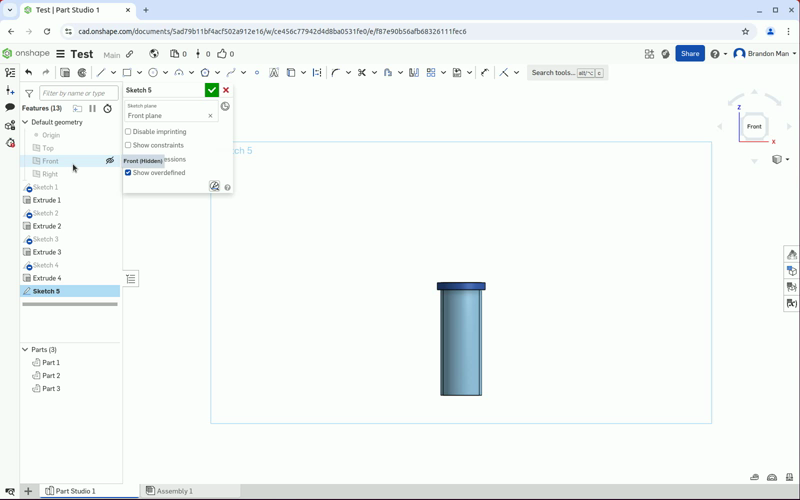
mouse_move(73, 352)
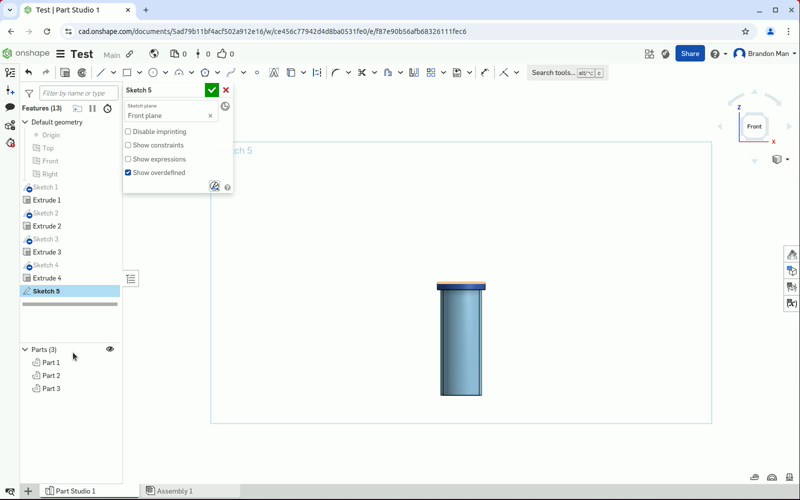
key(y)
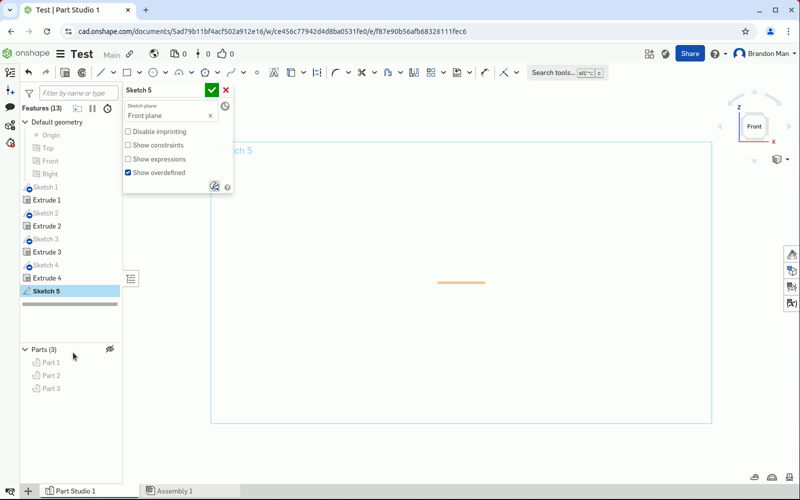
key(l)
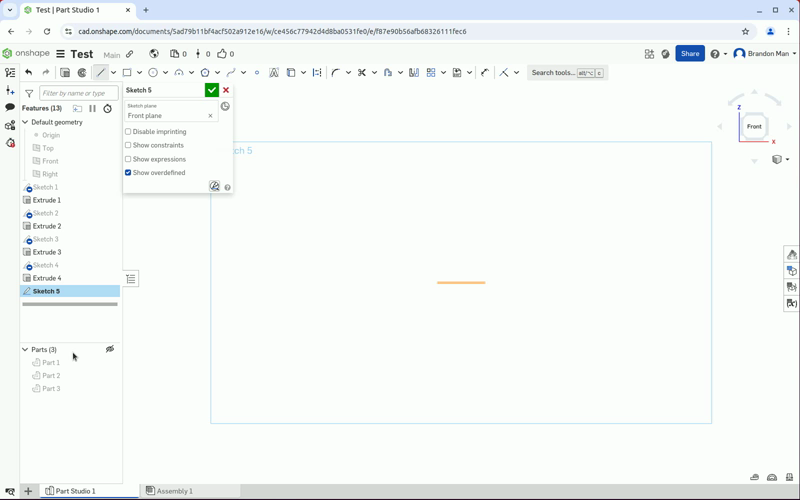
key_down(shift)
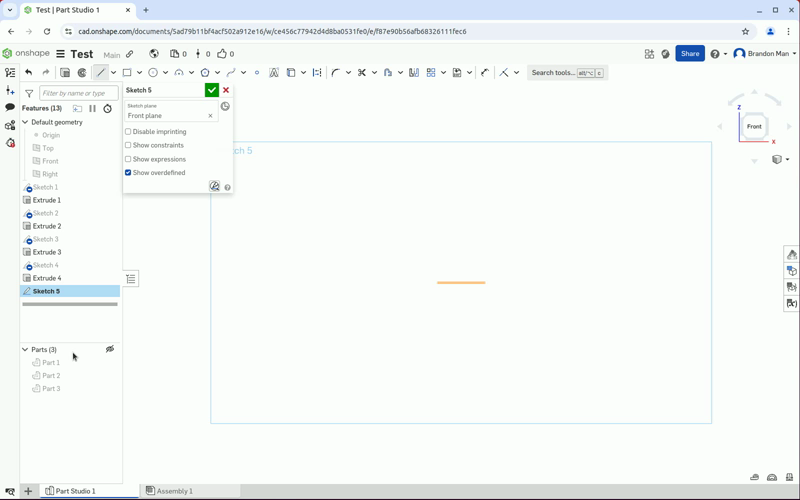
mouse_move(449, 333)
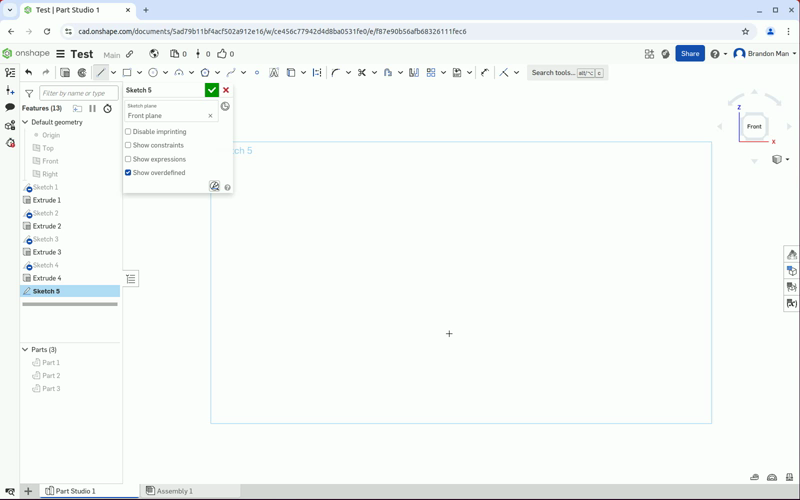
click(449, 333)
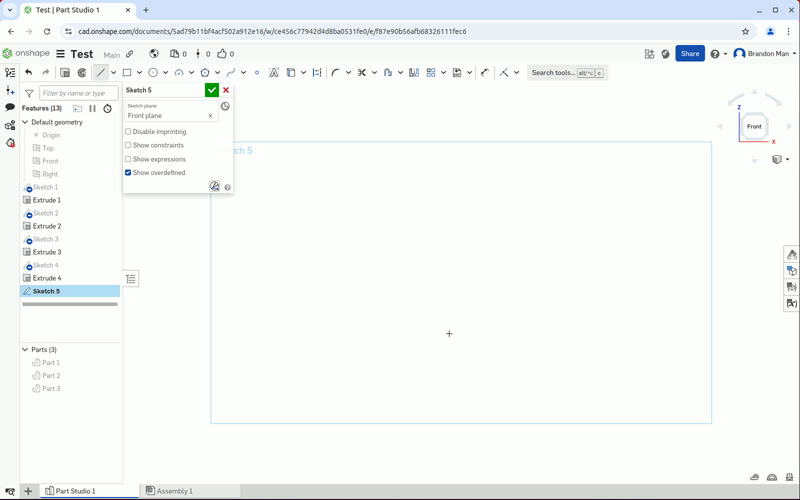
key_up(shift)
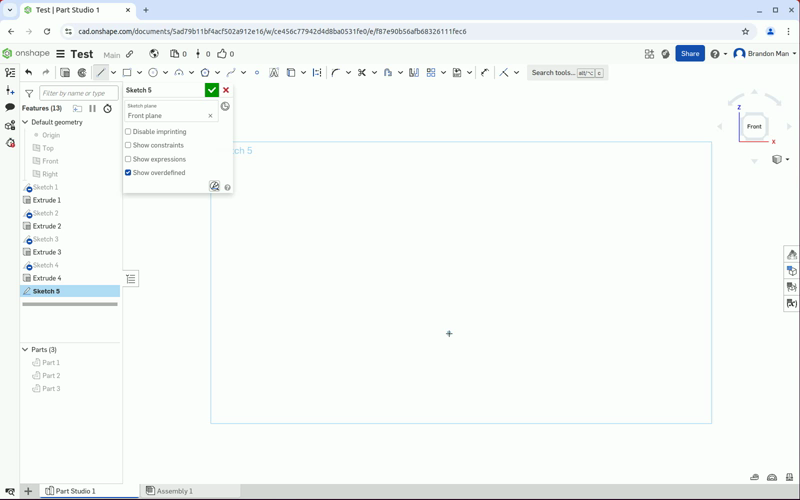
key_down(shift)
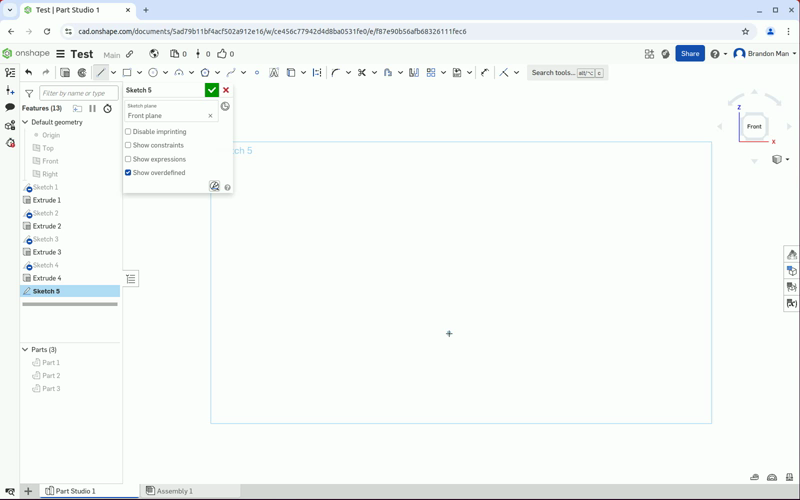
mouse_move(479, 333)
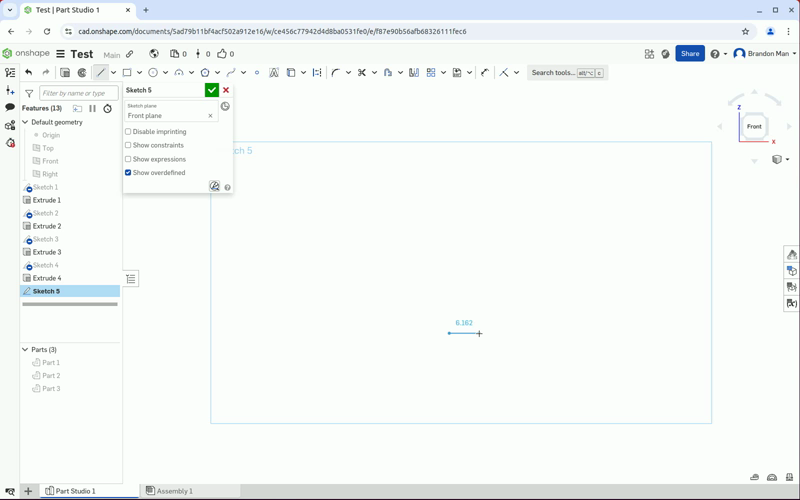
mouse_move(473, 333)
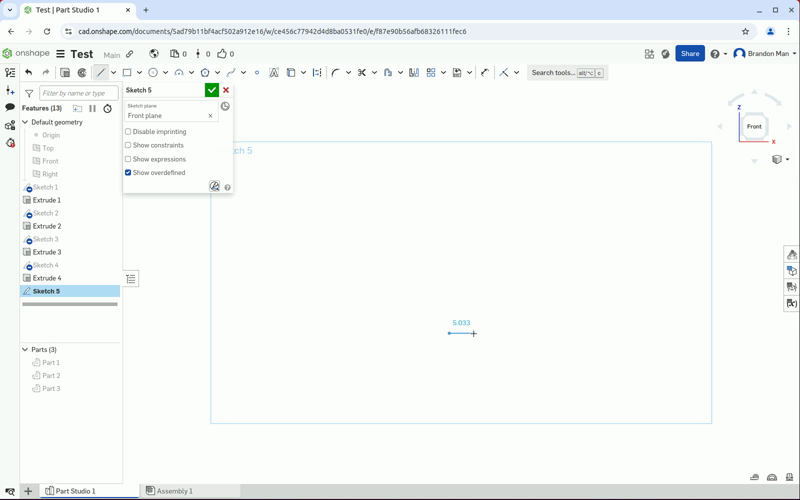
click(473, 333)
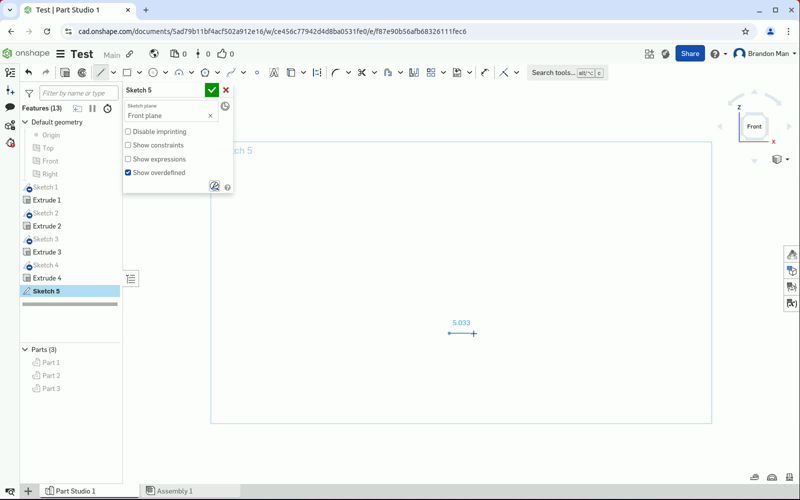
key_up(shift)
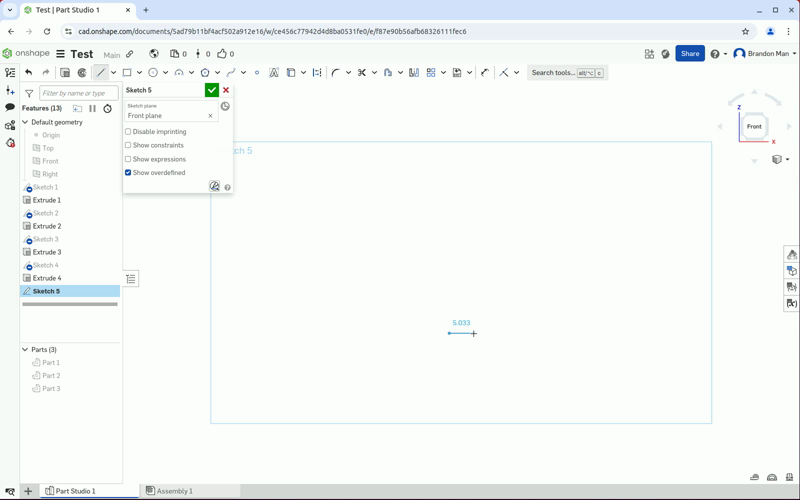
key_down(shift)
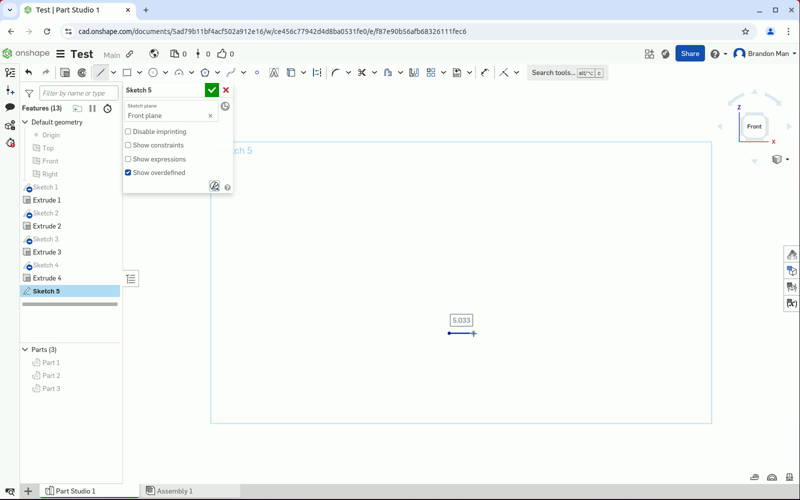
mouse_move(503, 333)
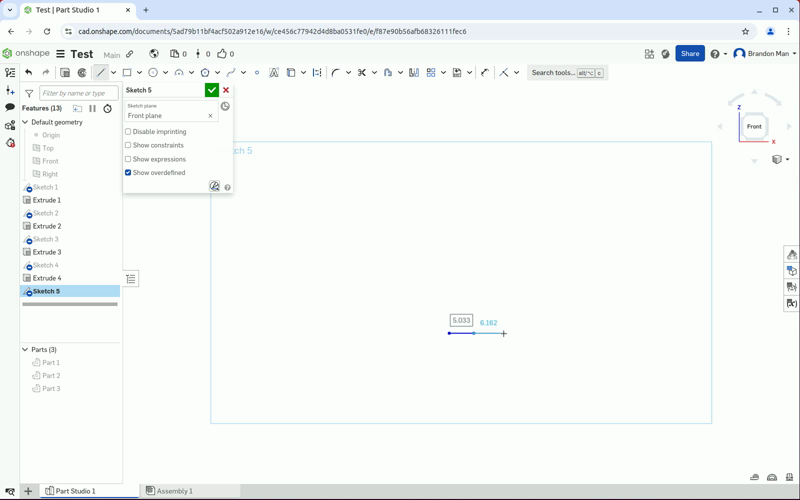
mouse_move(473, 289)
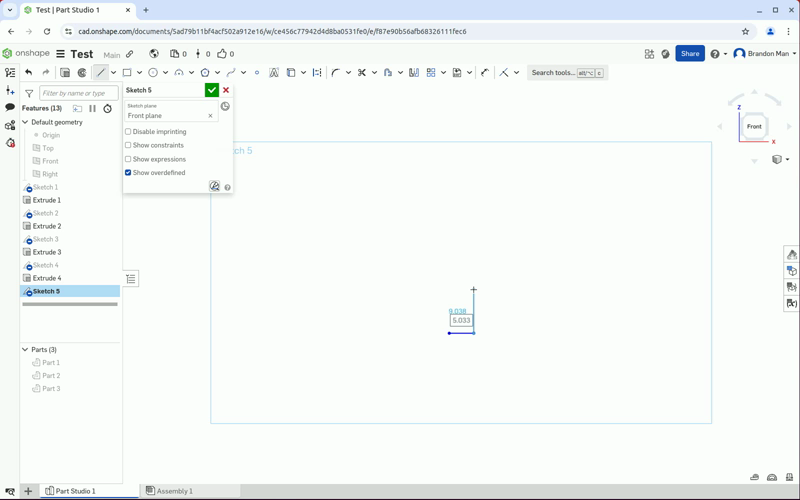
click(473, 289)
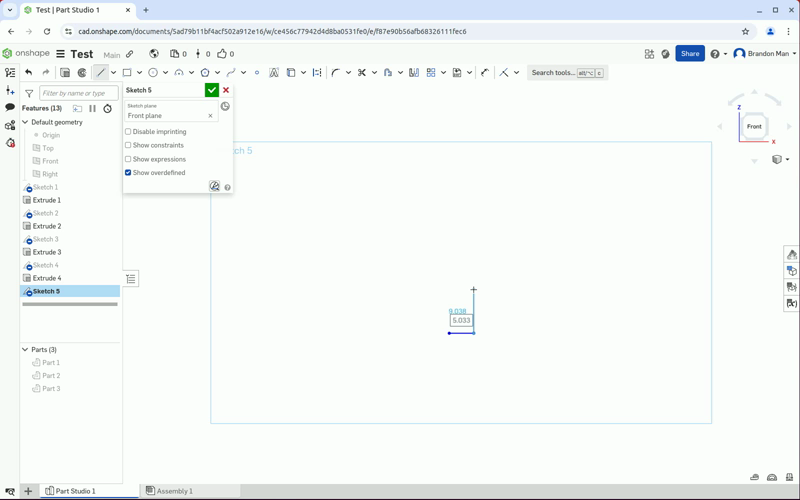
key_up(shift)
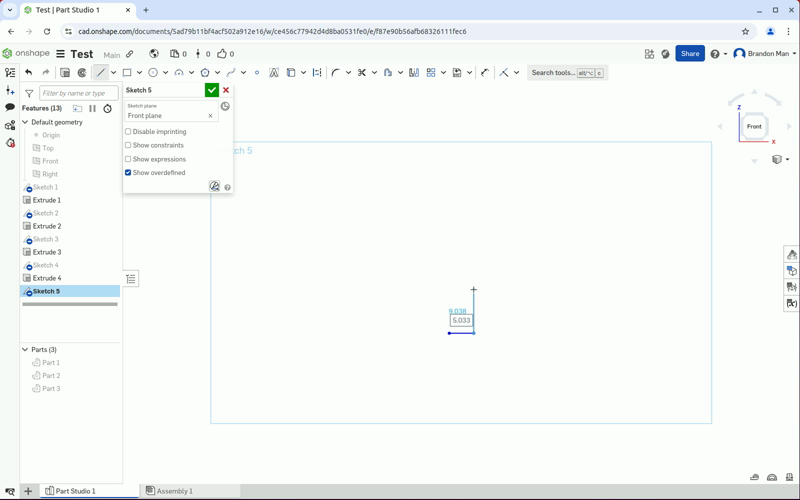
key_down(shift)
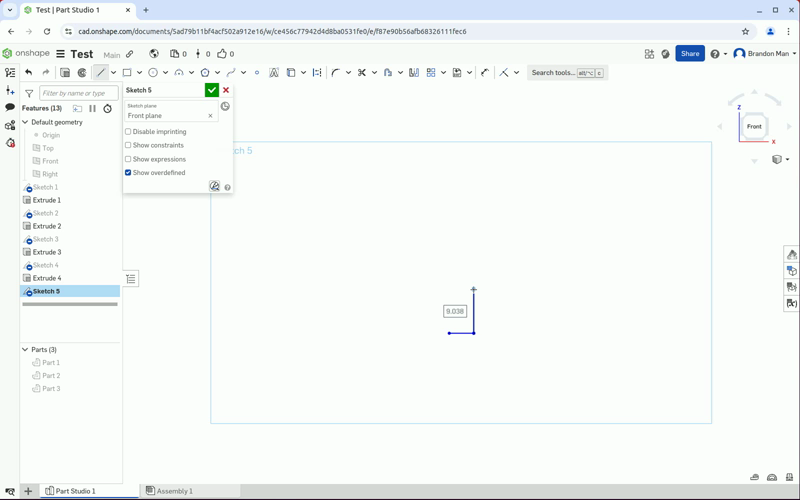
mouse_move(503, 289)
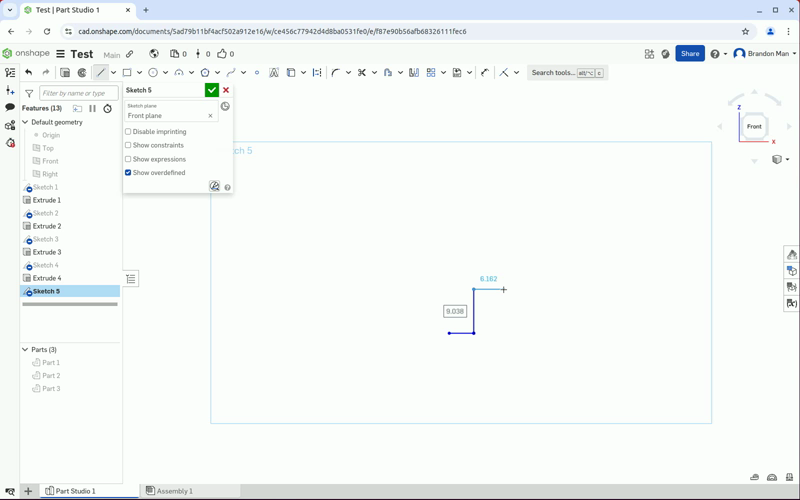
mouse_move(449, 289)
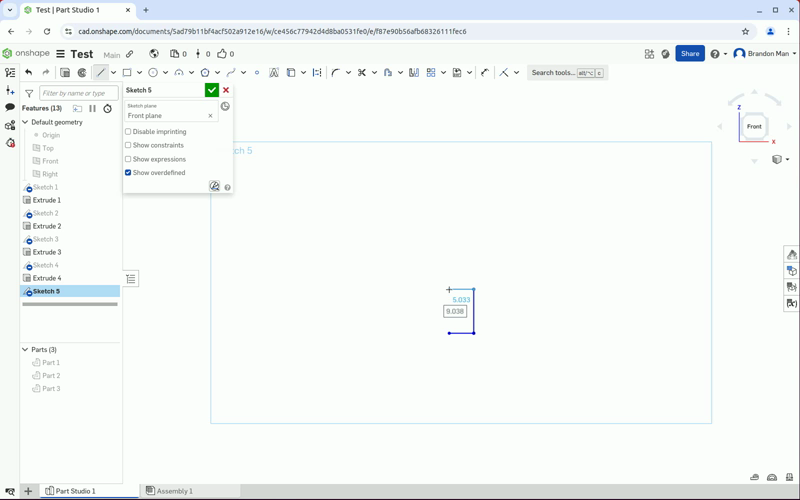
click(449, 289)
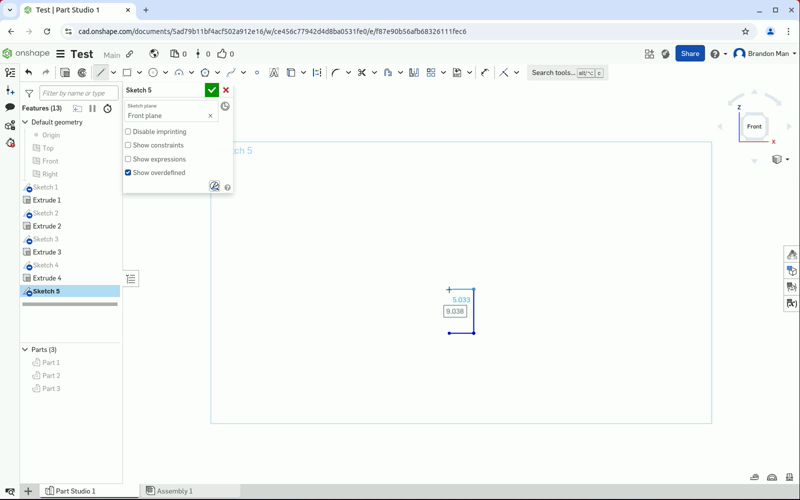
key_up(shift)
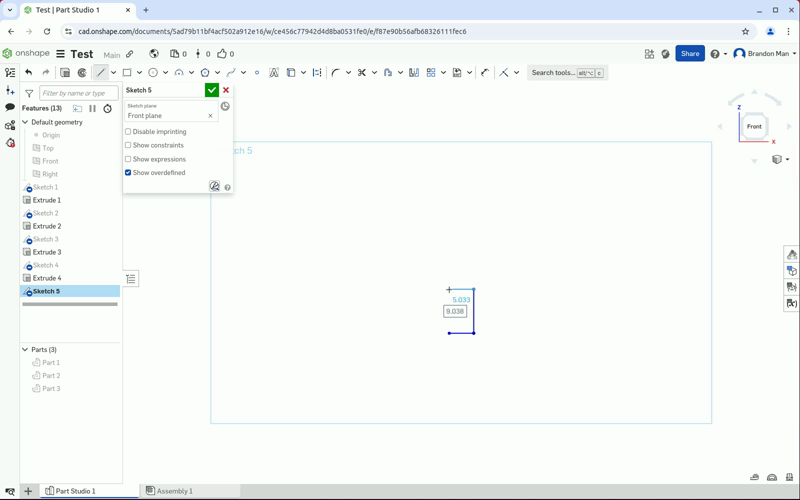
mouse_move(479, 289)
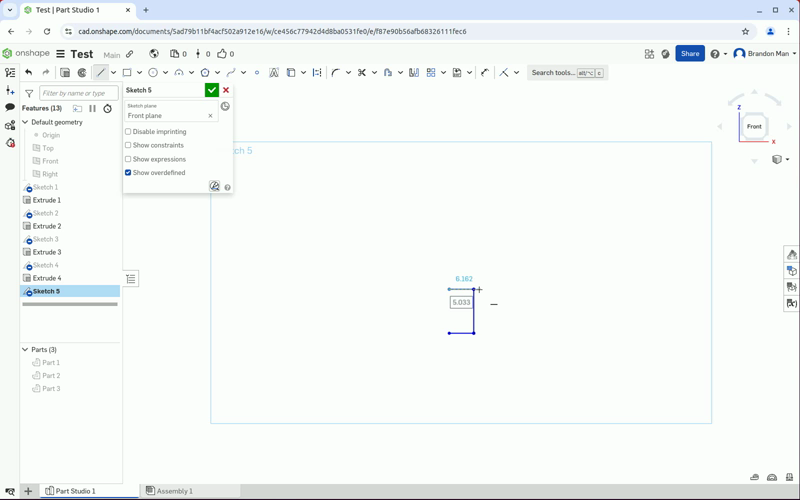
key_down(shift)
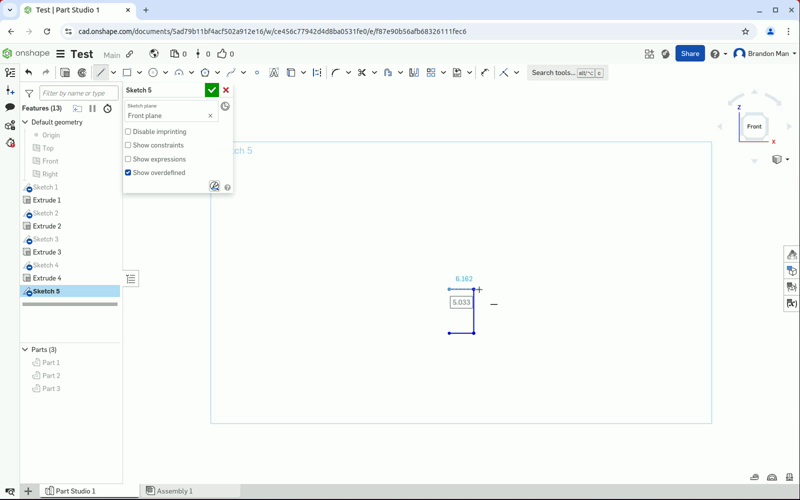
mouse_move(449, 333)
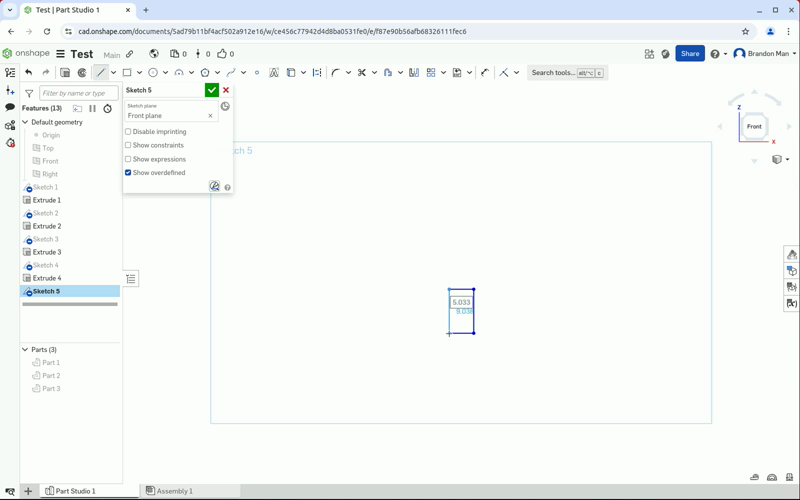
key_up(shift)
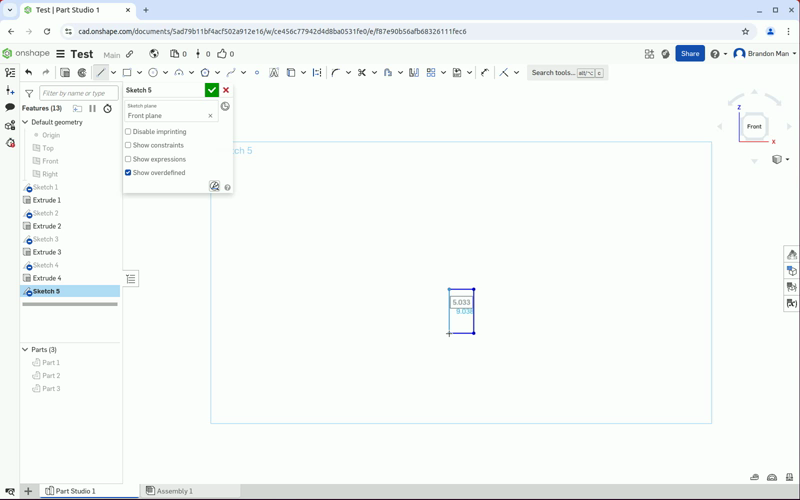
click(449, 333)
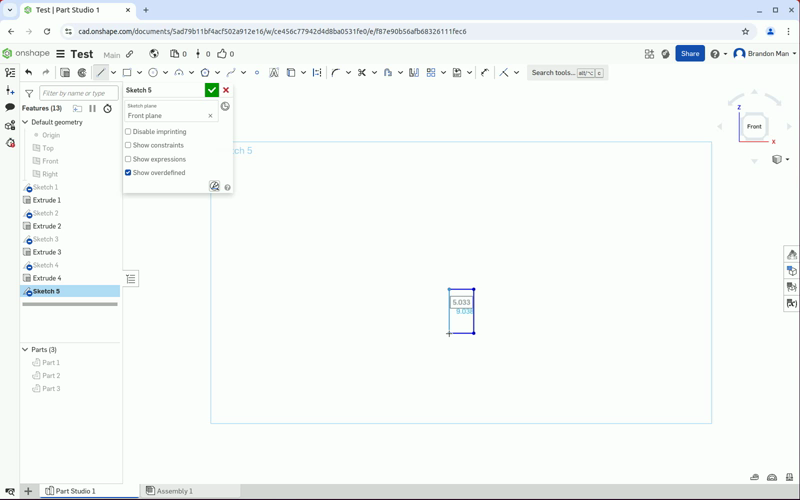
key(esc)
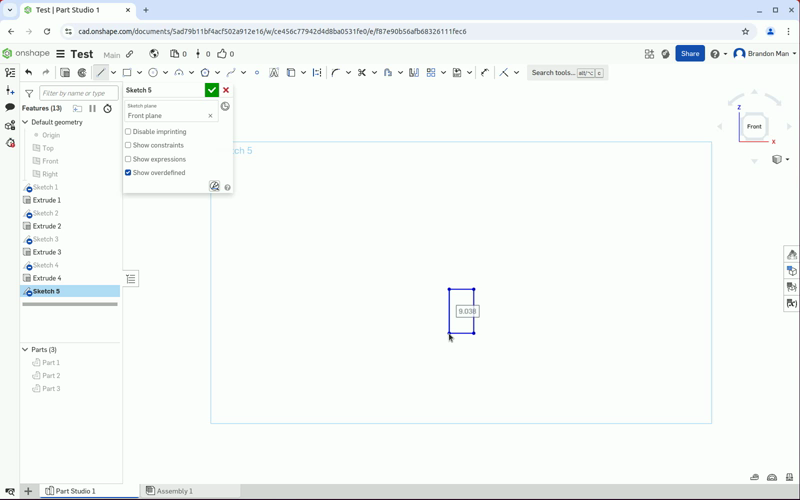
mouse_move(462, 310)
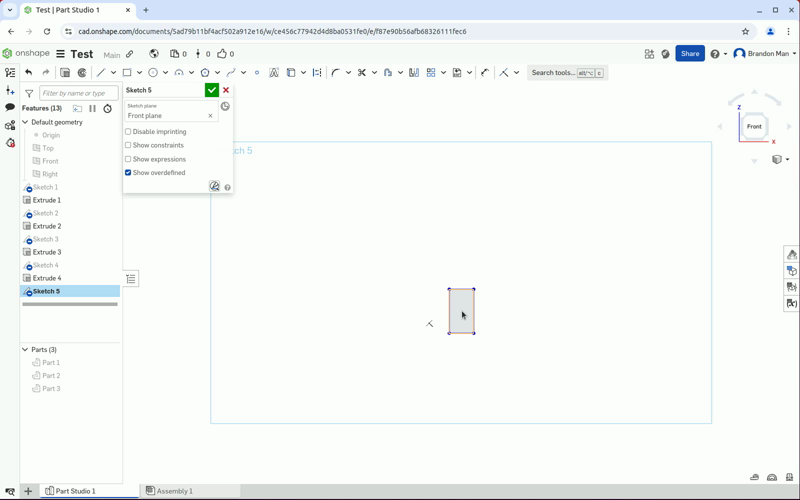
scroll(6)
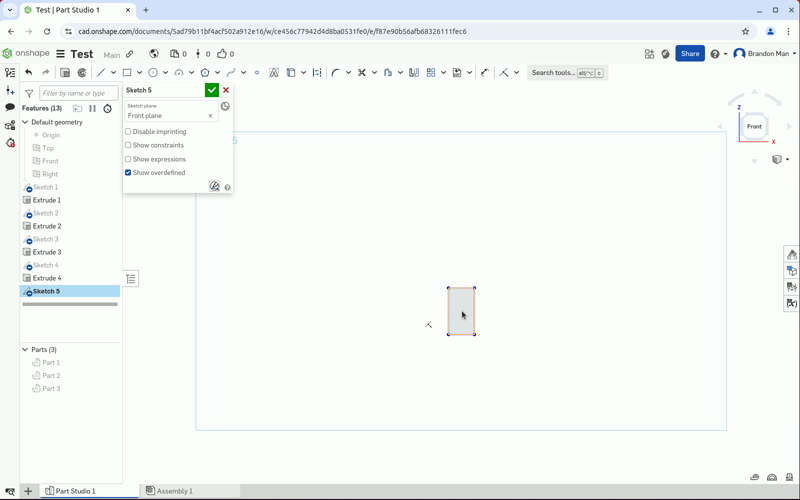
scroll(6)
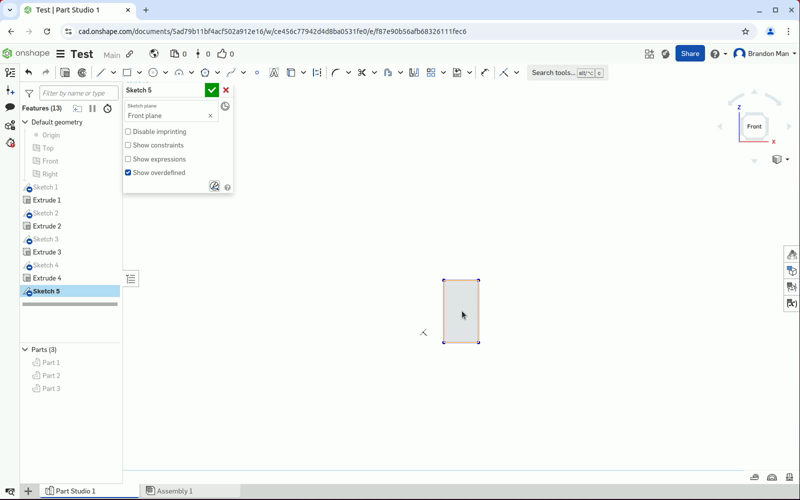
scroll(6)
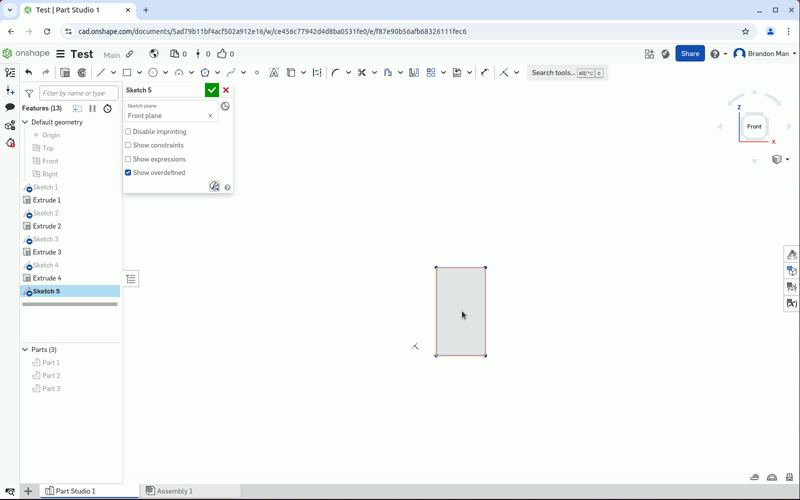
scroll(6)
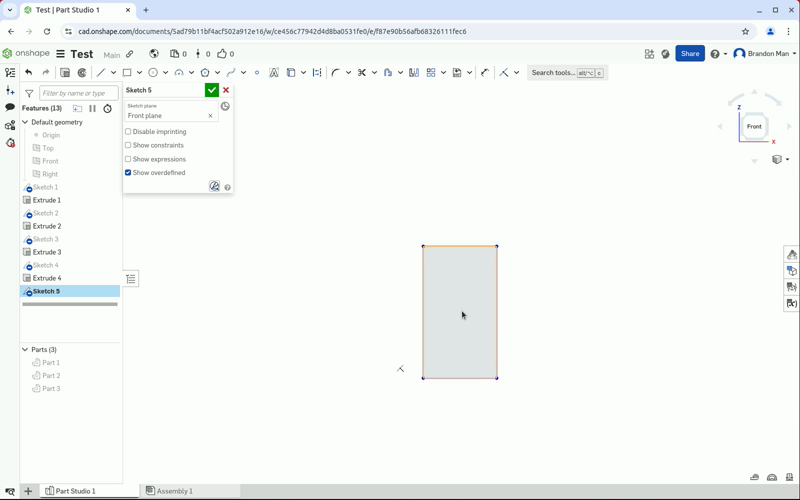
scroll(6)
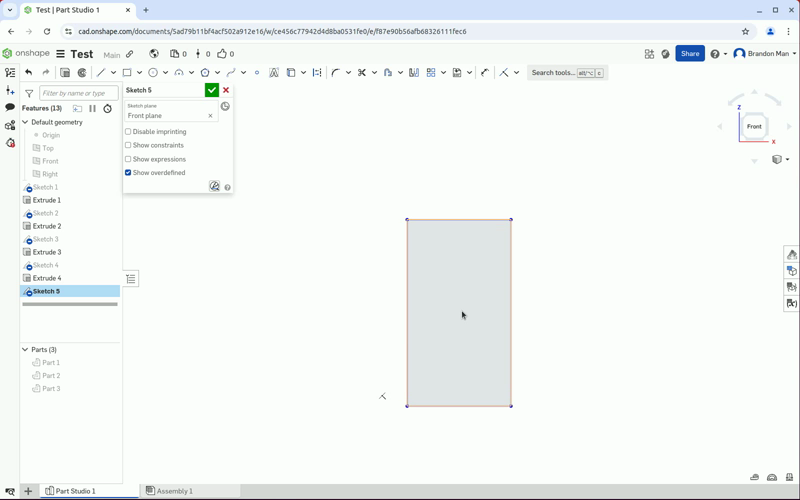
scroll(6)
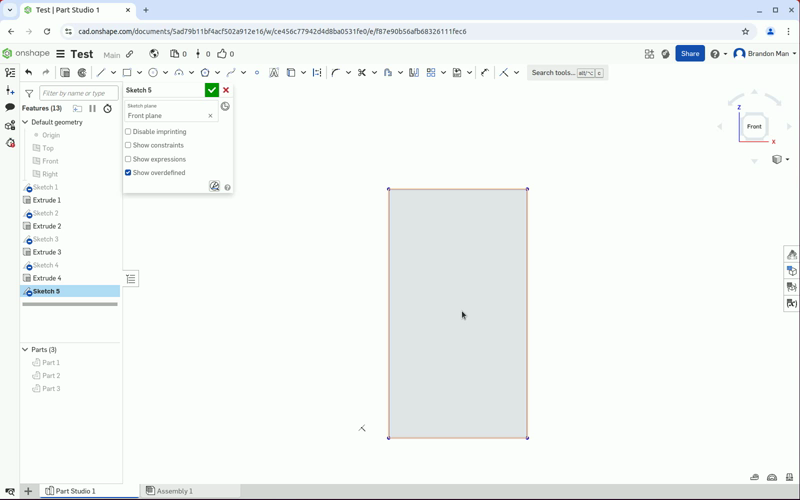
scroll(6)
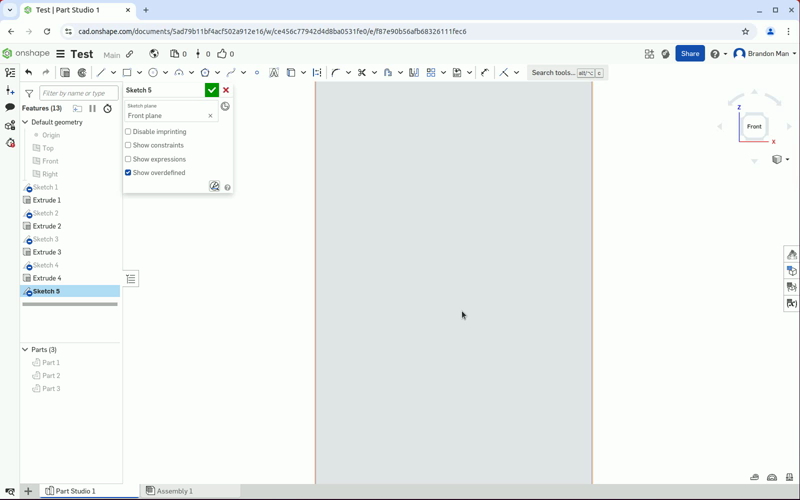
click(462, 310)
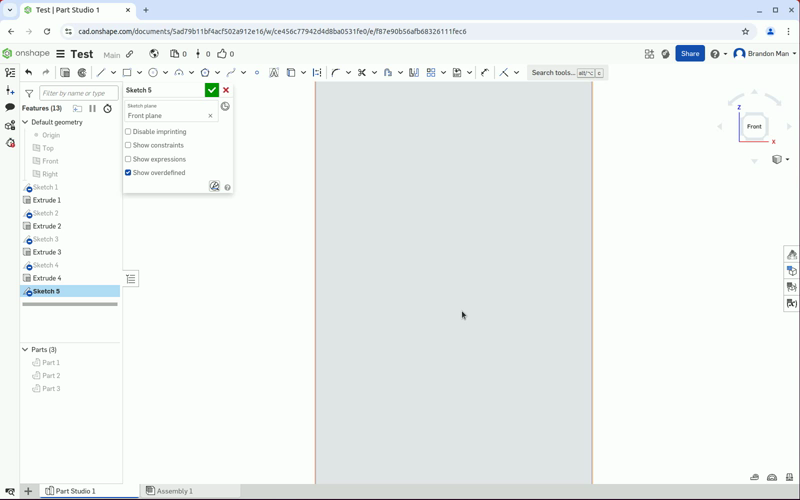
scroll(-6)
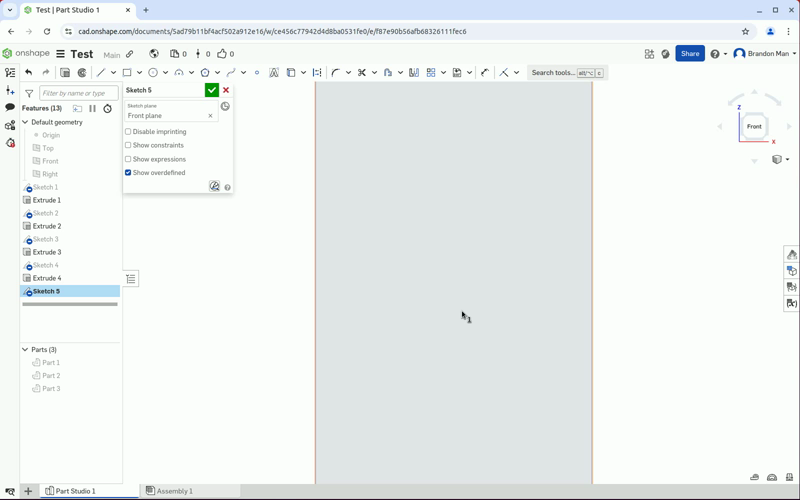
scroll(-6)
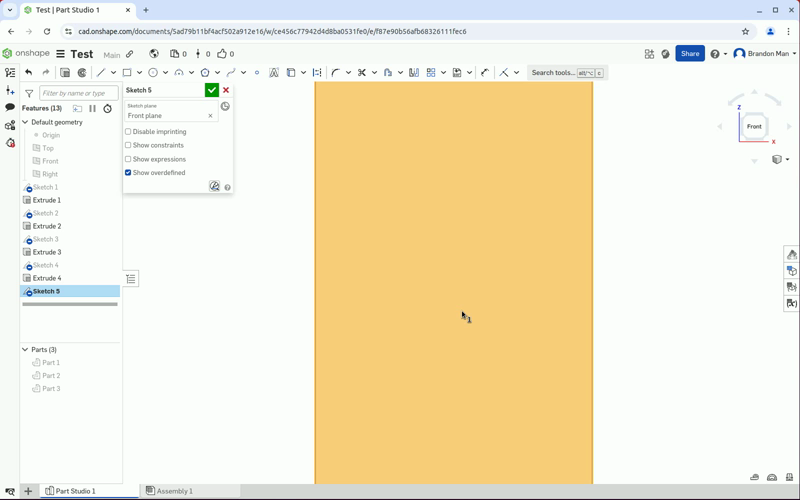
scroll(-6)
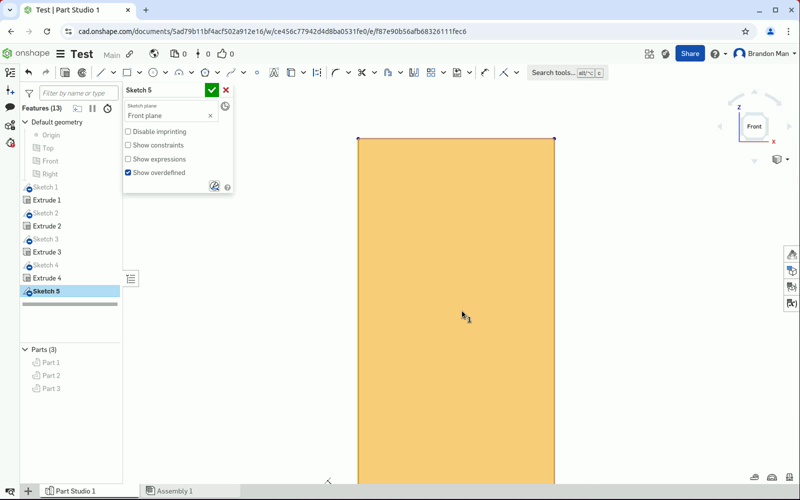
scroll(-6)
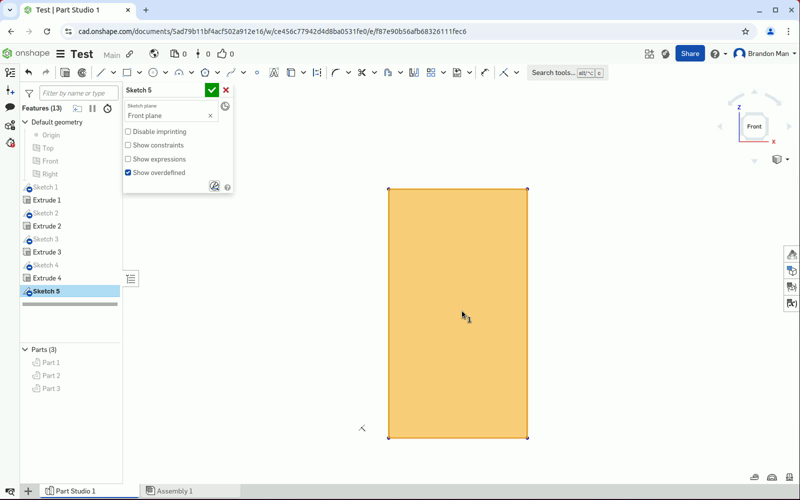
scroll(-6)
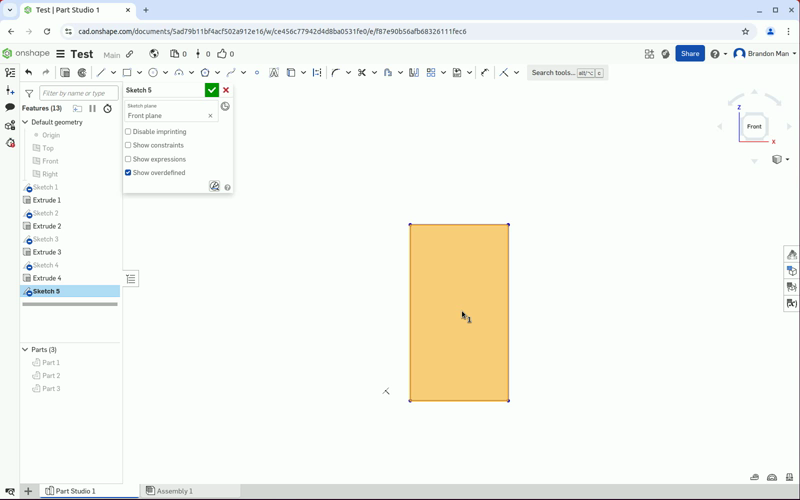
scroll(-6)
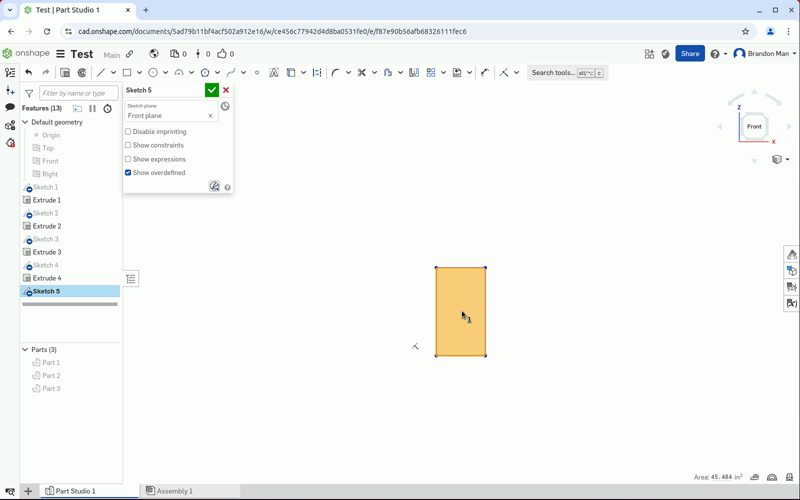
scroll(-6)
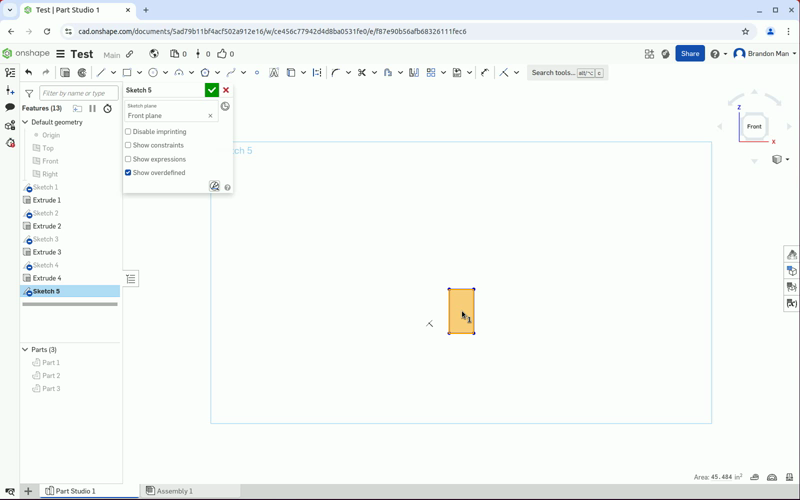
mouse_move(73, 352)
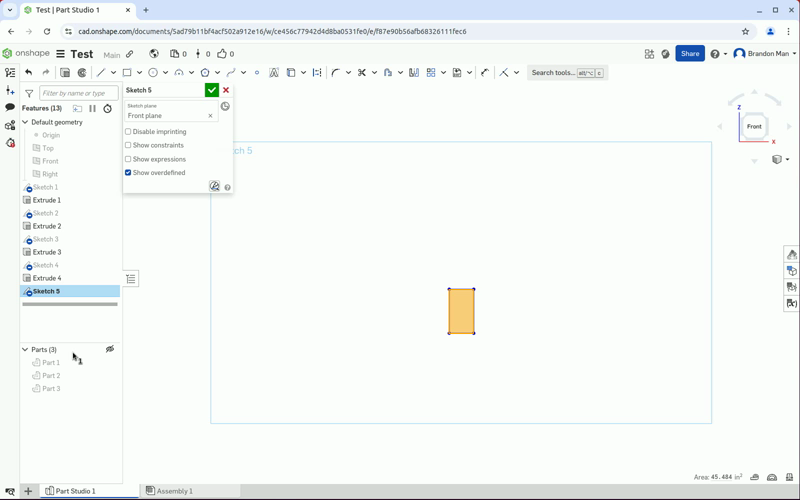
key(shift+y)
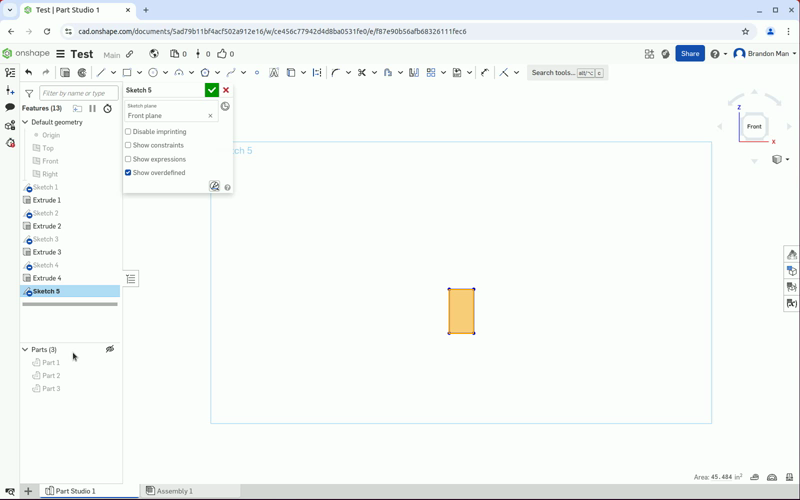
key(shift+e)
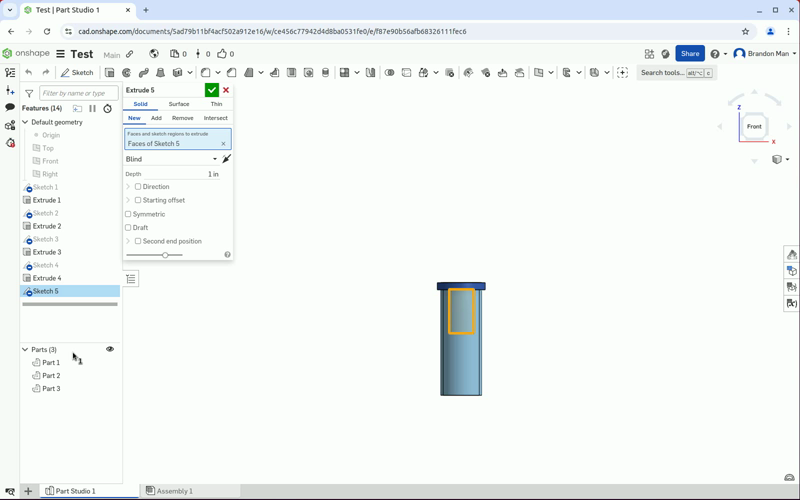
mouse_move(143, 106)
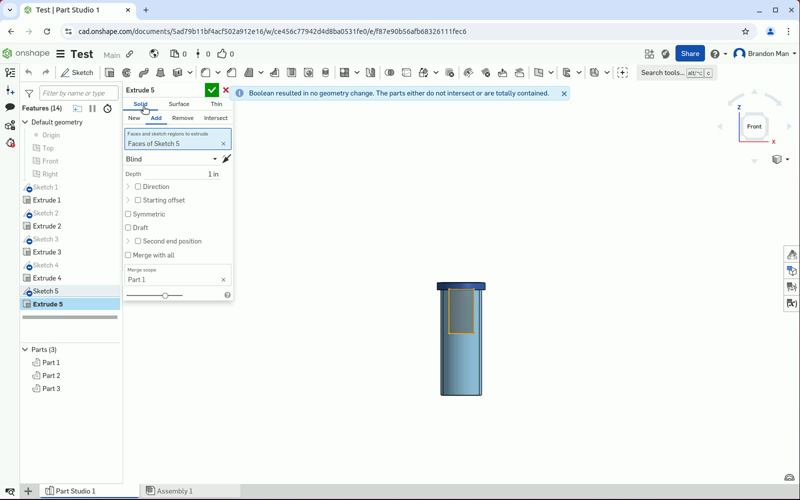
click(143, 106)
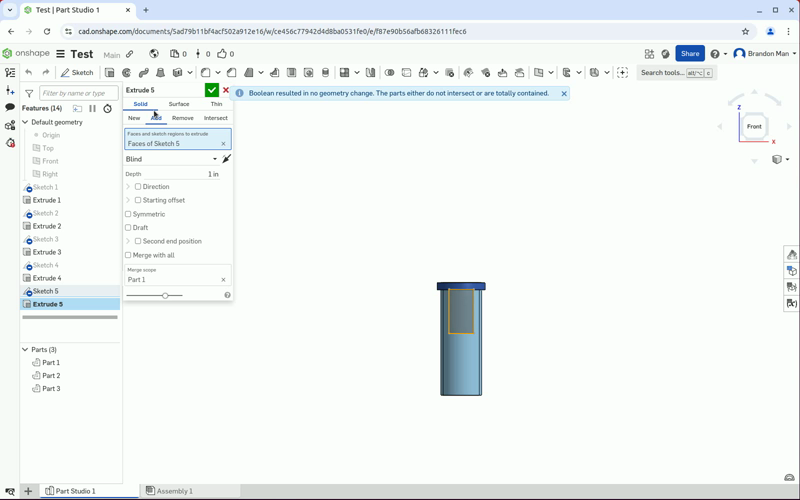
mouse_move(186, 120)
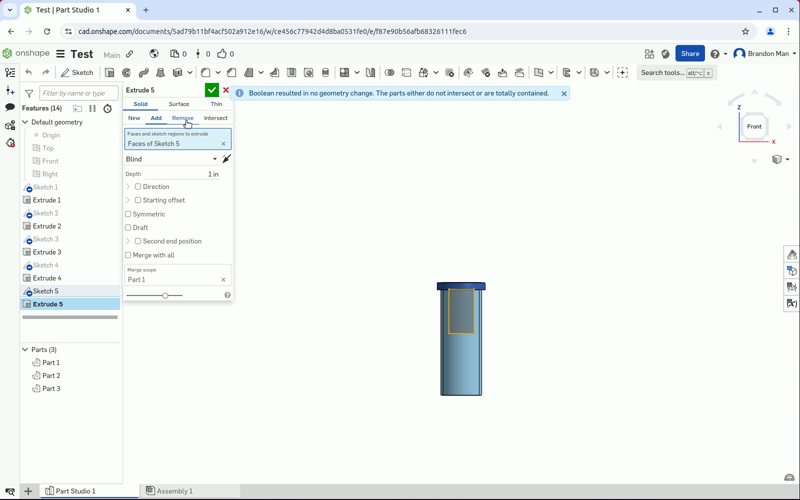
click(186, 120)
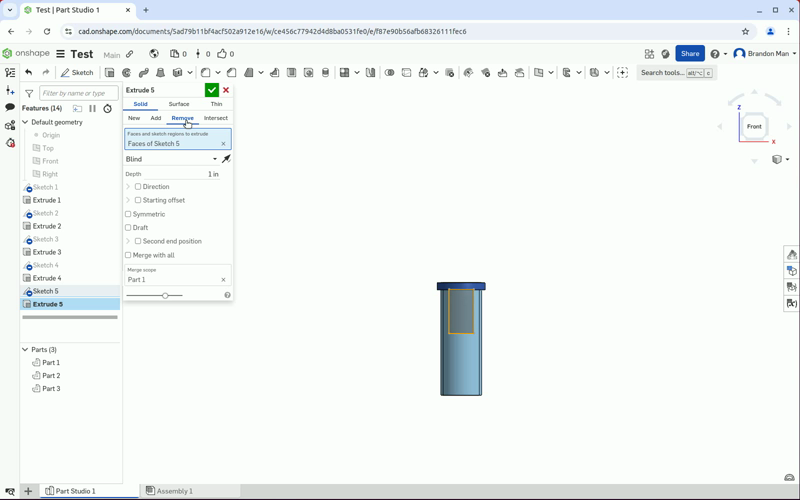
key(tab, 4)
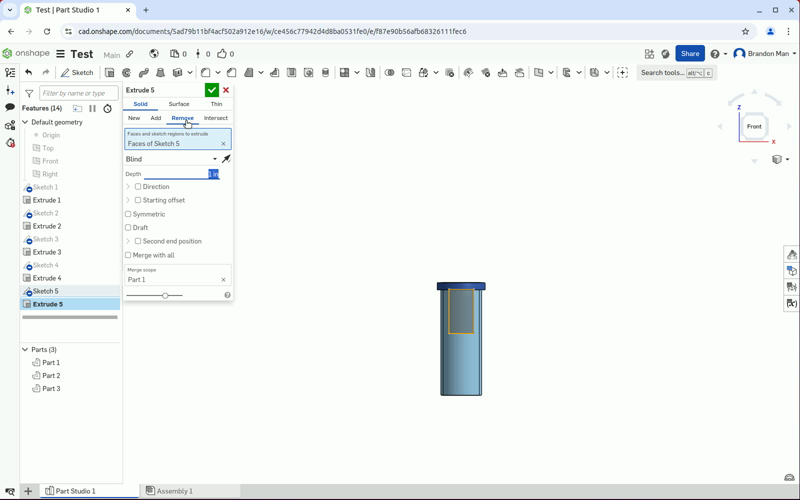
text(17.332)
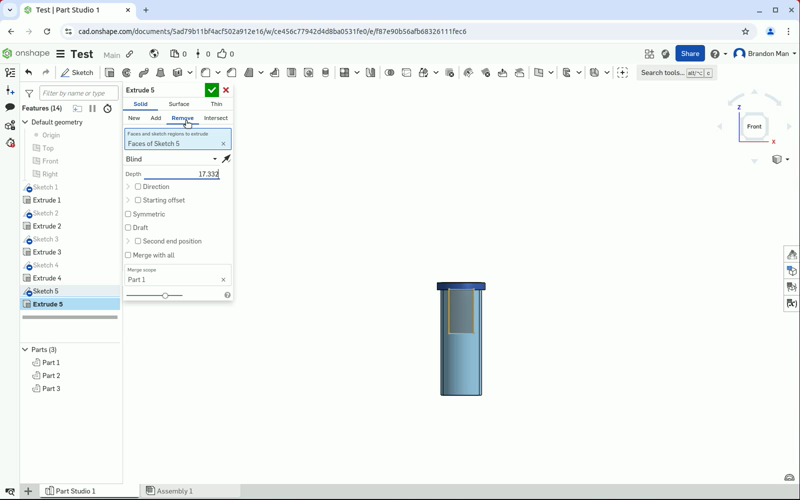
key(tab, 3)
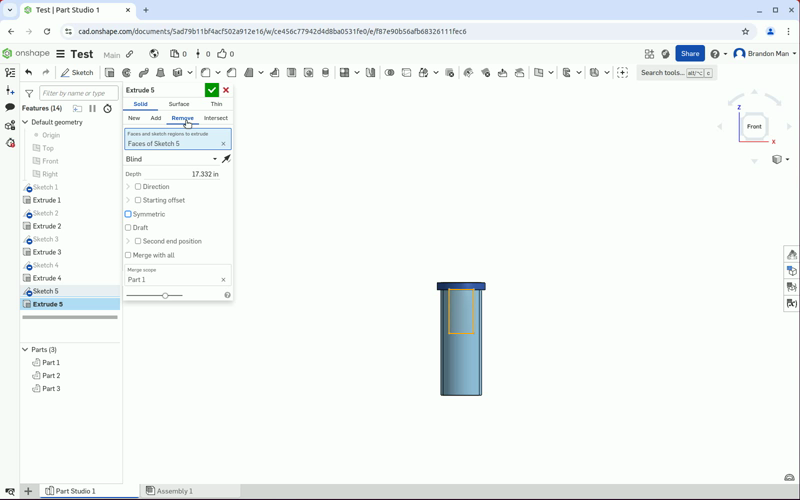
key(space)
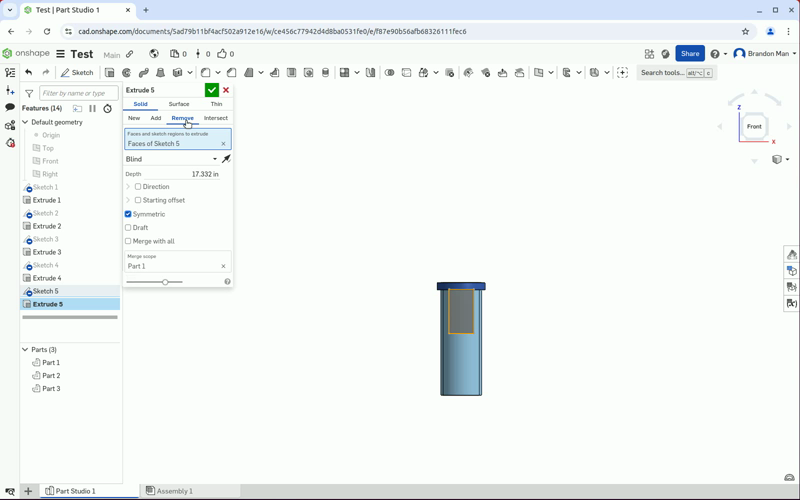
key(tab, 2)
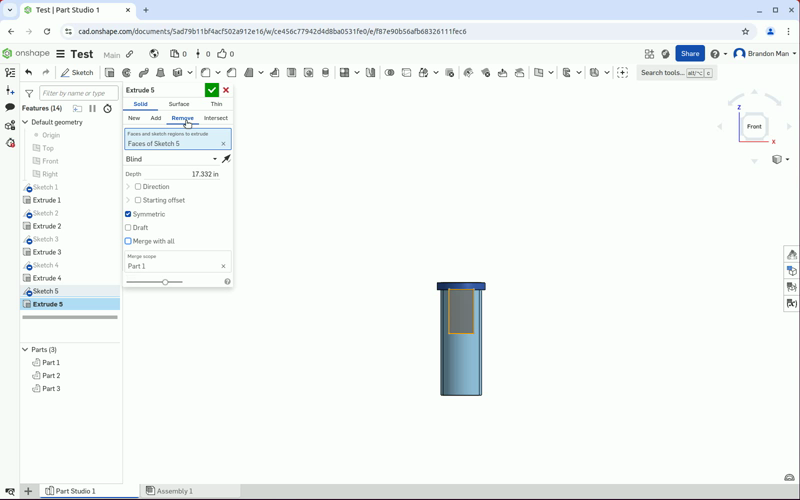
key(space)
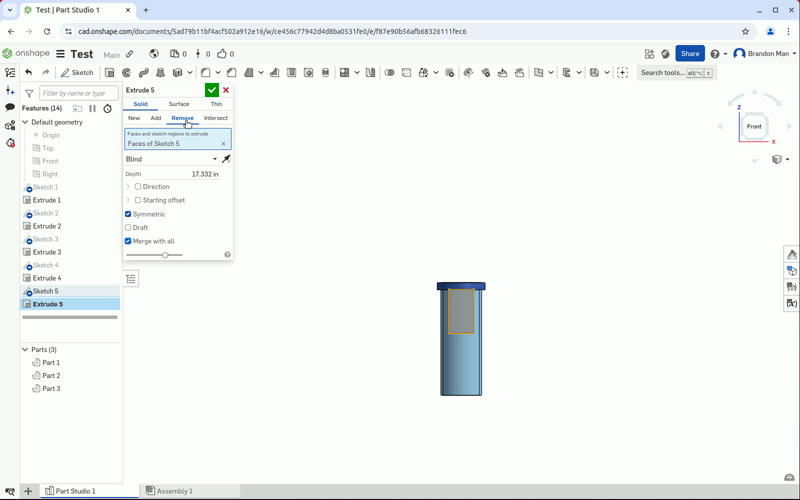
key(enter)
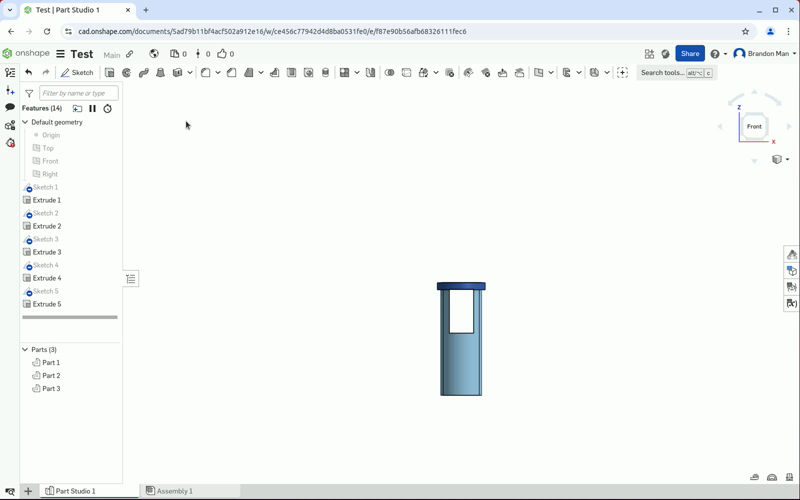
key(shift+h)
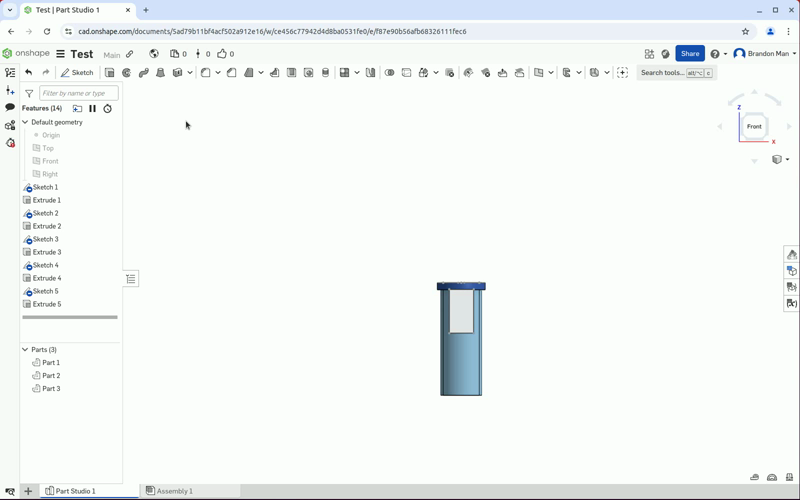
key(shift+h)
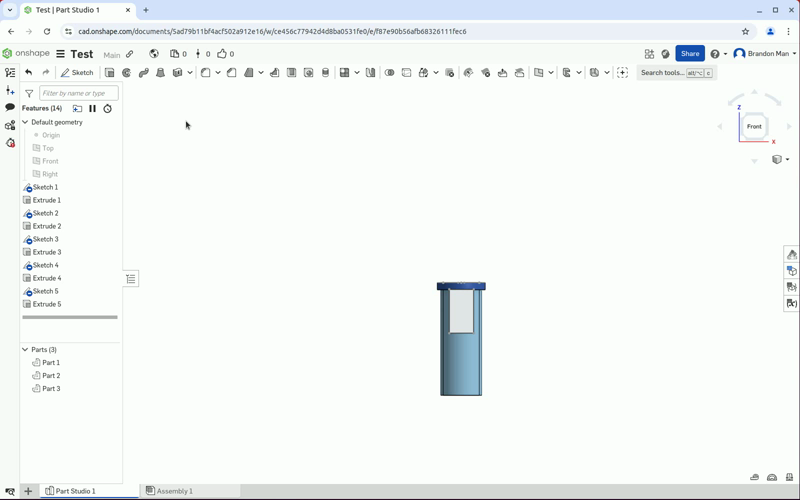
key(shift+7)
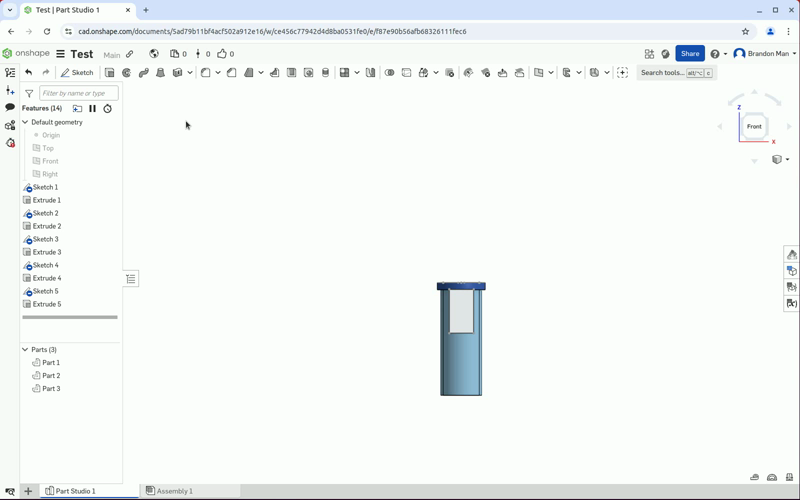
key(left, 2)
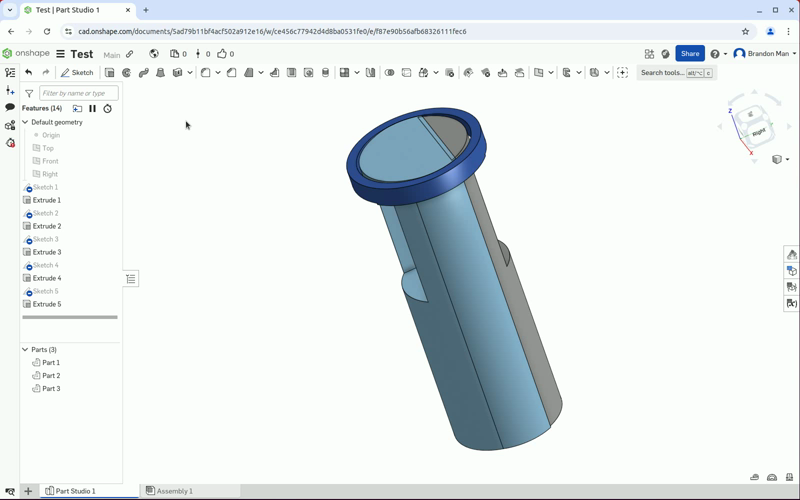
key(down, 2)
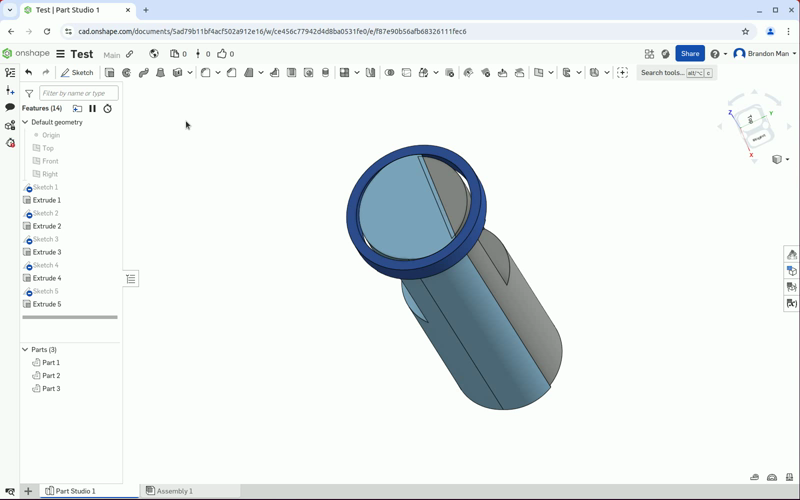
key(up, 2)
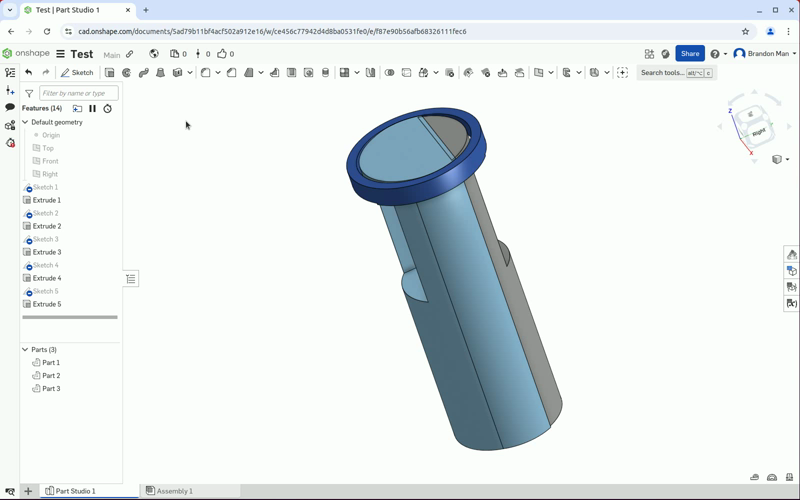
key(right, 2)
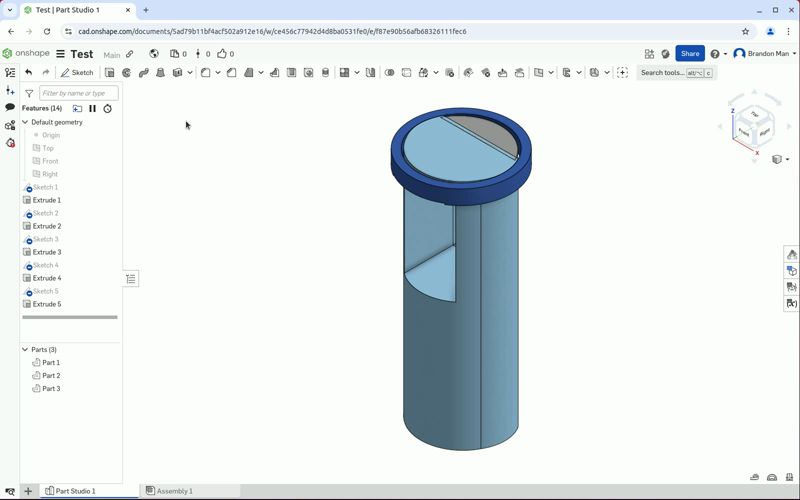
mouse_move(73, 189)
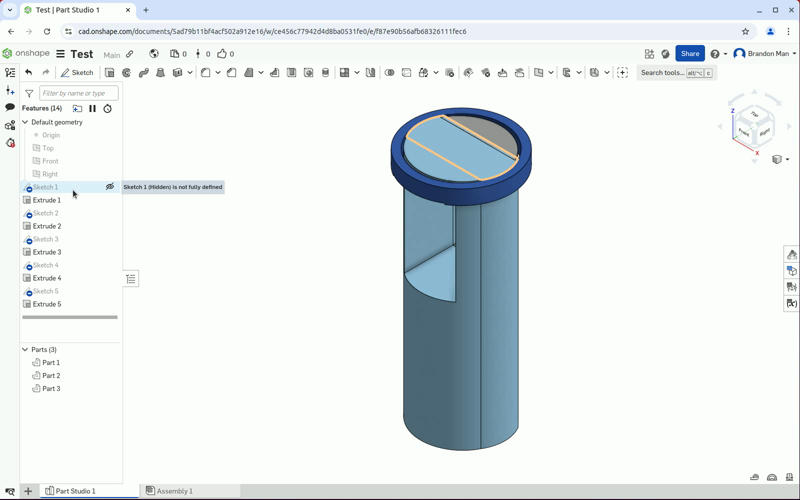
click(73, 189)